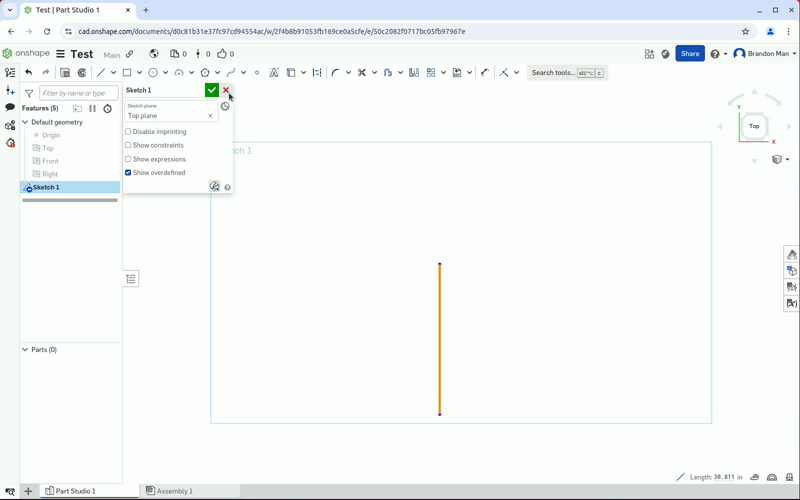
key(shift+h)
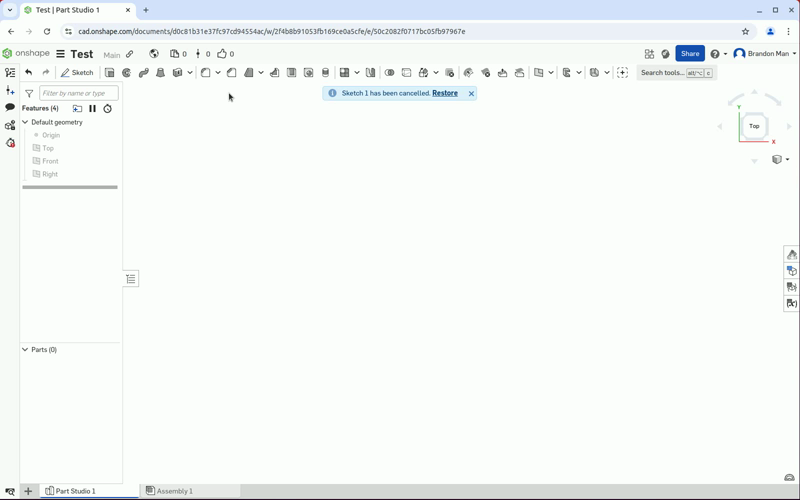
mouse_move(73, 352)
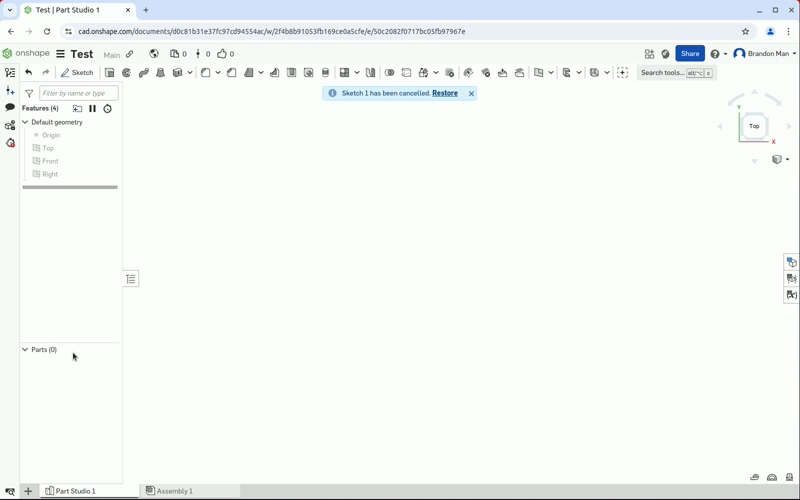
key(y)
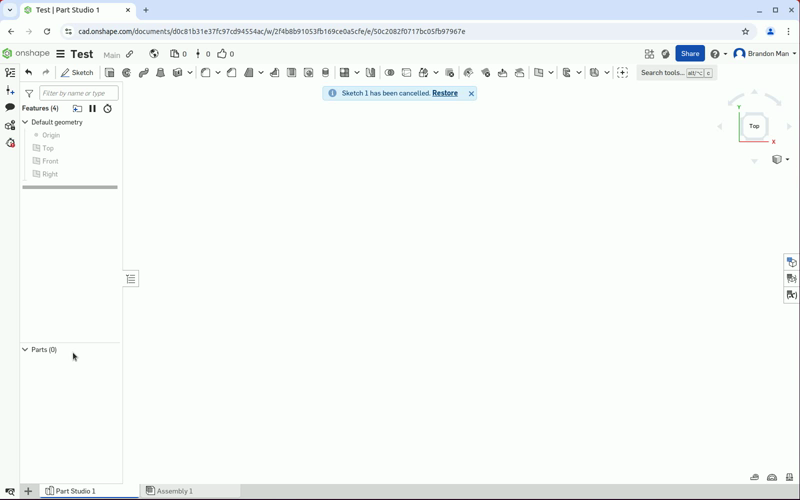
key(shift+p)
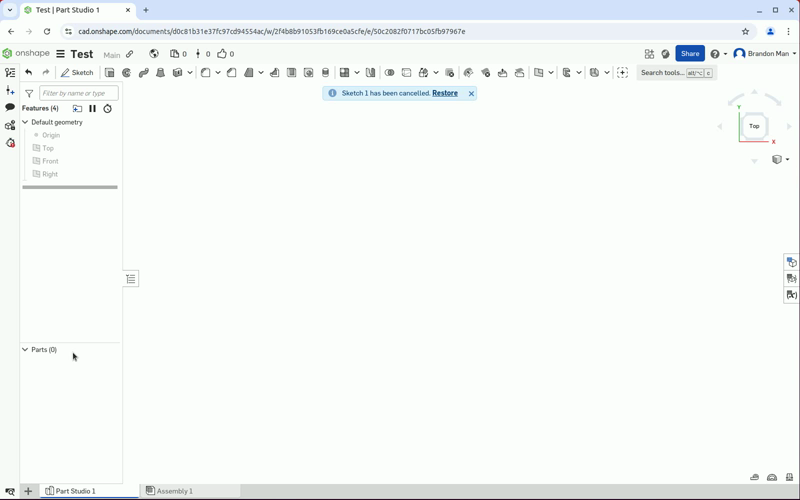
key(space)
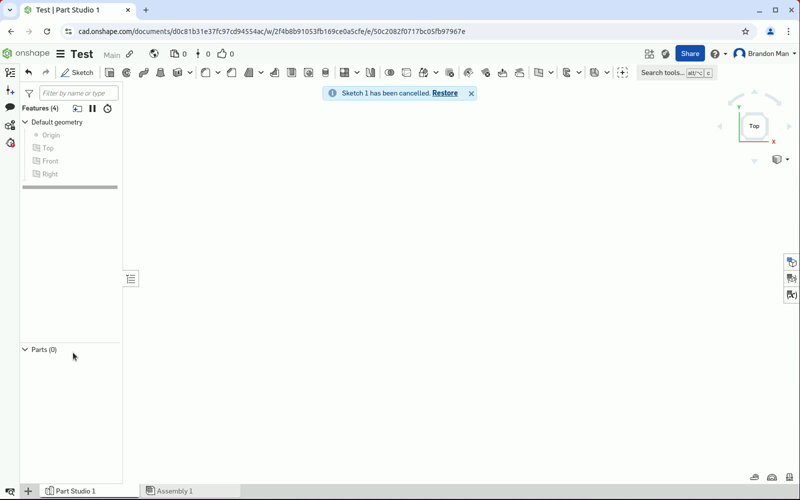
key_down(shift)
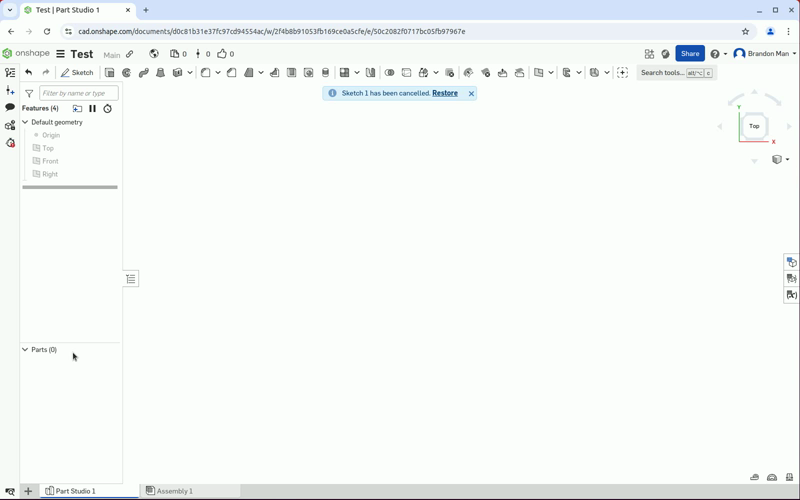
key(up)
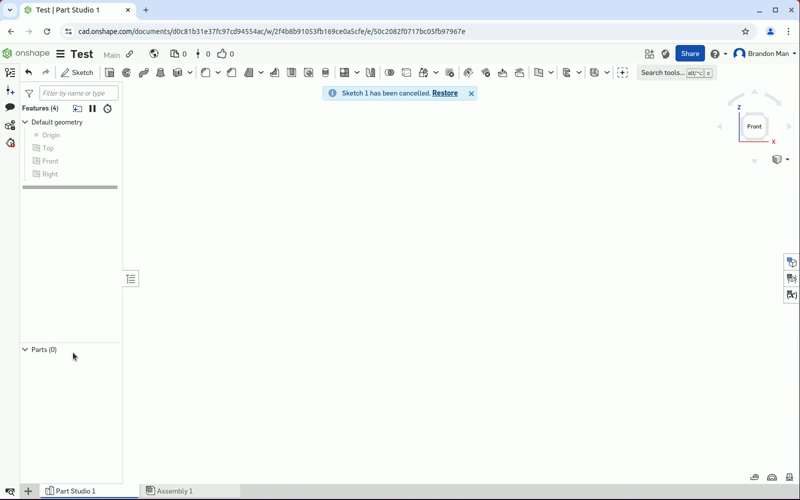
key_up(shift)
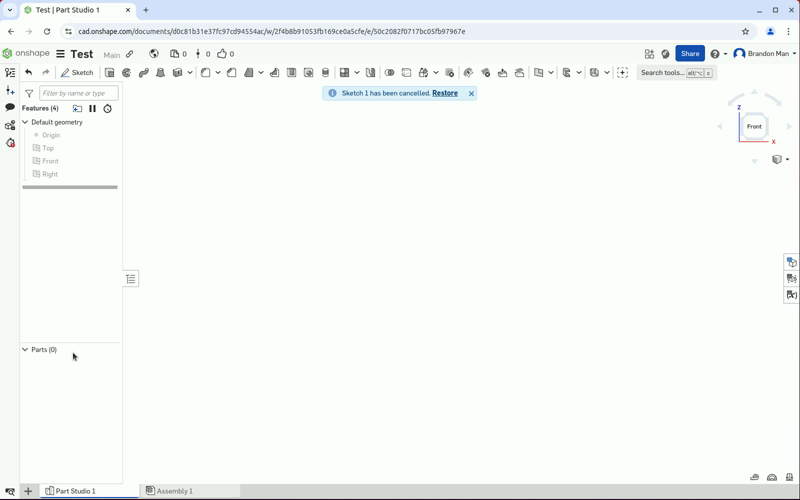
mouse_move(73, 352)
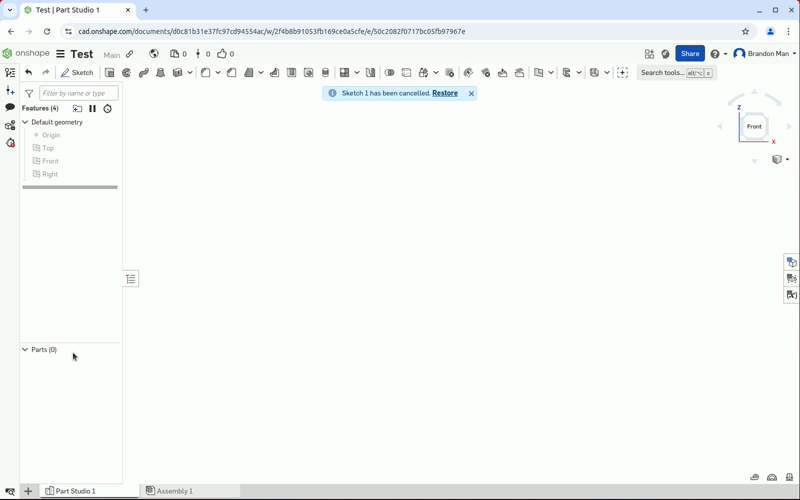
key(shift+y)
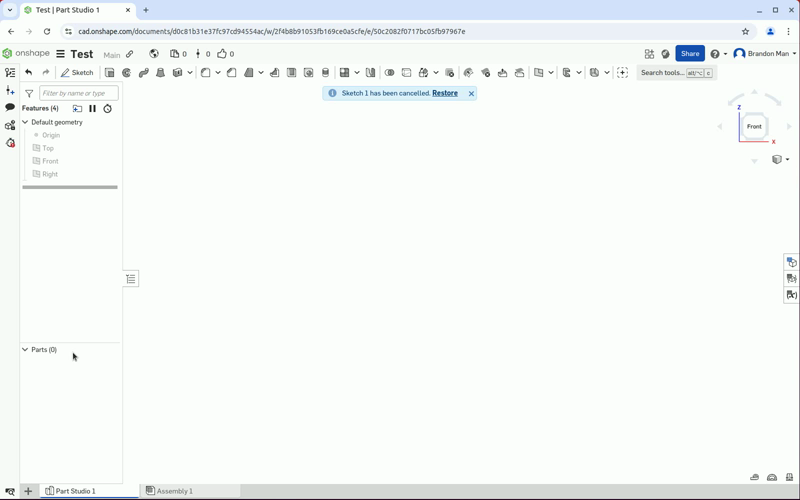
key(shift+s)
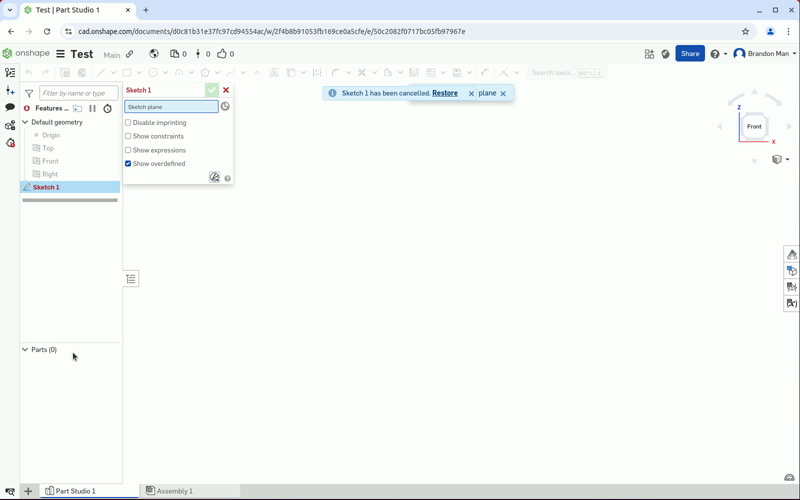
mouse_move(73, 163)
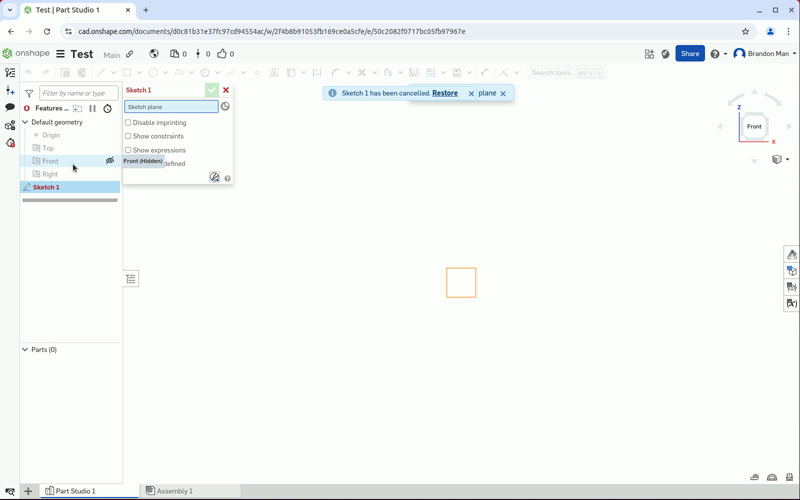
click(73, 163)
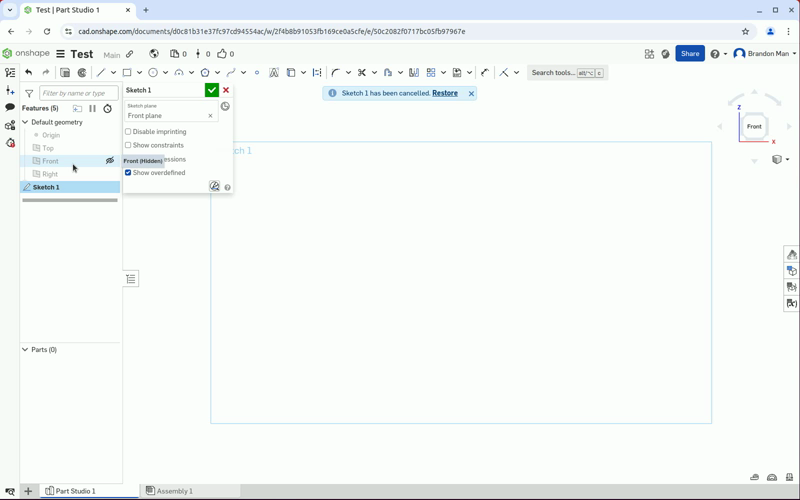
mouse_move(73, 352)
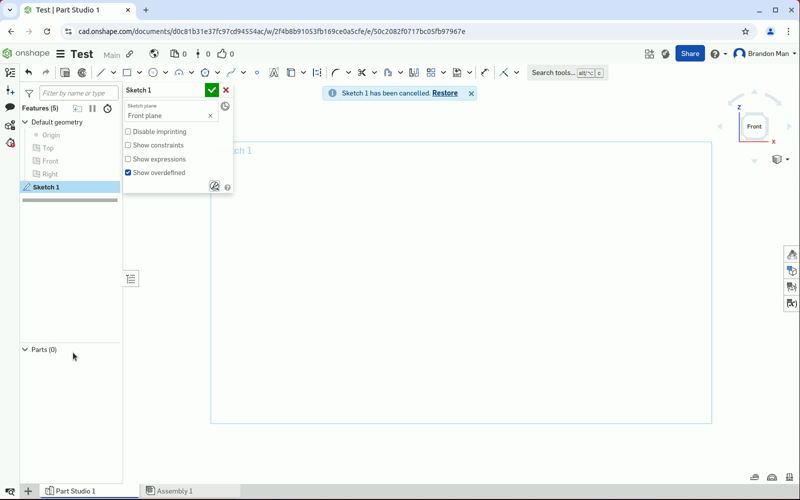
key(y)
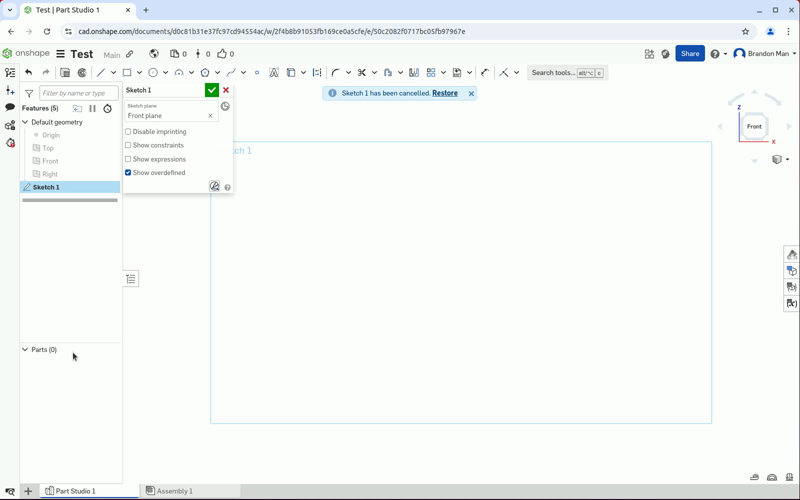
key(l)
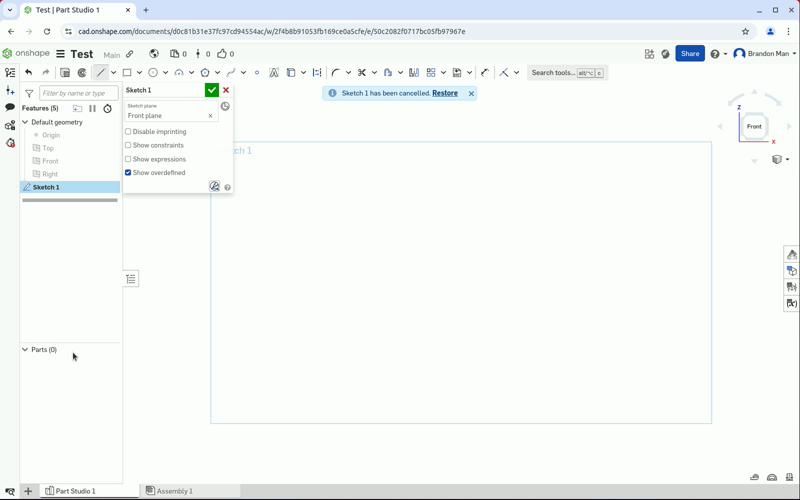
key_down(shift)
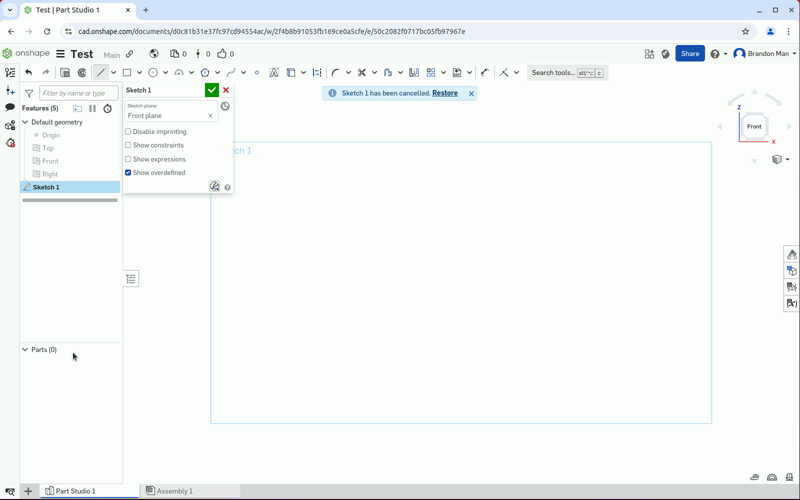
mouse_move(364, 337)
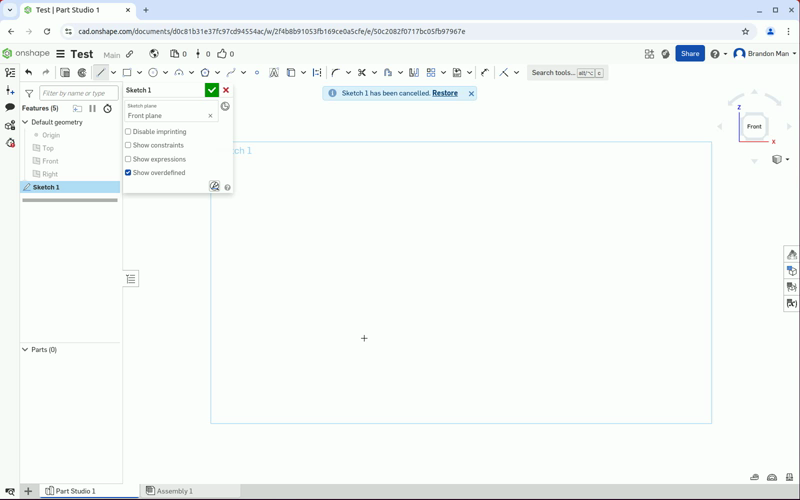
click(364, 337)
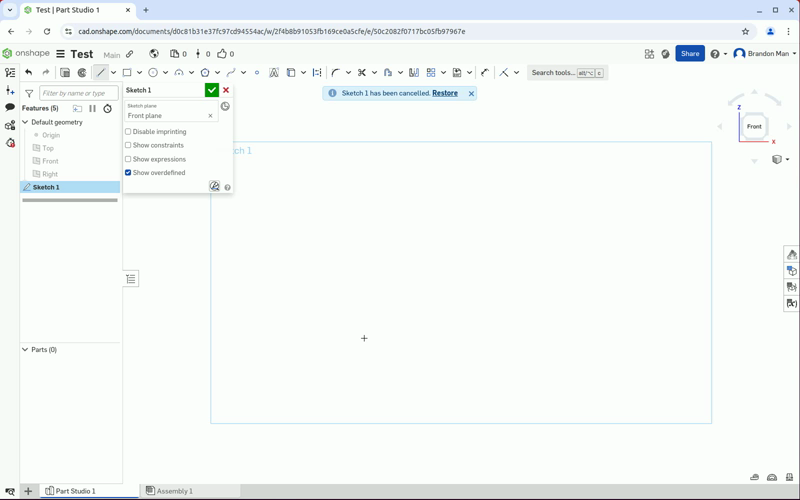
key_up(shift)
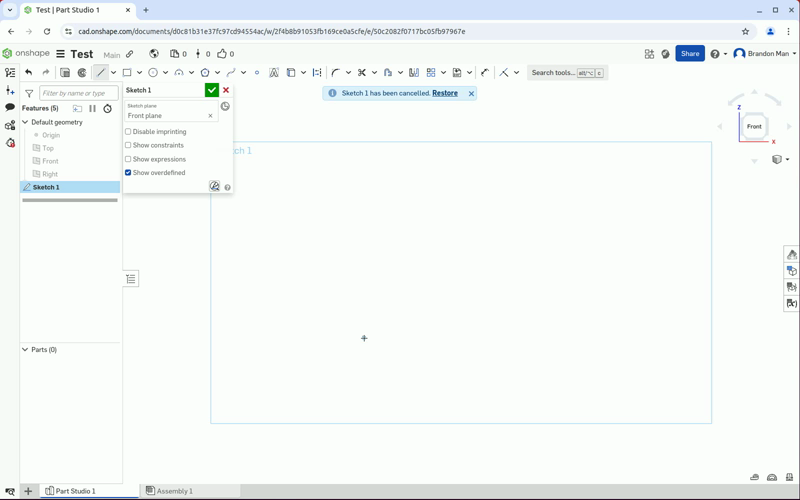
key_down(shift)
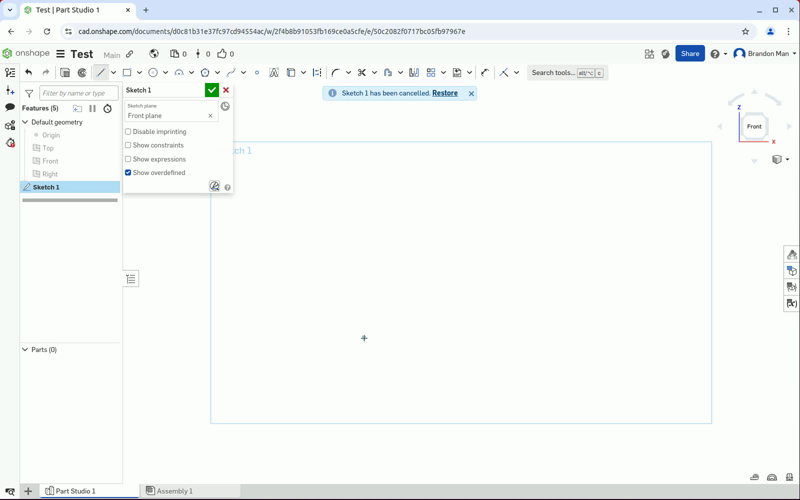
mouse_move(560, 338)
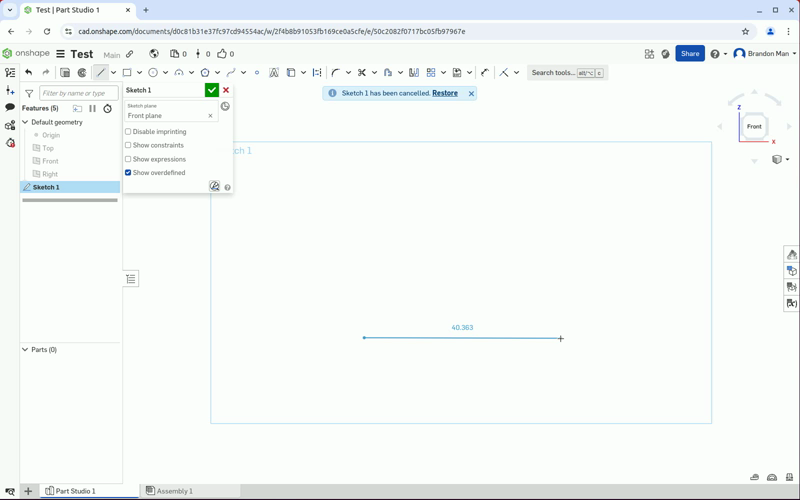
click(560, 338)
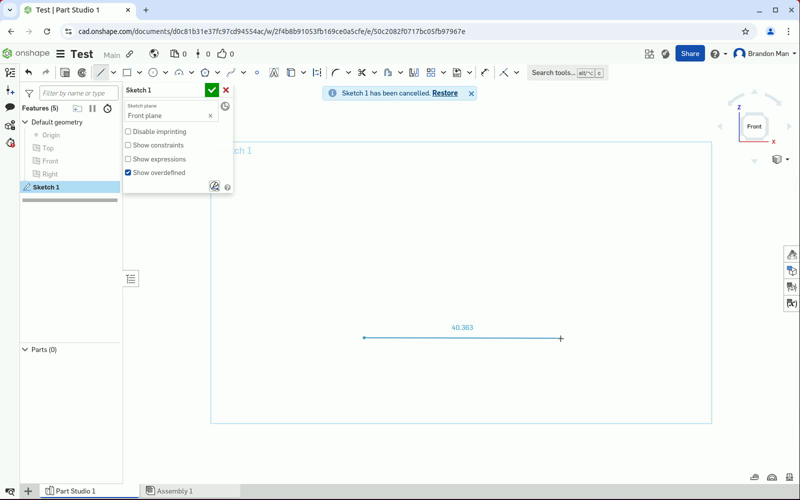
key_up(shift)
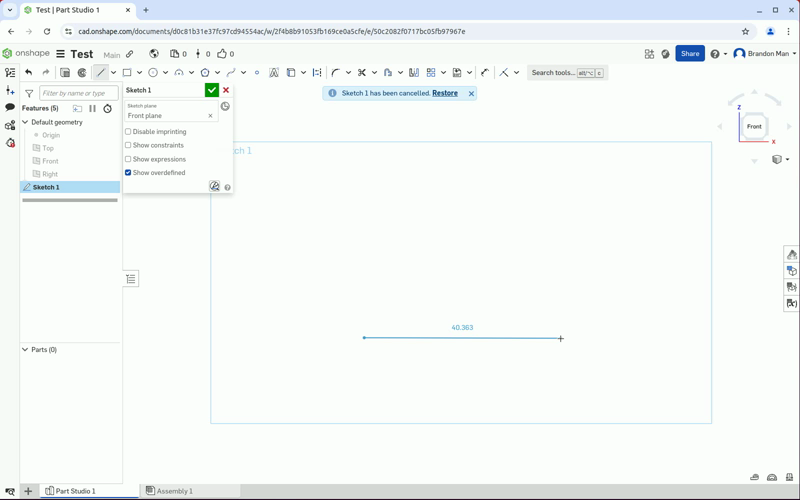
key_down(shift)
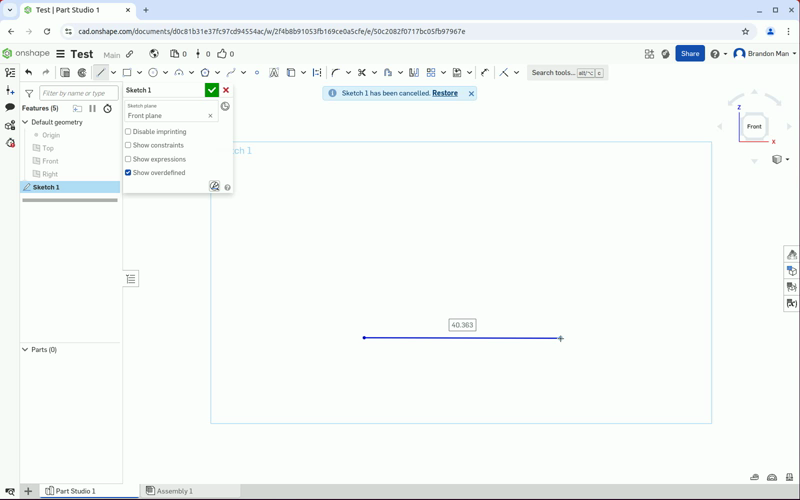
mouse_move(560, 253)
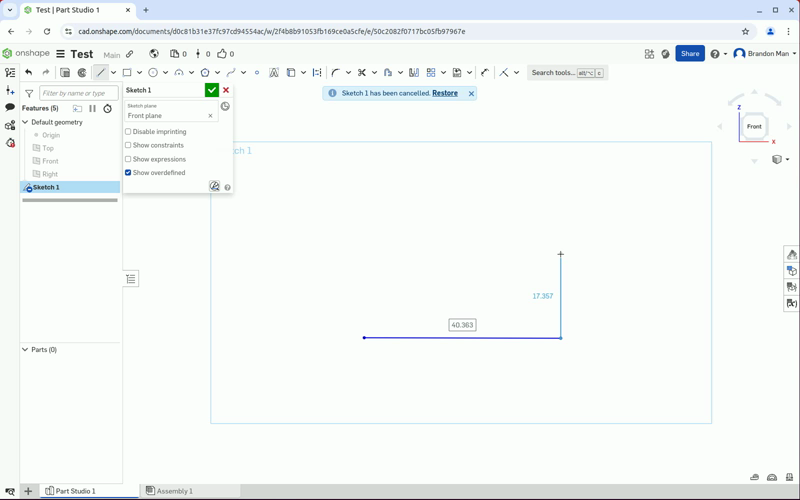
click(560, 253)
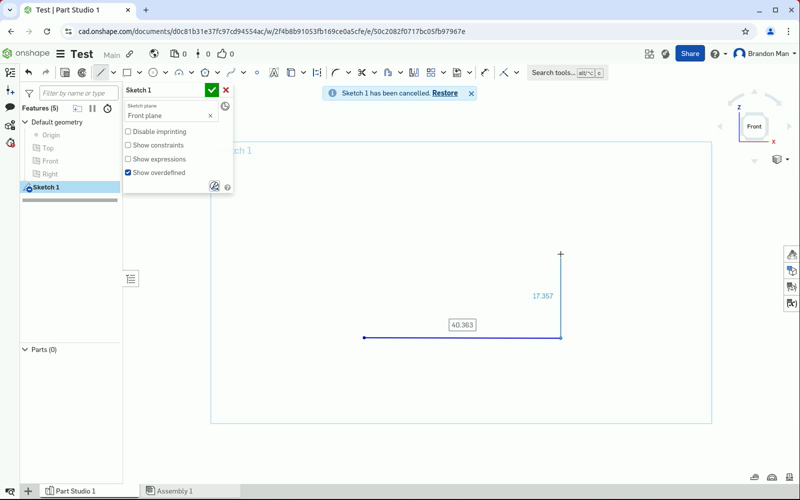
key_up(shift)
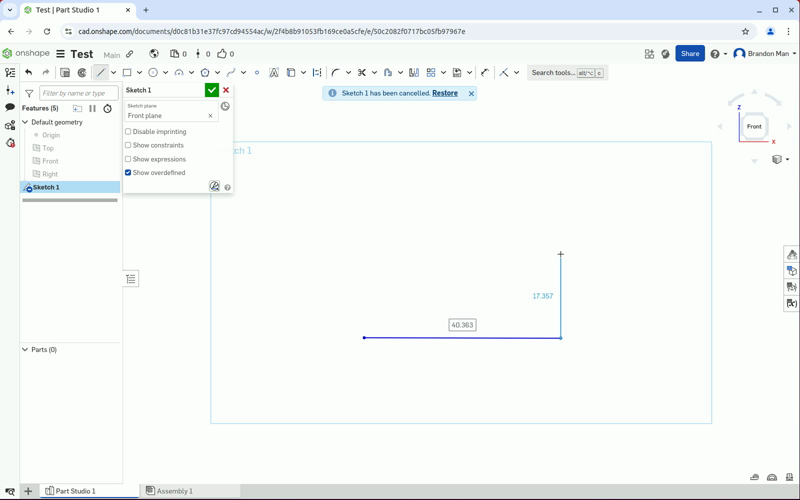
key_down(shift)
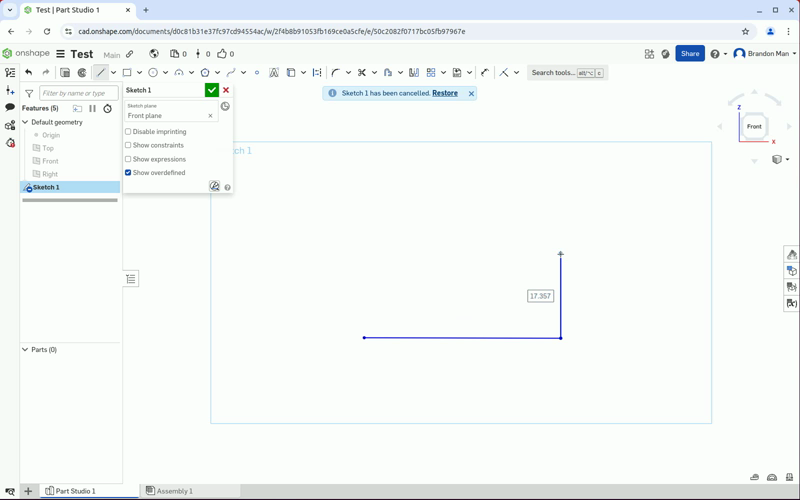
mouse_move(364, 253)
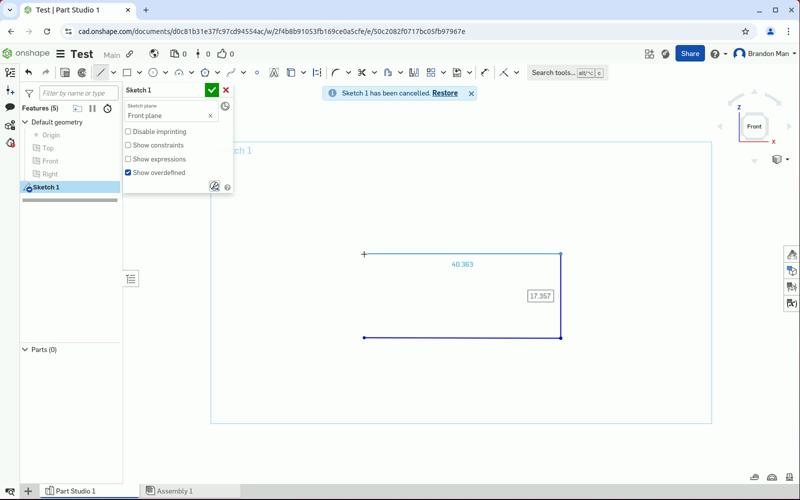
click(364, 253)
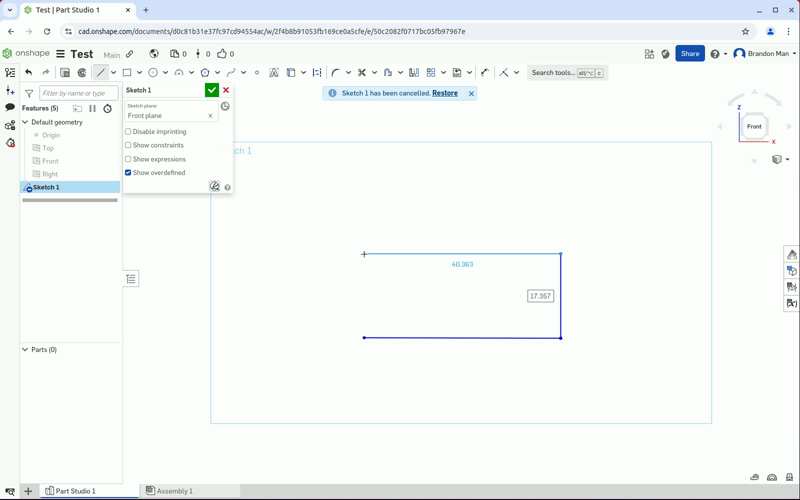
key_up(shift)
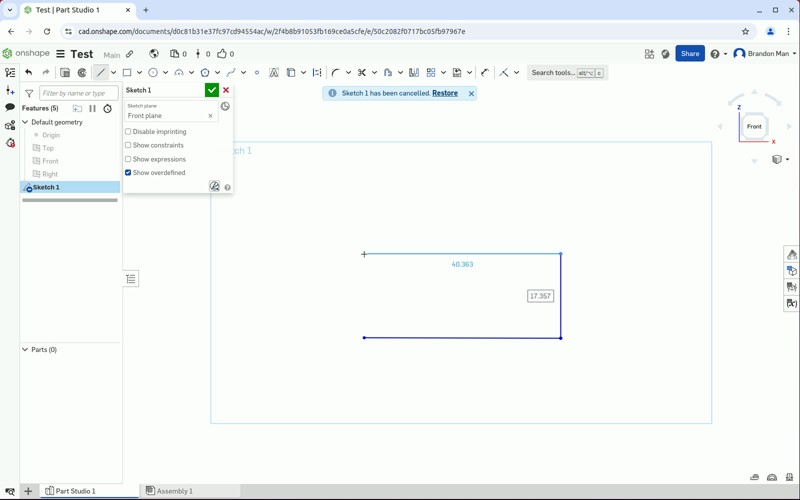
key_down(shift)
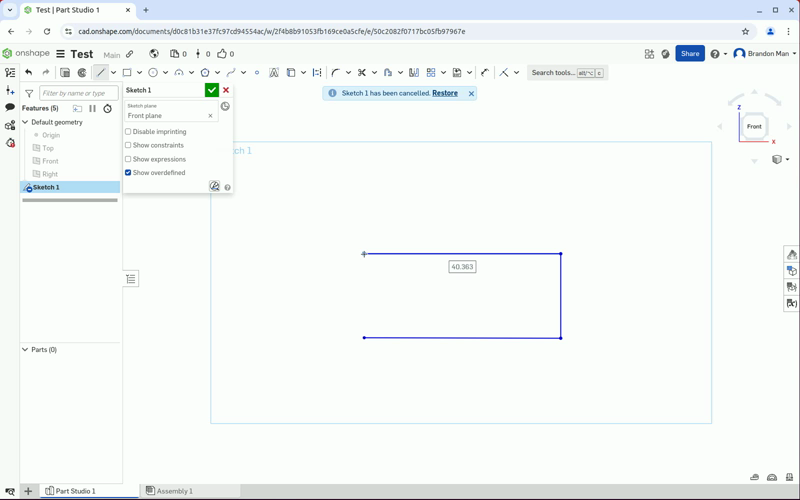
mouse_move(364, 337)
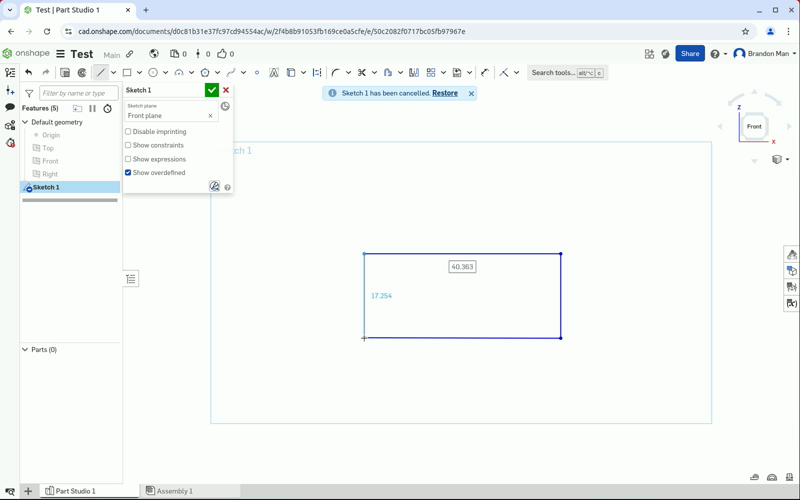
key_up(shift)
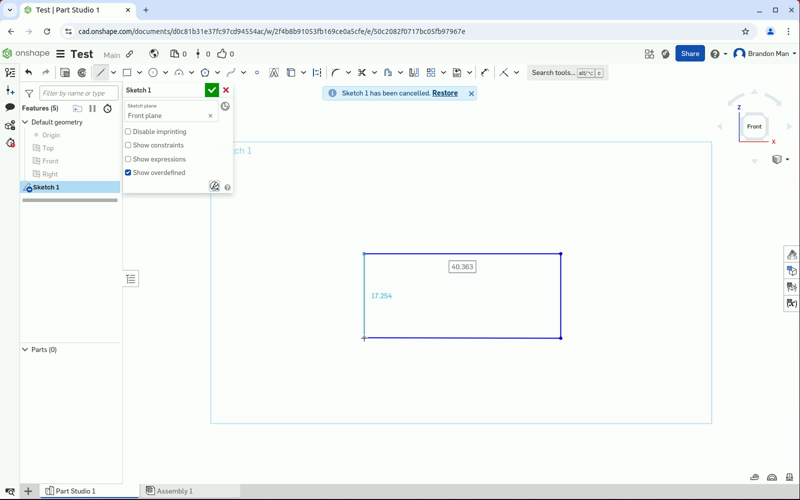
click(364, 337)
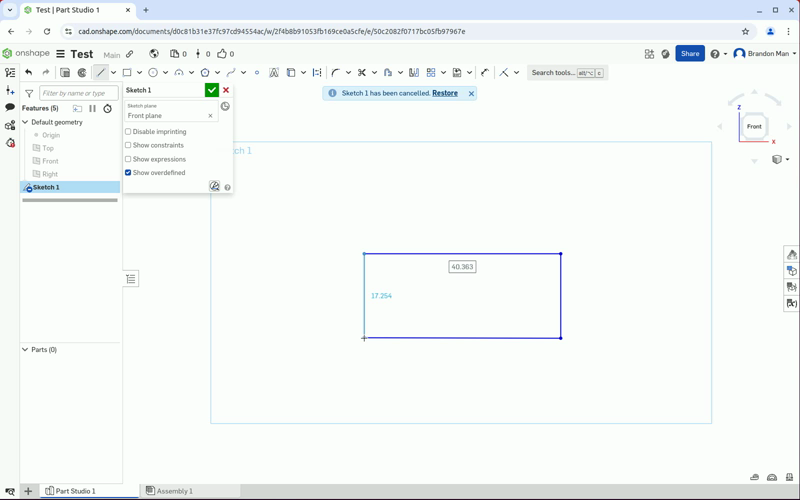
key(esc)
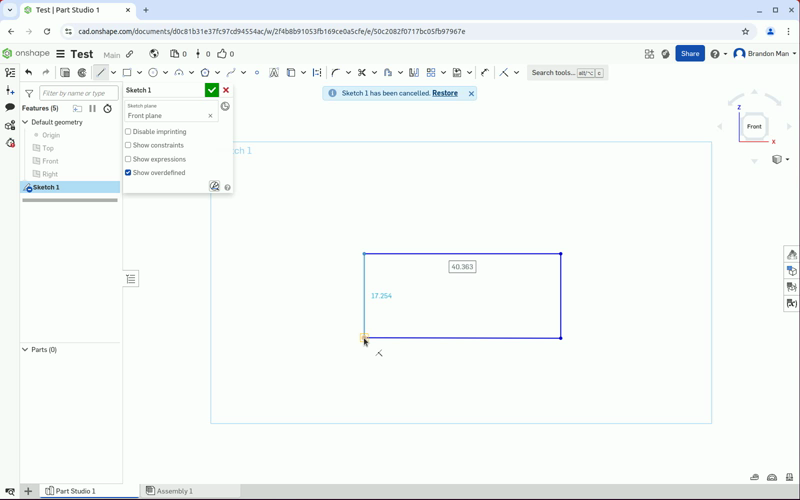
mouse_move(440, 278)
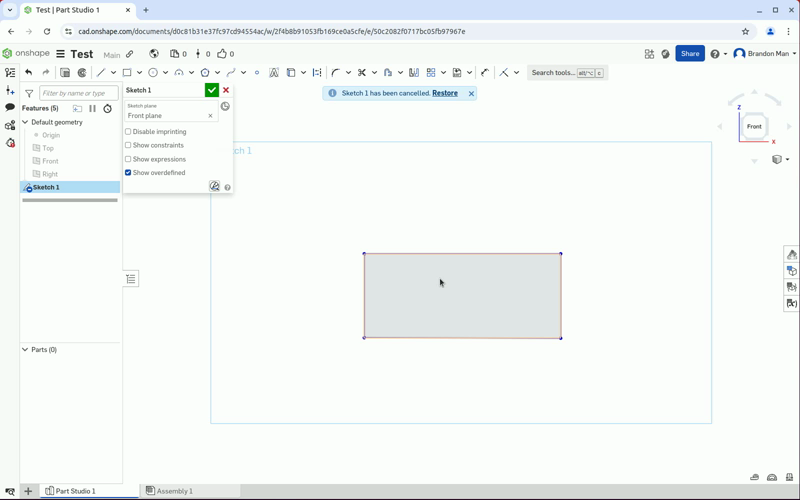
click(440, 278)
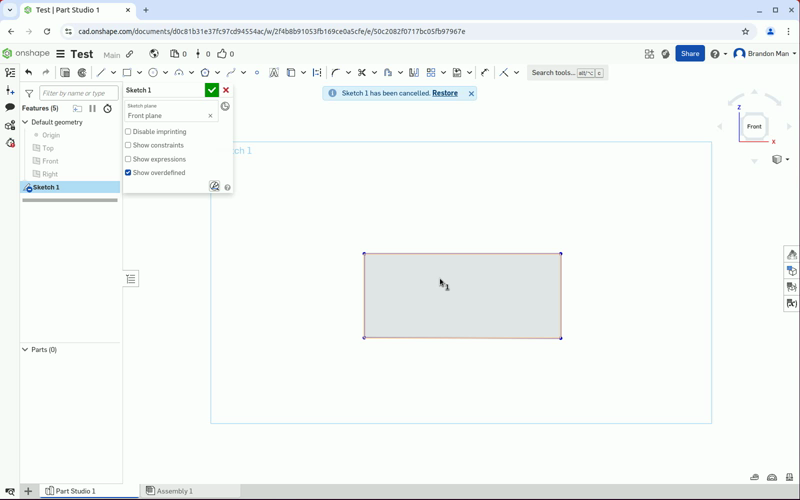
mouse_move(73, 352)
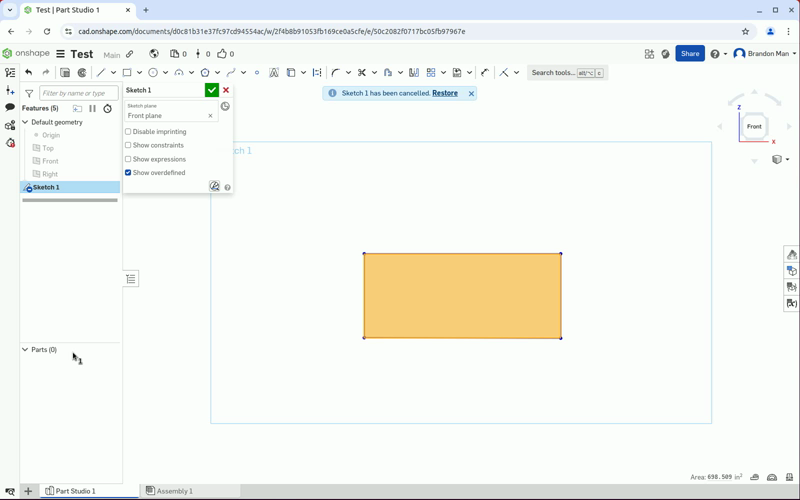
key(shift+y)
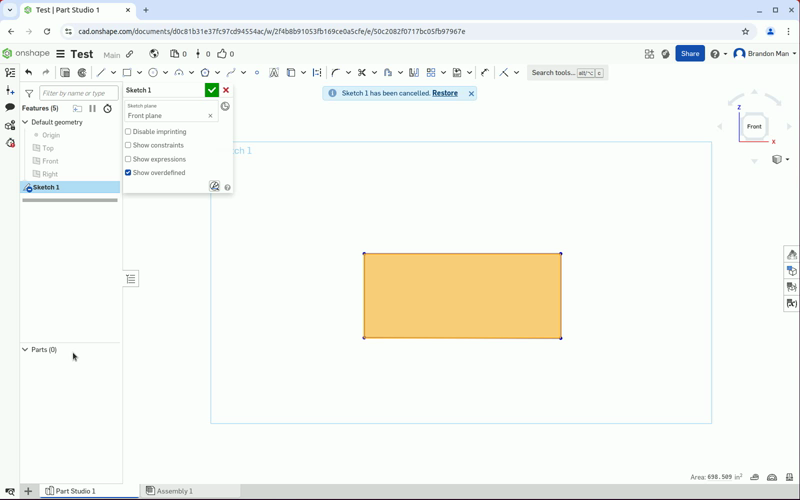
key(shift+e)
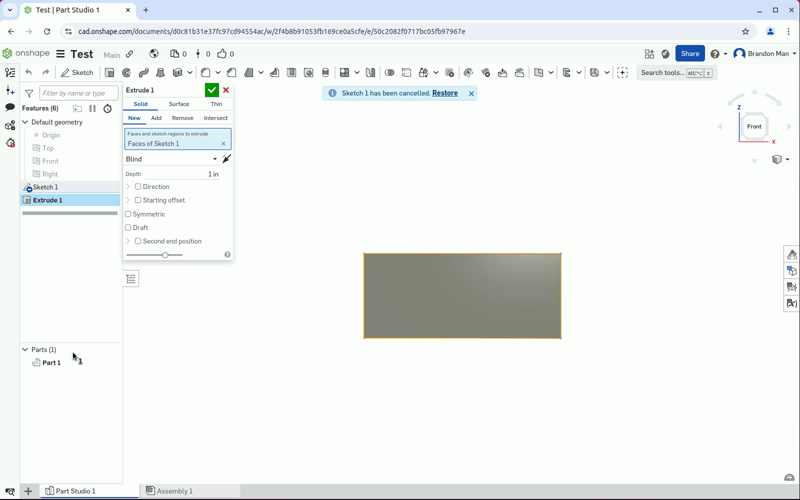
mouse_move(143, 106)
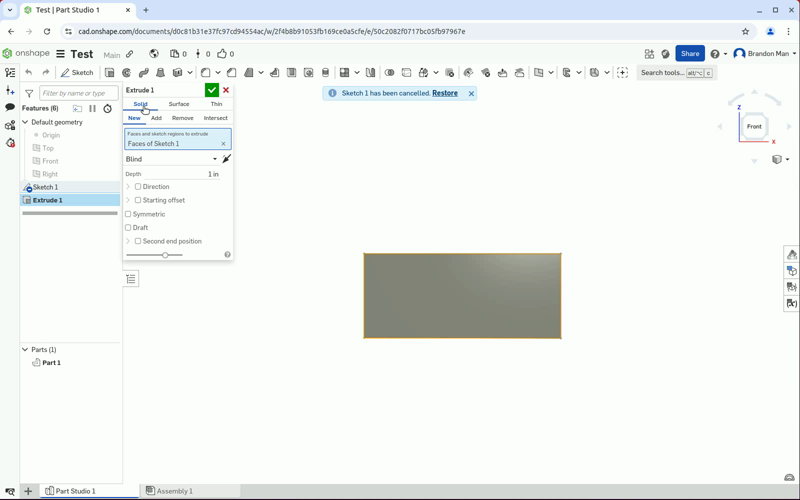
click(143, 106)
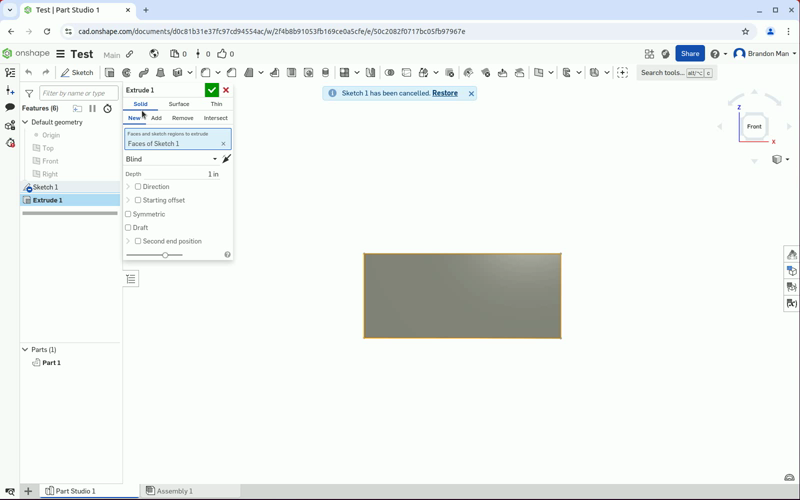
mouse_move(137, 120)
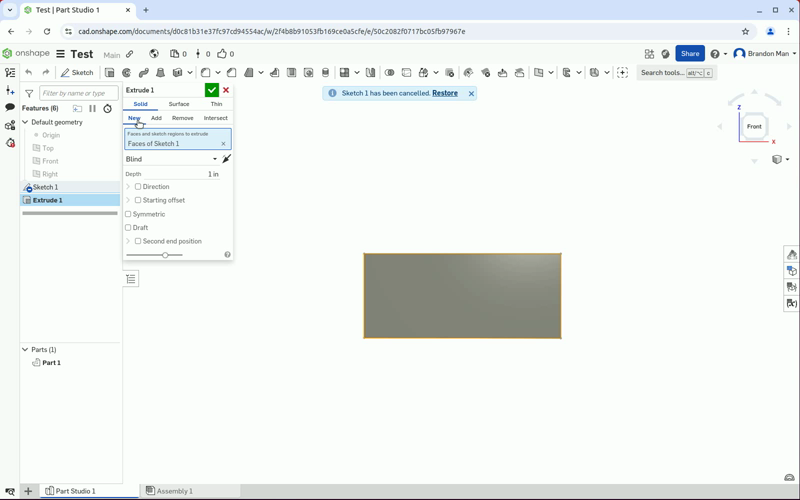
click(137, 120)
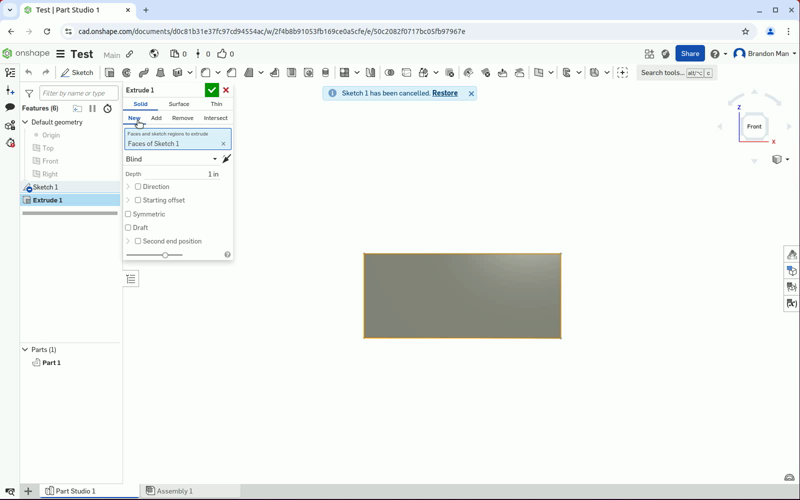
key(tab, 4)
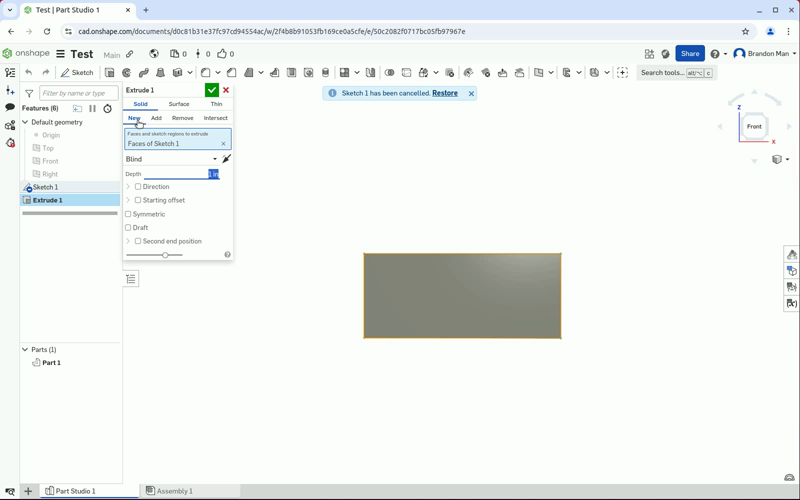
text(23.108)
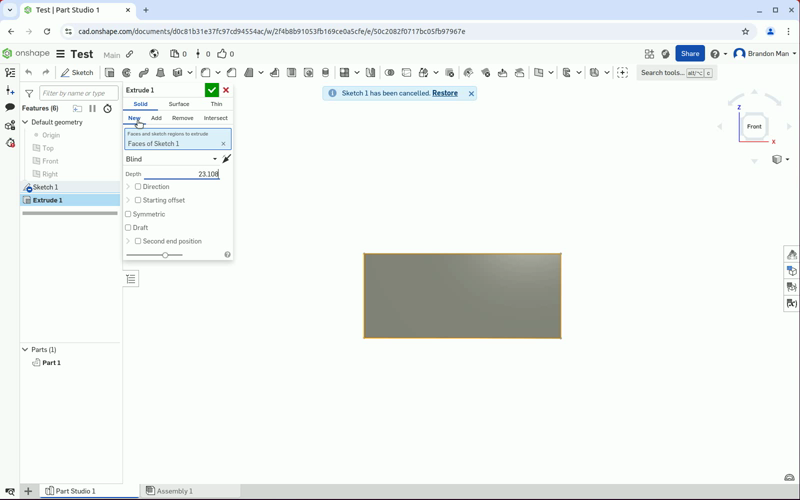
key(enter)
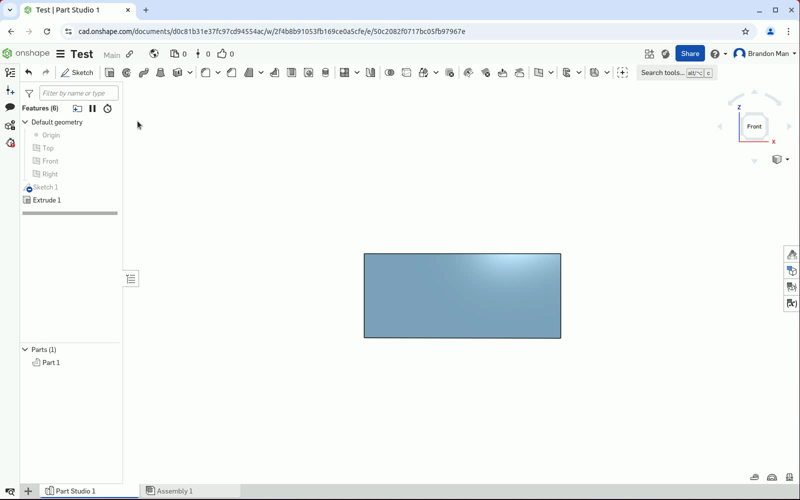
key(shift+h)
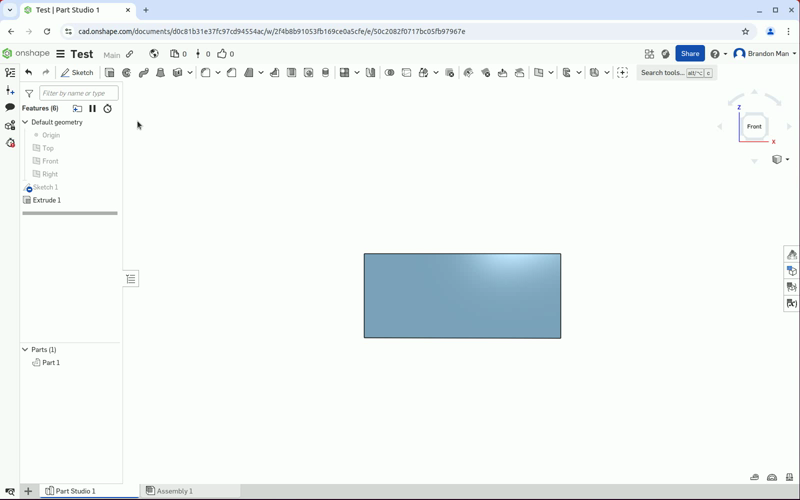
key(shift+h)
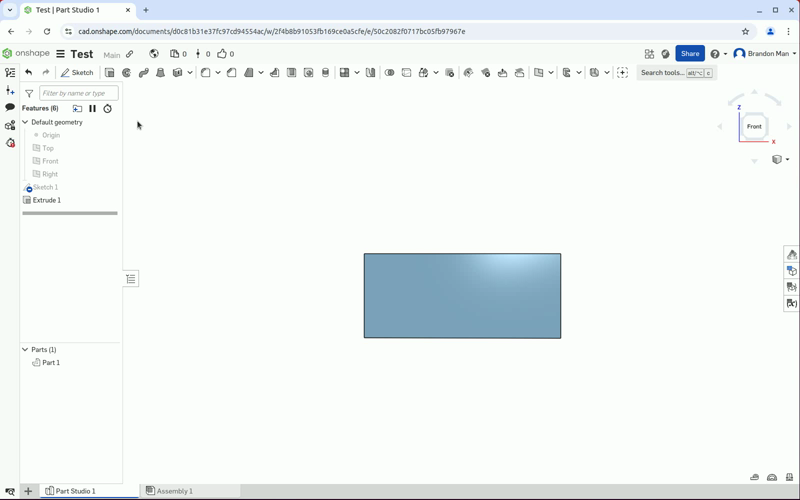
mouse_move(73, 189)
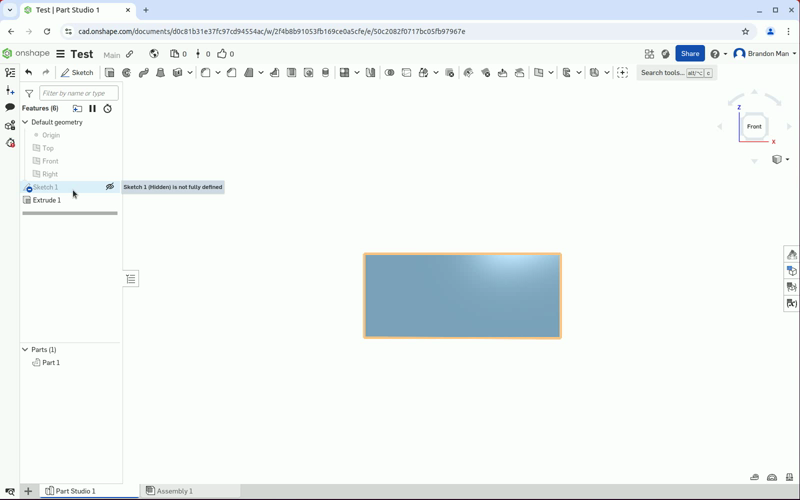
click(73, 189)
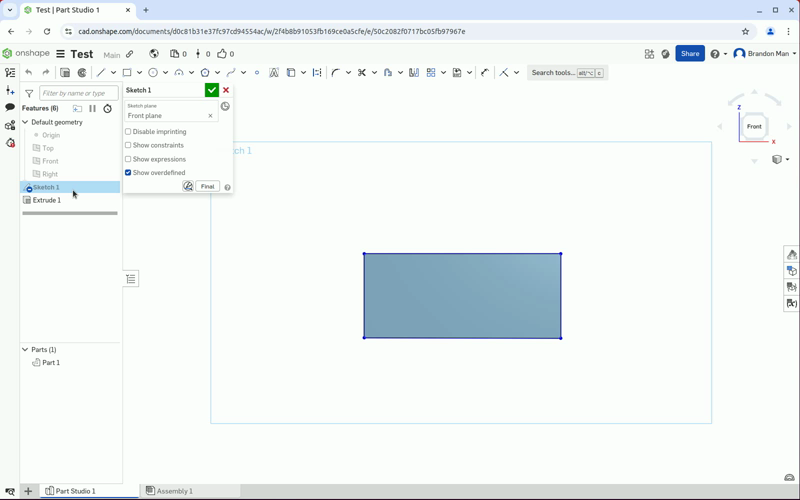
mouse_move(229, 92)
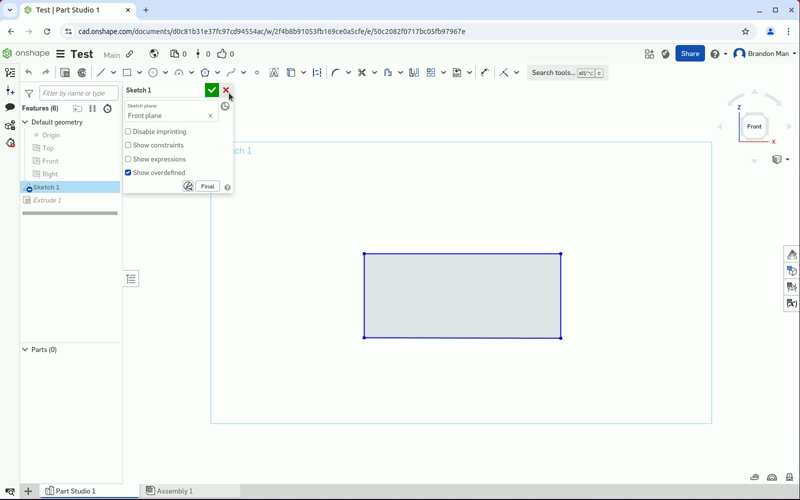
click(229, 92)
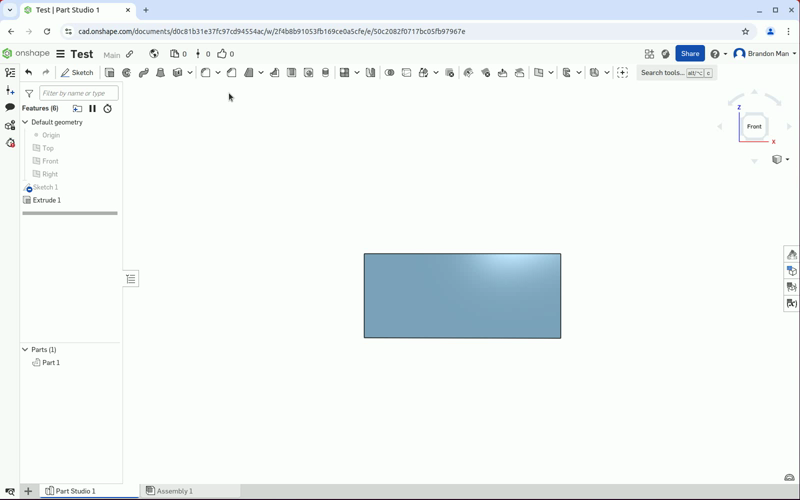
mouse_move(541, 75)
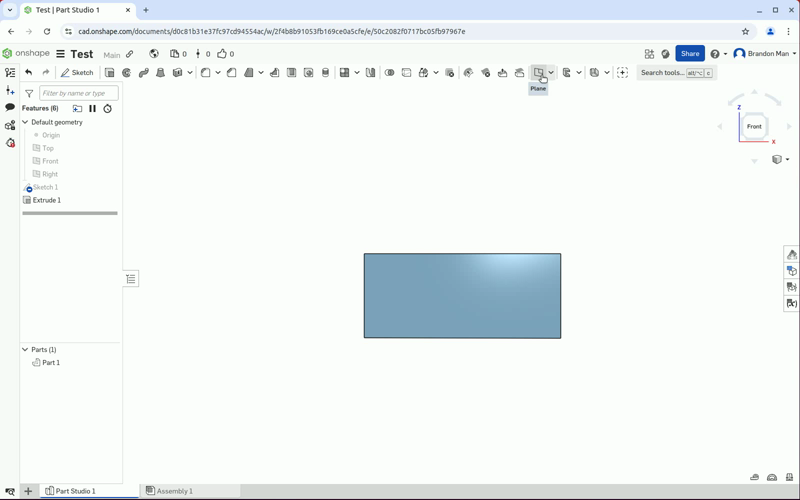
click(541, 75)
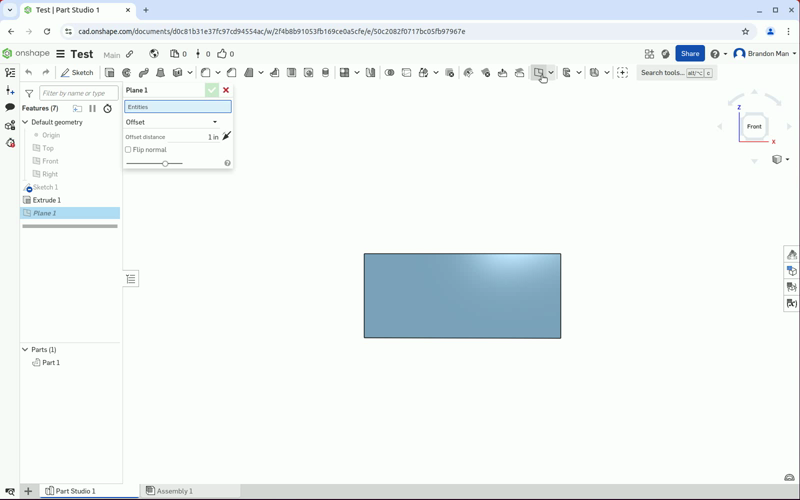
mouse_move(73, 163)
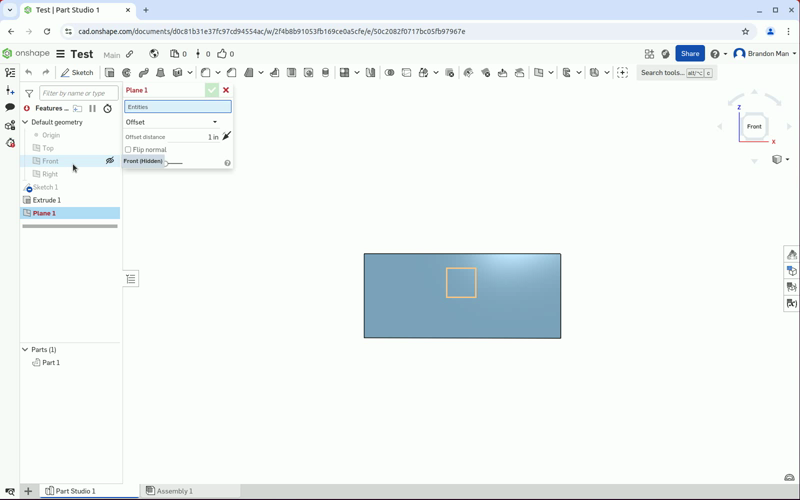
click(73, 163)
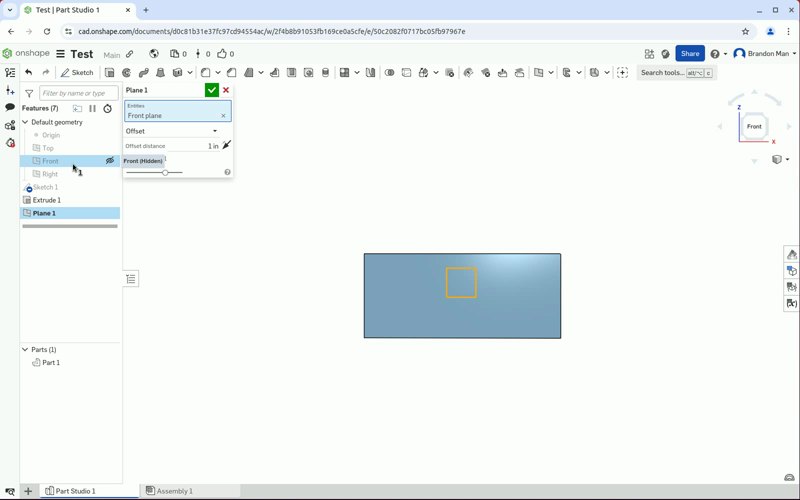
key(tab, 2)
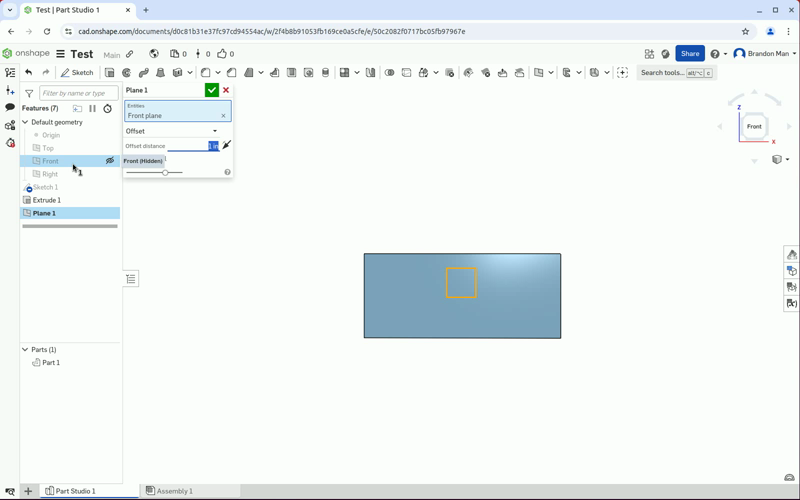
text(23.108)
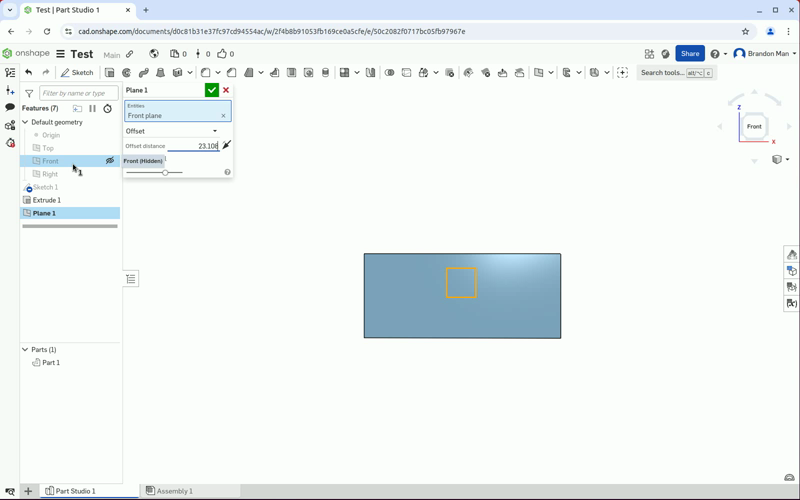
key(enter, 2)
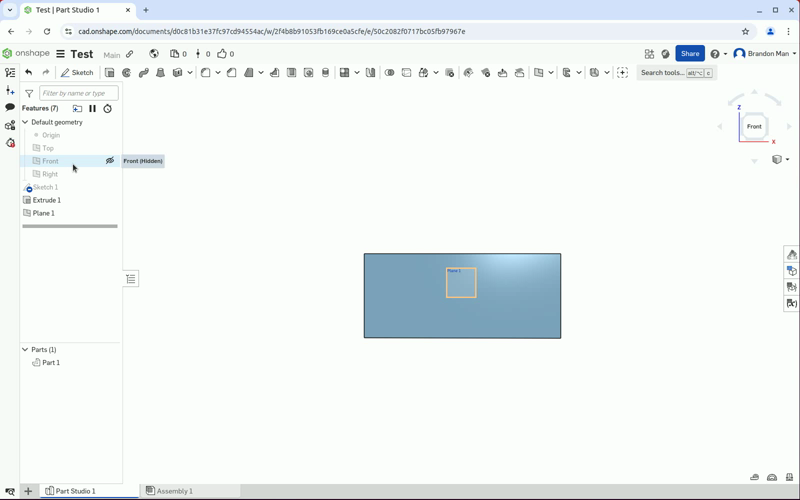
key(shift+s)
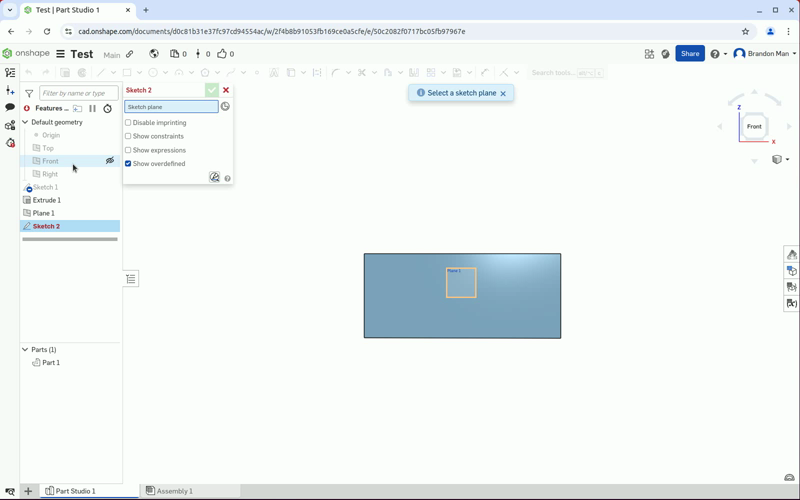
mouse_move(73, 215)
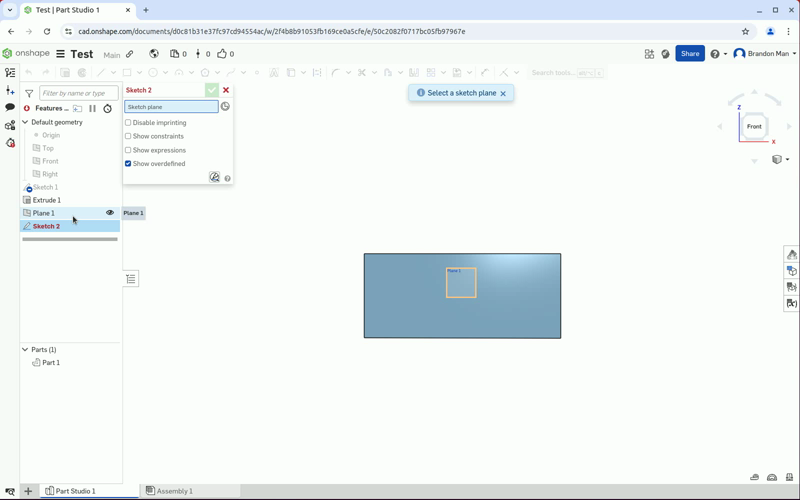
click(73, 215)
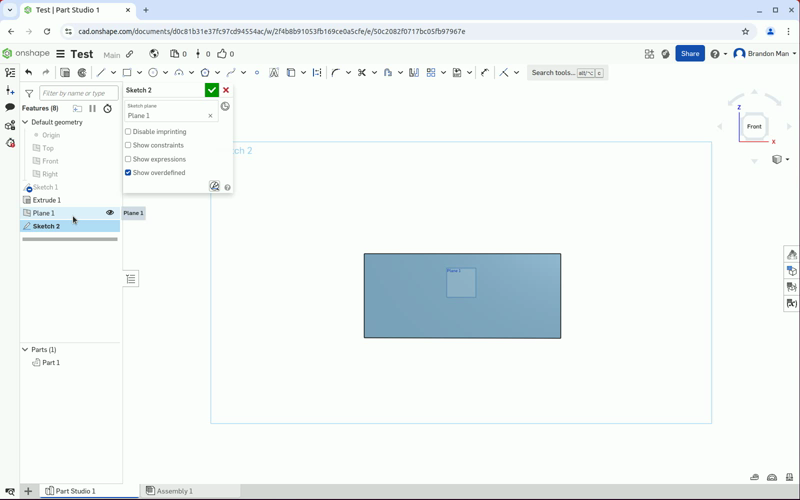
mouse_move(73, 352)
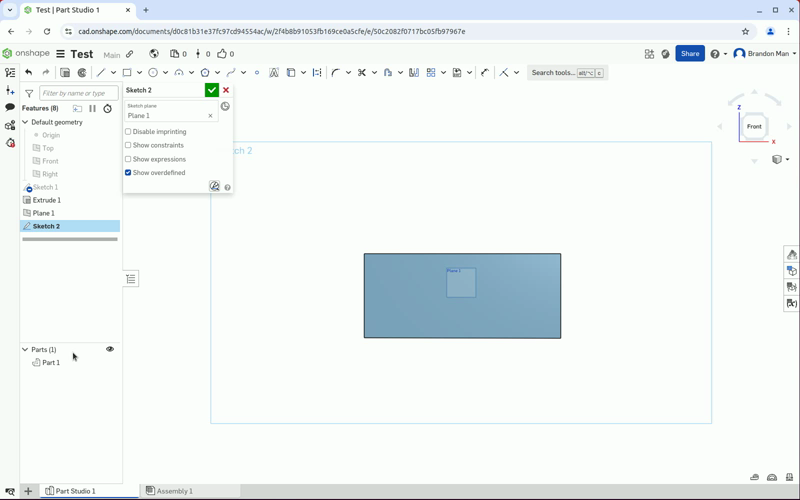
key(y)
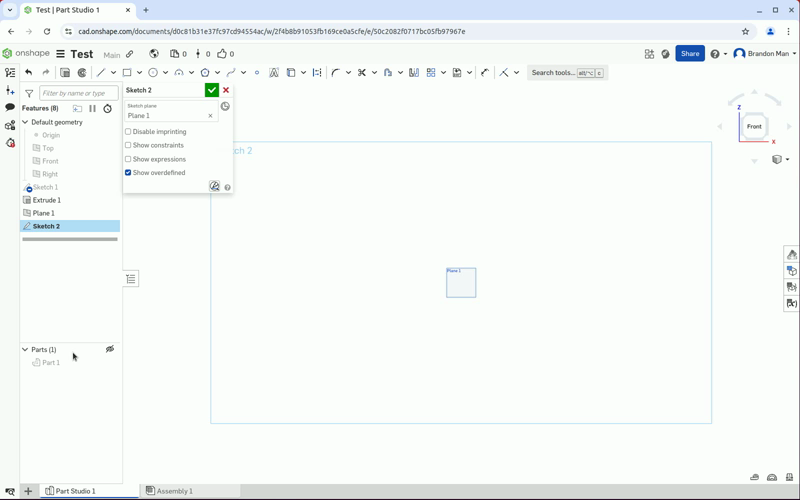
key(l)
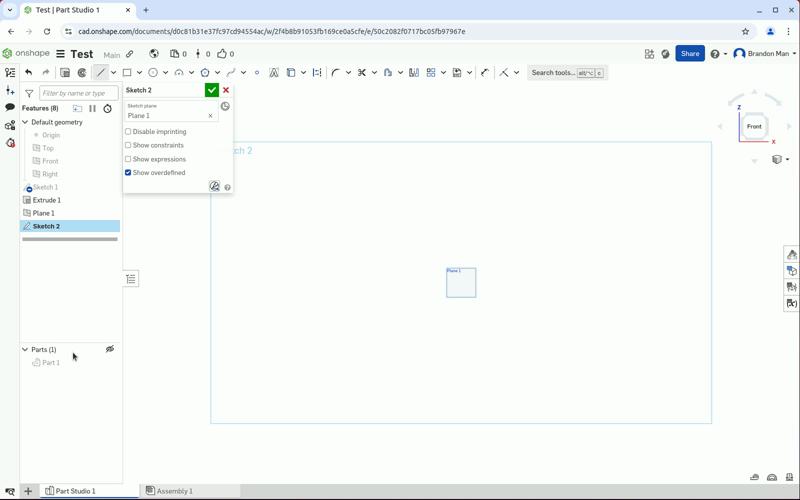
key_down(shift)
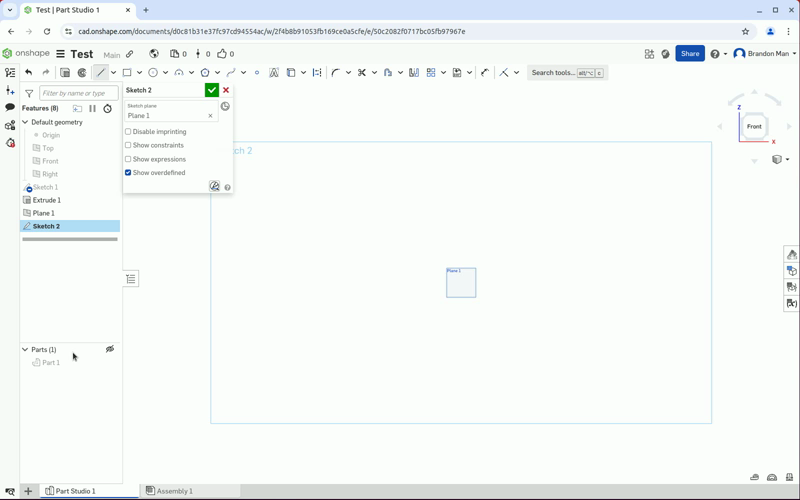
mouse_move(392, 309)
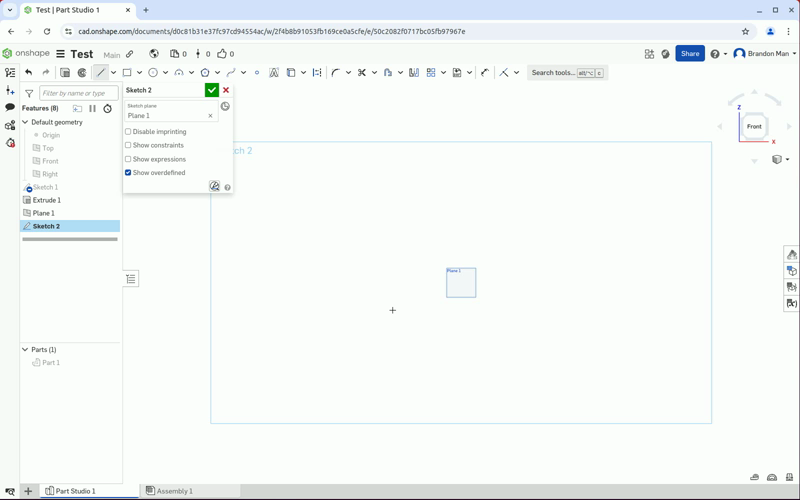
click(392, 309)
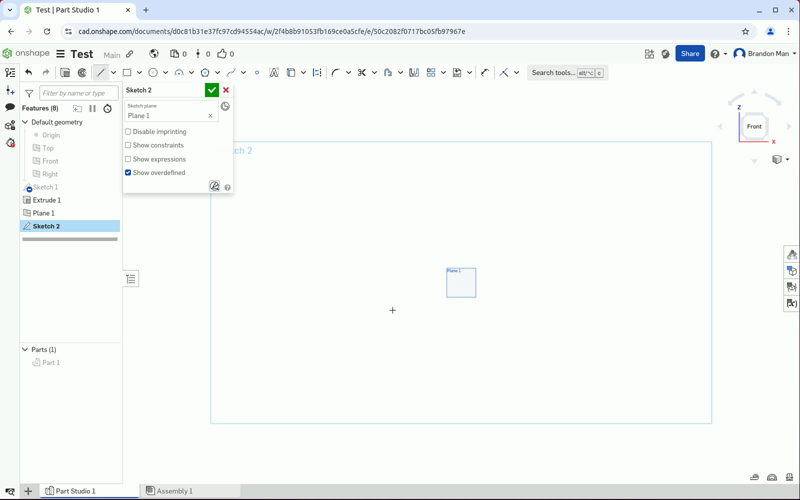
key_up(shift)
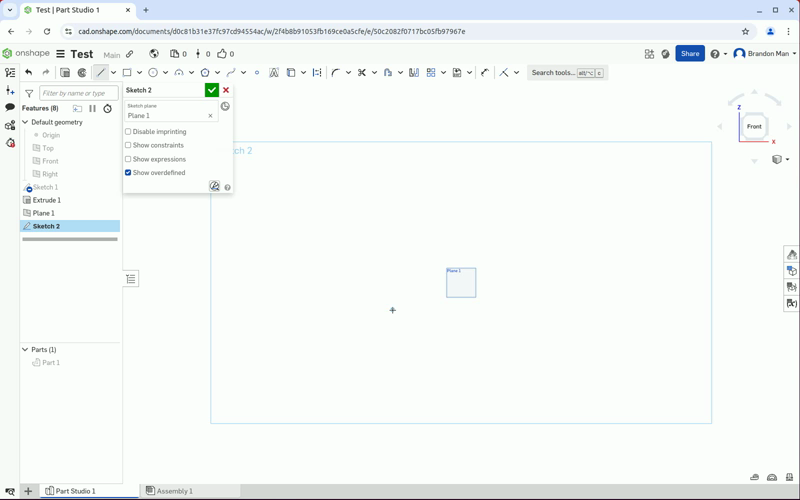
key_down(shift)
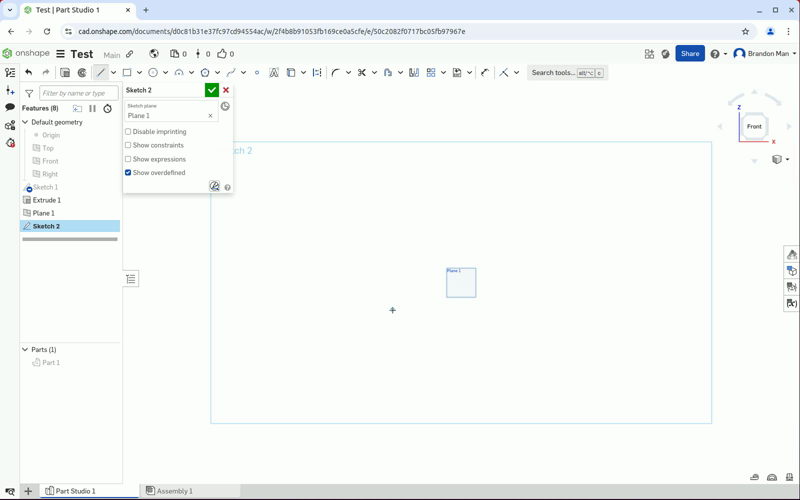
mouse_move(533, 309)
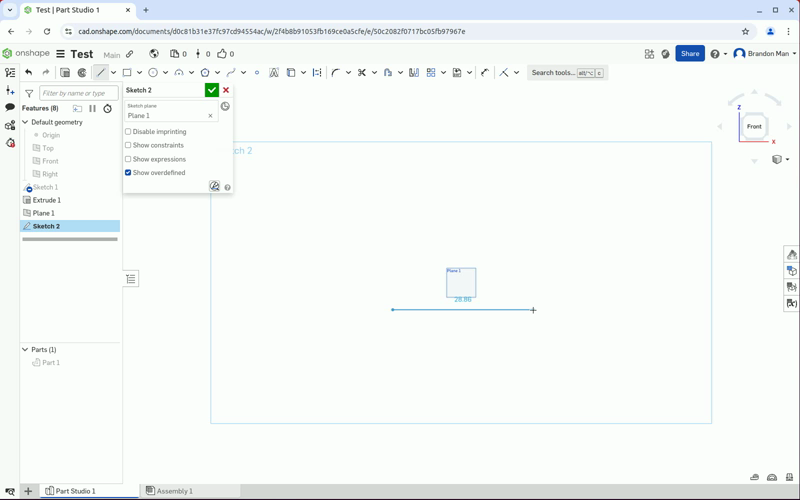
click(533, 309)
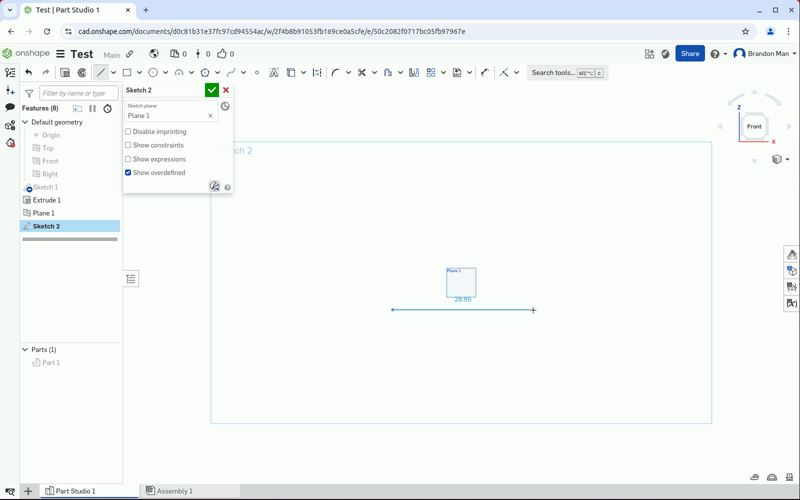
key_up(shift)
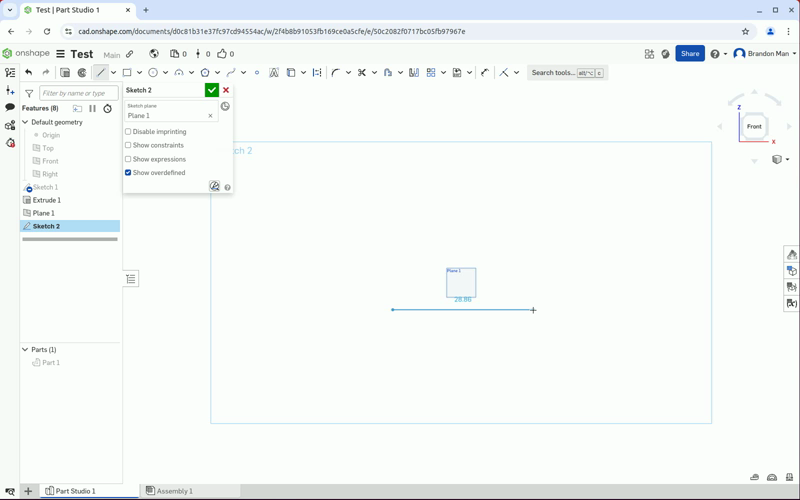
key_down(shift)
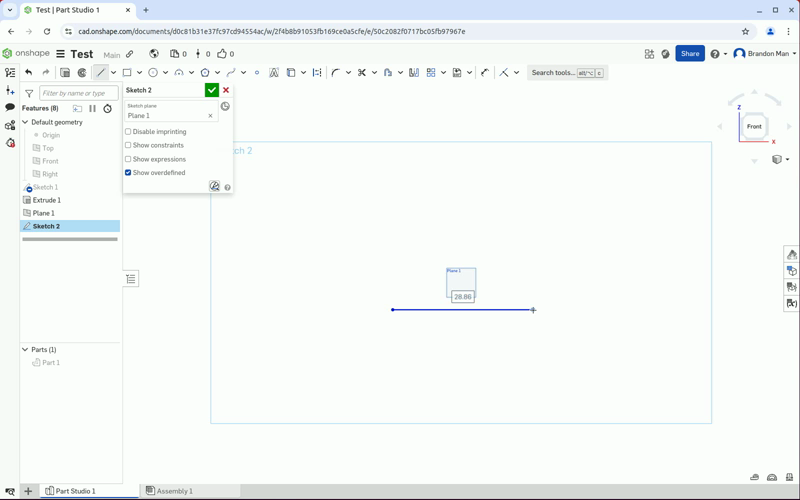
mouse_move(563, 309)
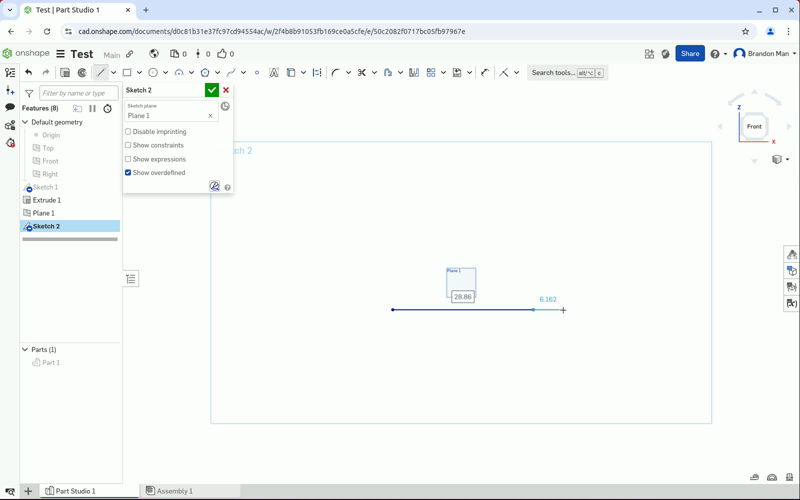
mouse_move(533, 253)
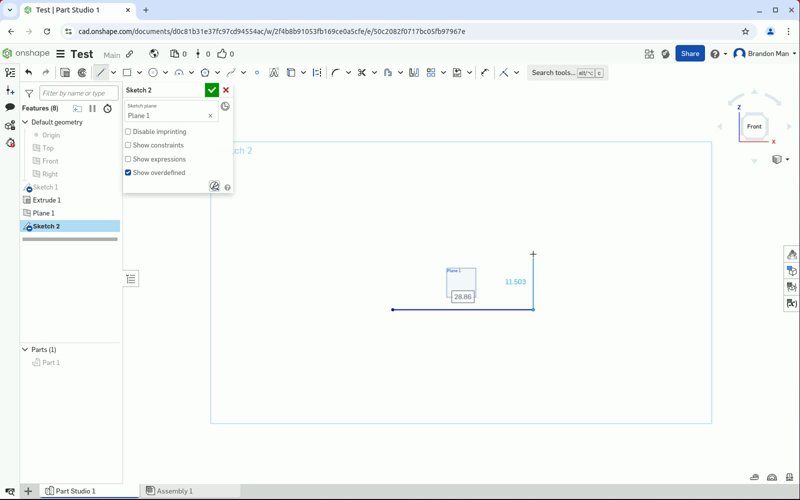
click(533, 253)
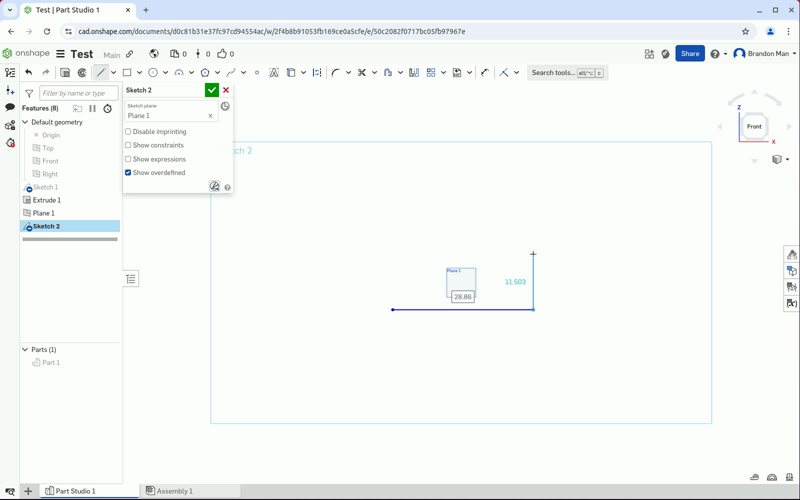
key_up(shift)
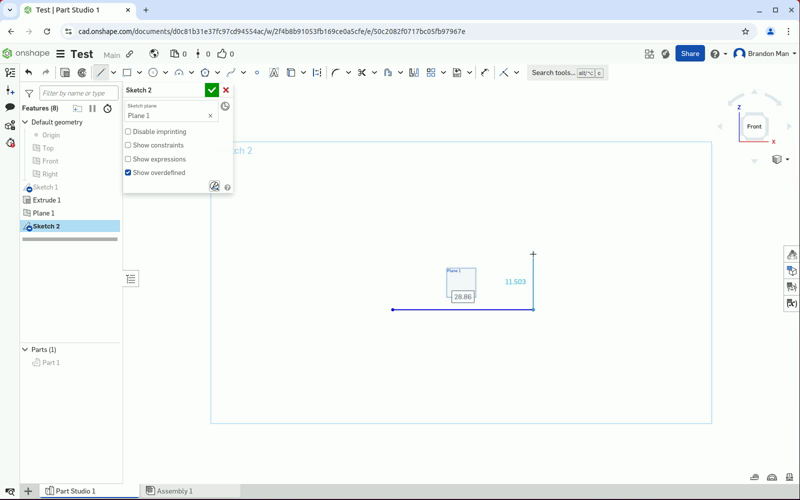
key_down(shift)
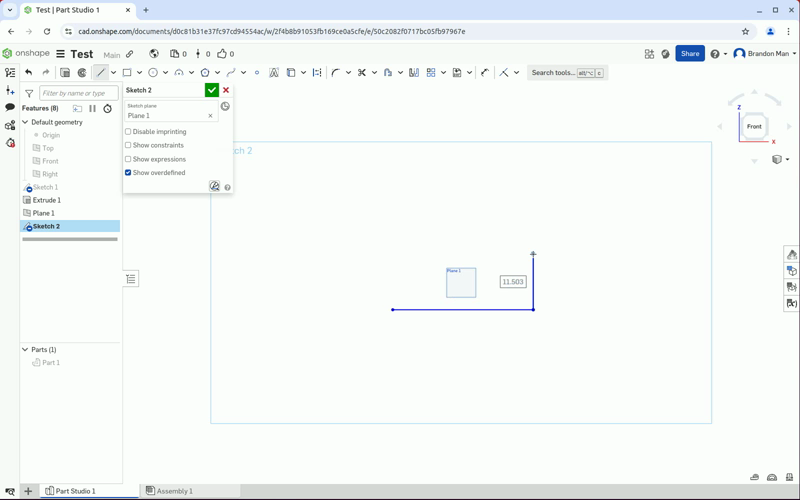
mouse_move(392, 253)
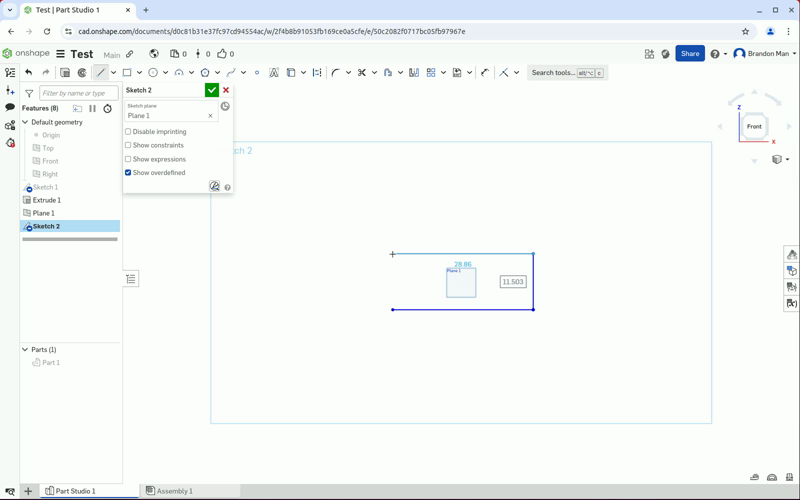
click(392, 253)
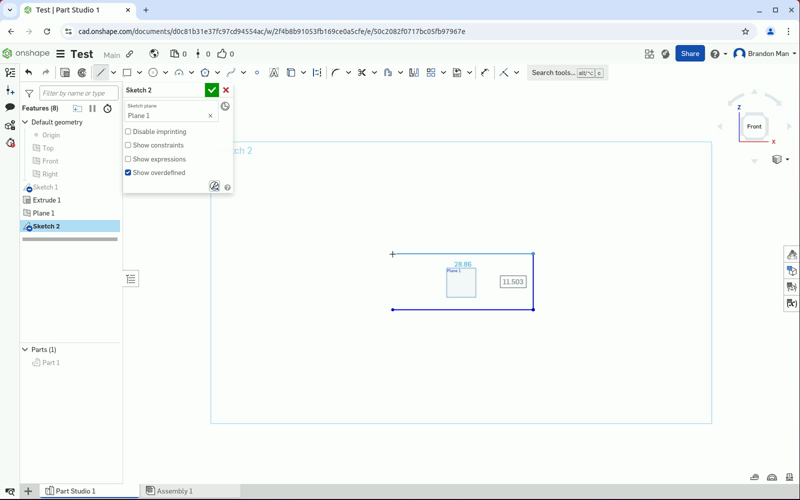
key_up(shift)
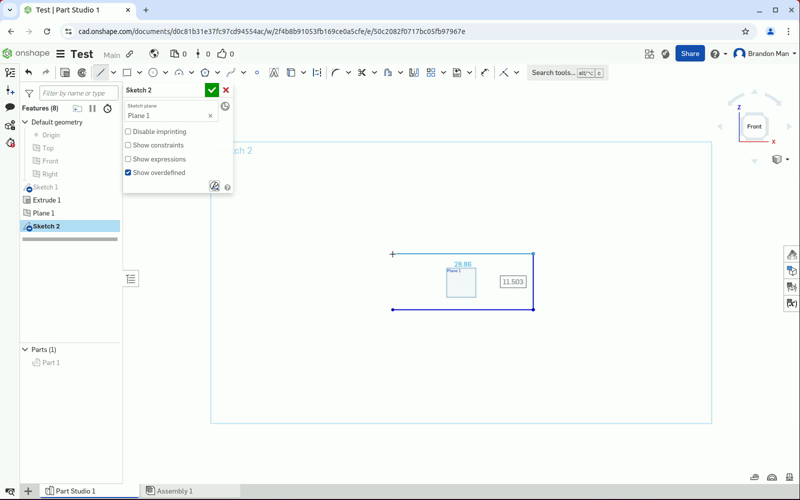
mouse_move(422, 253)
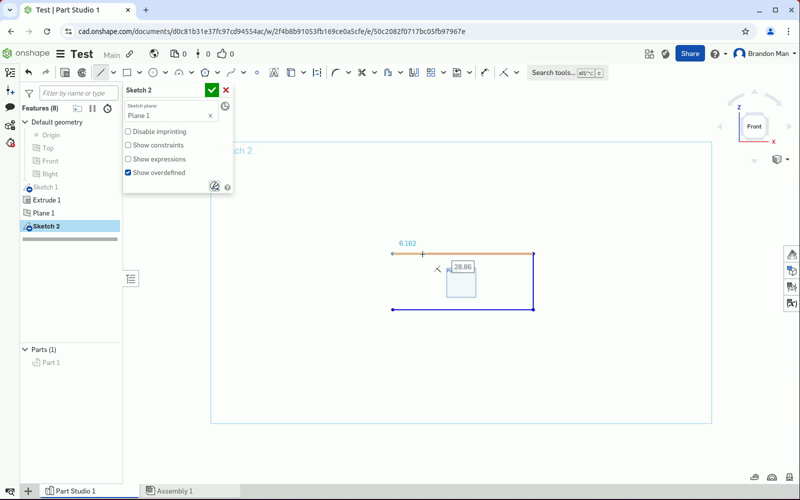
key_down(shift)
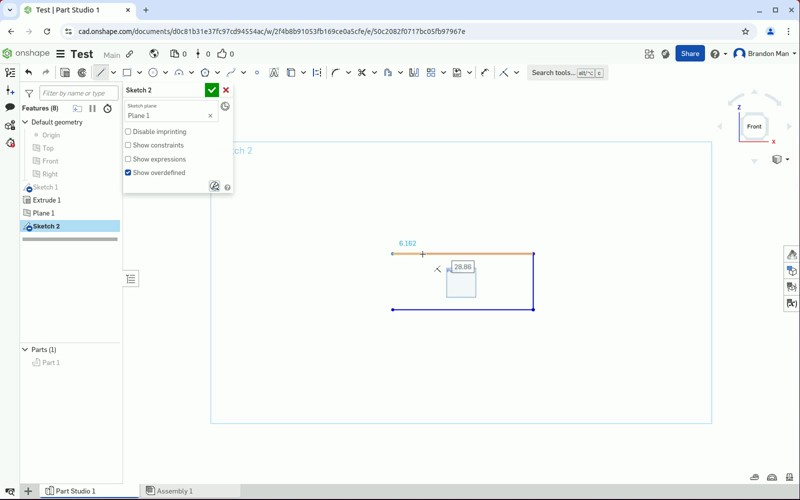
mouse_move(392, 309)
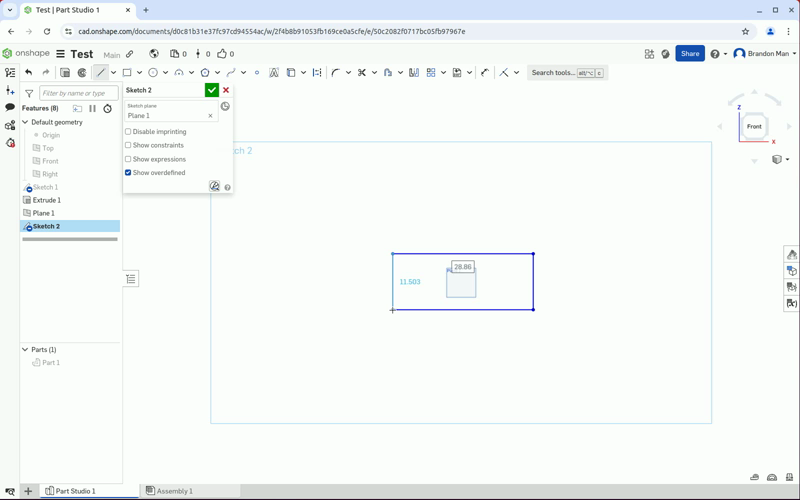
key_up(shift)
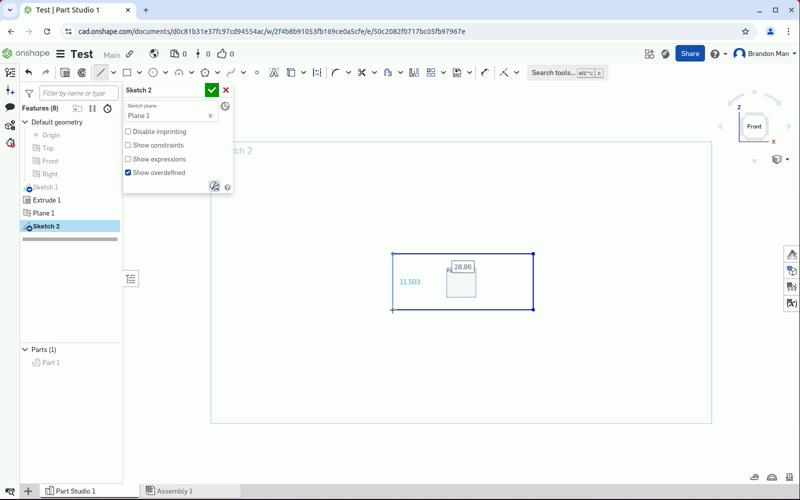
click(392, 309)
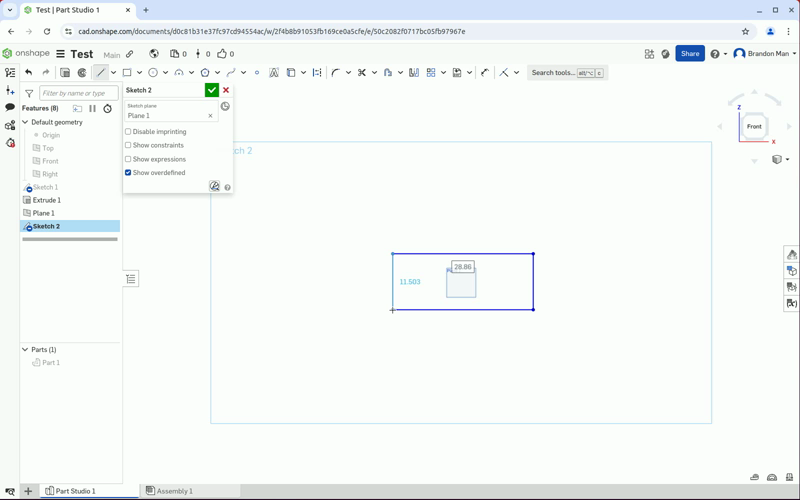
key(esc)
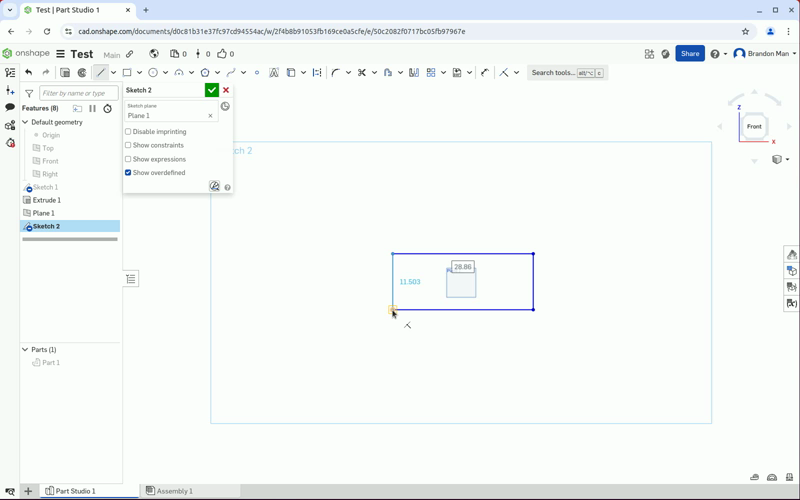
mouse_move(431, 270)
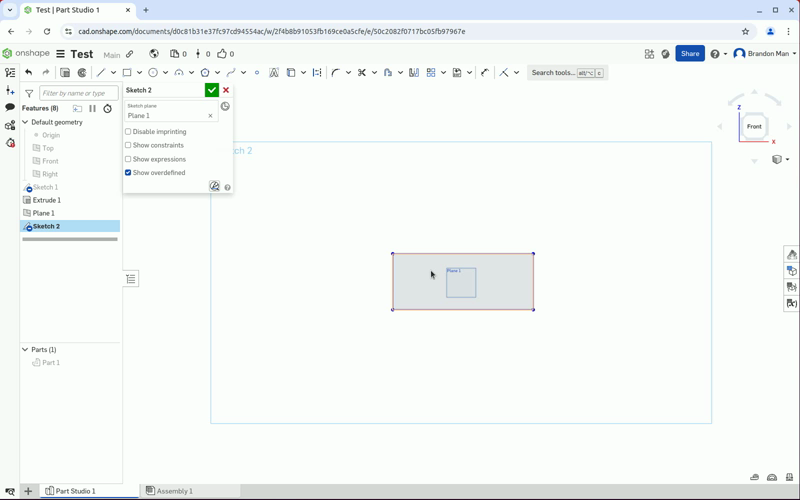
click(431, 270)
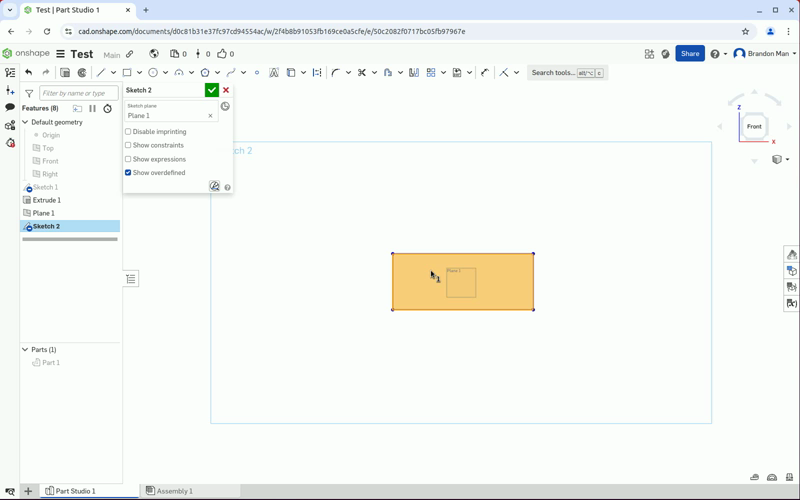
mouse_move(73, 352)
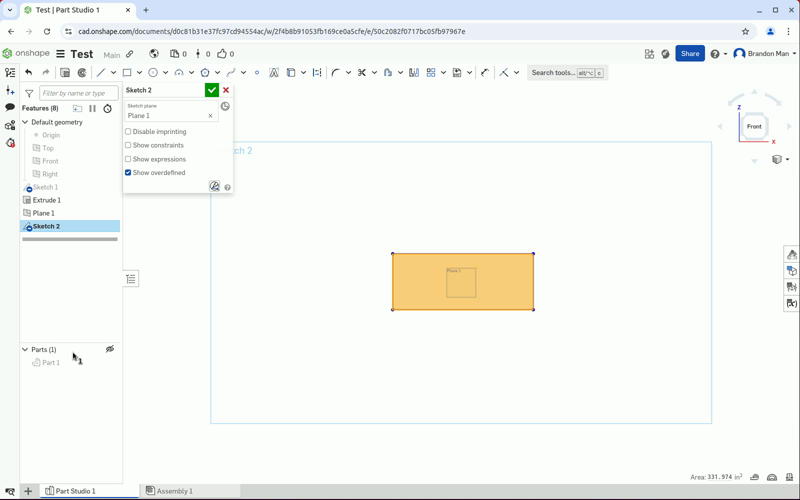
key(shift+y)
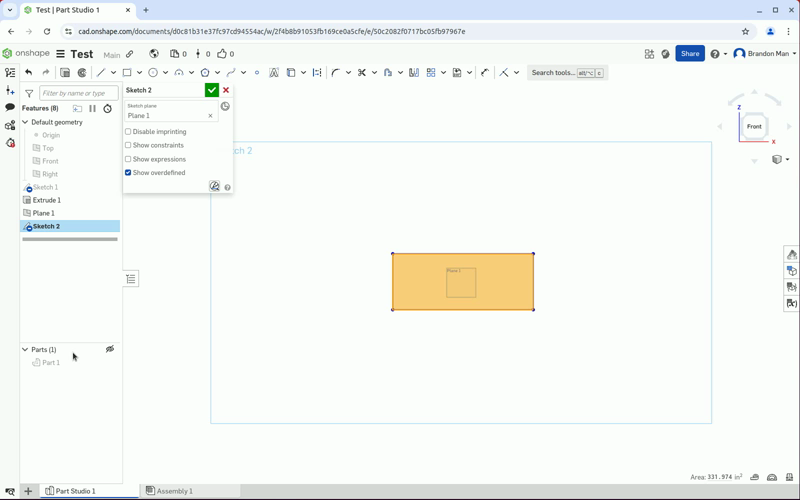
key(shift+e)
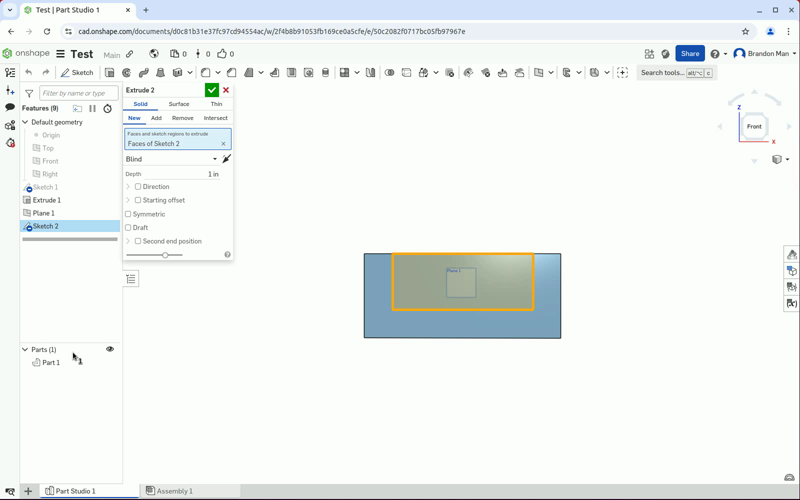
mouse_move(143, 106)
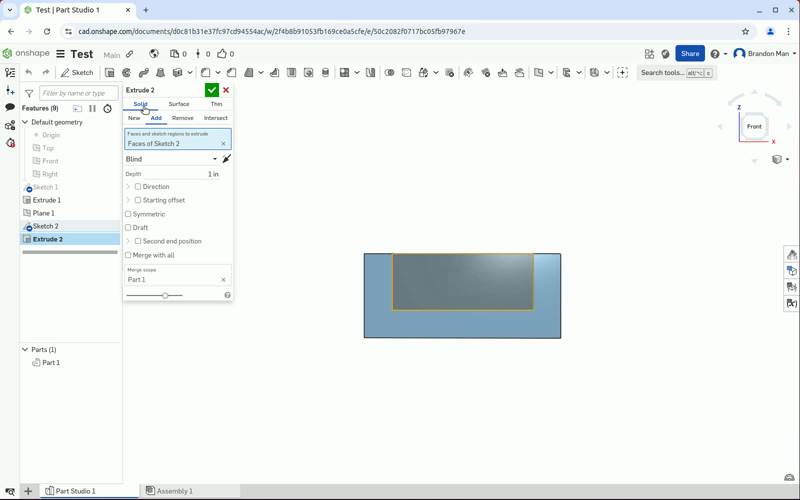
click(143, 106)
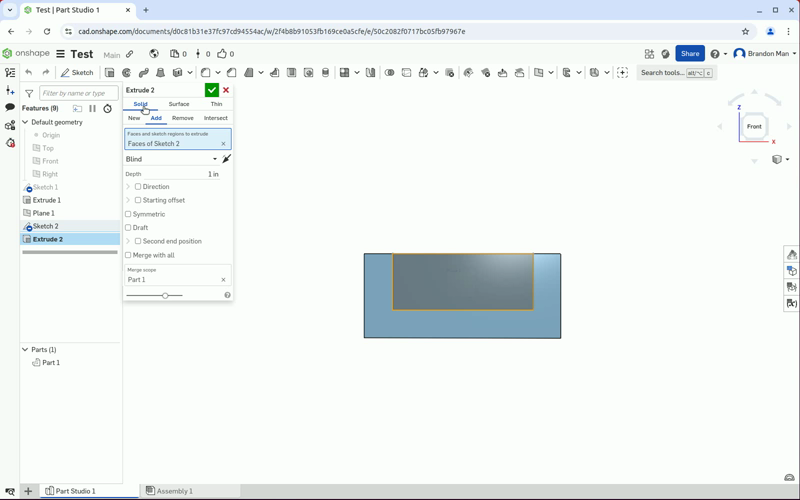
mouse_move(186, 120)
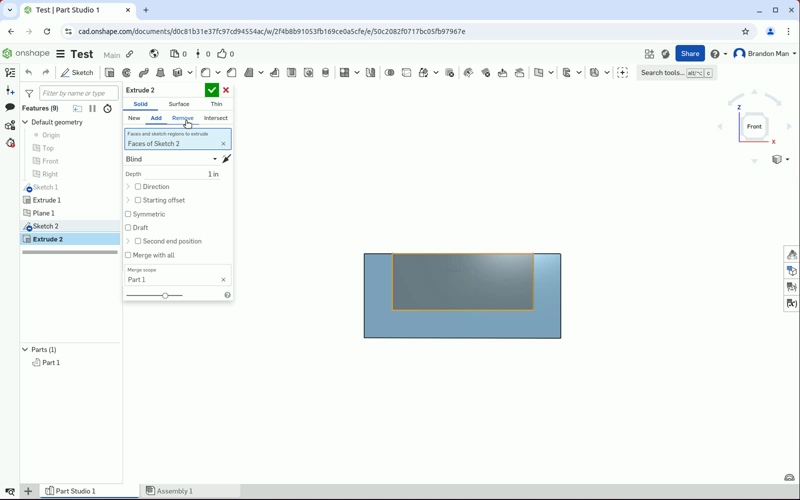
click(186, 120)
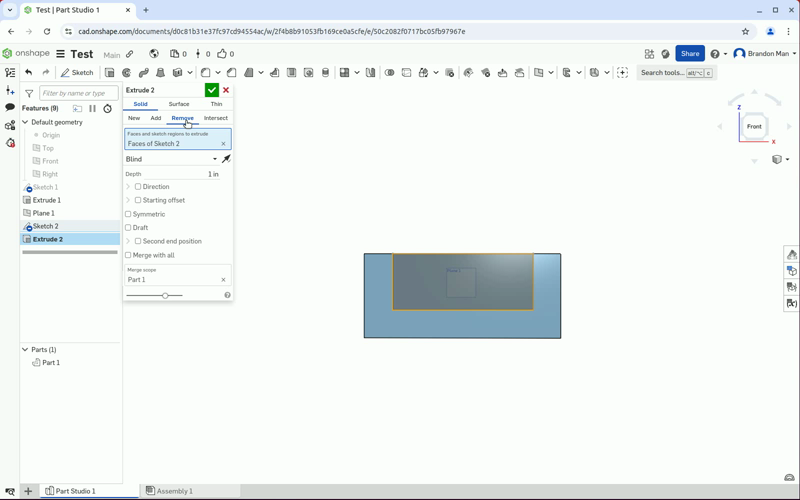
key(tab, 4)
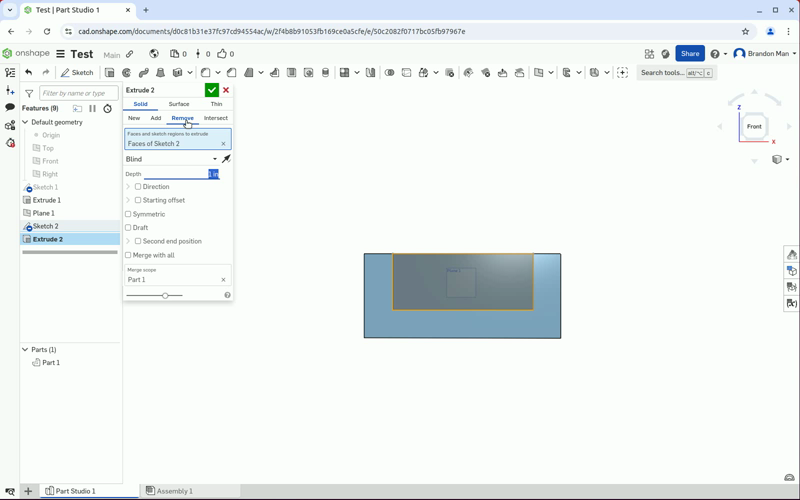
text(23.108)
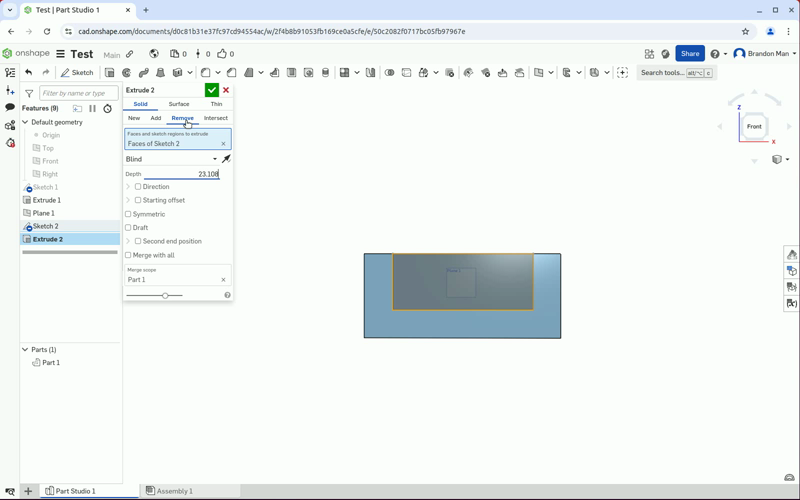
key(tab, 6)
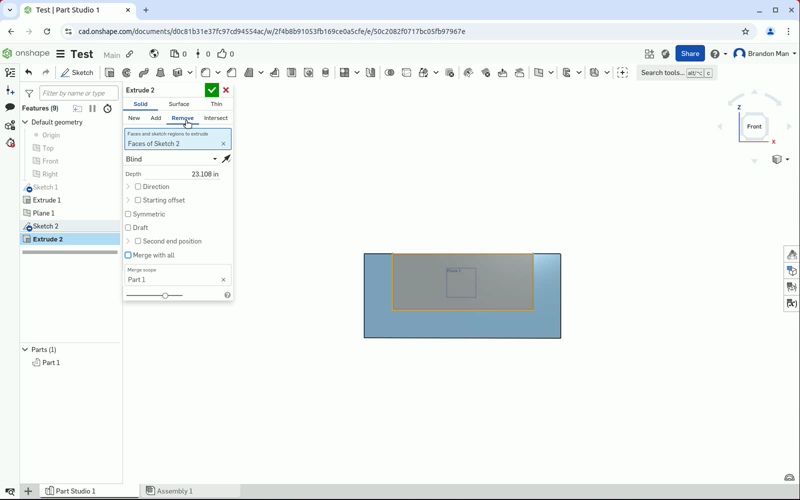
key(space)
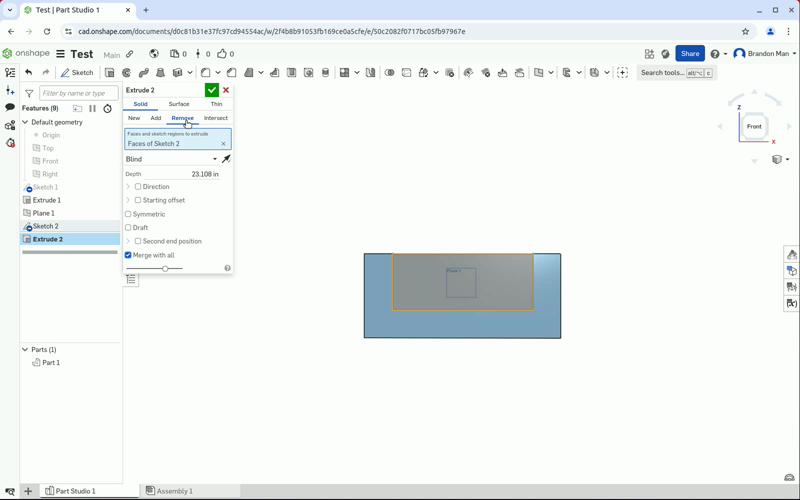
key(enter)
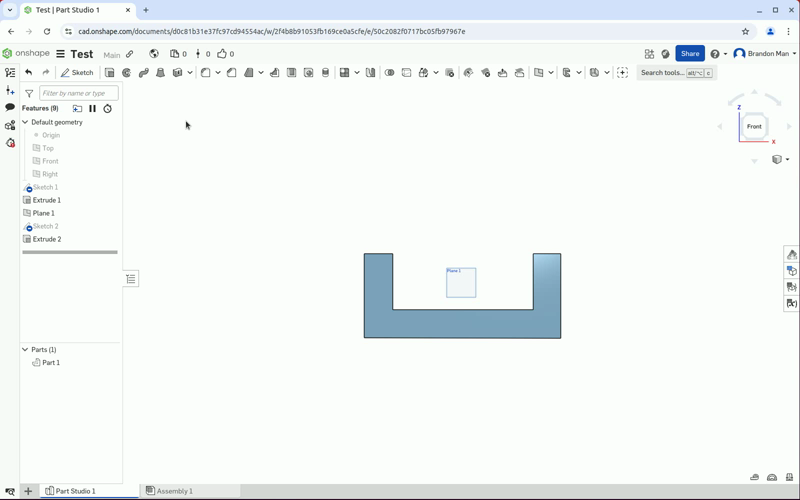
key(shift+h)
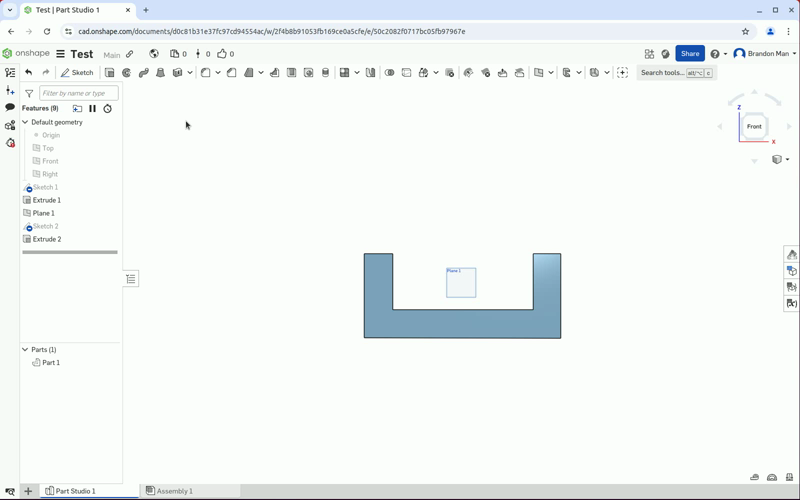
key(shift+h)
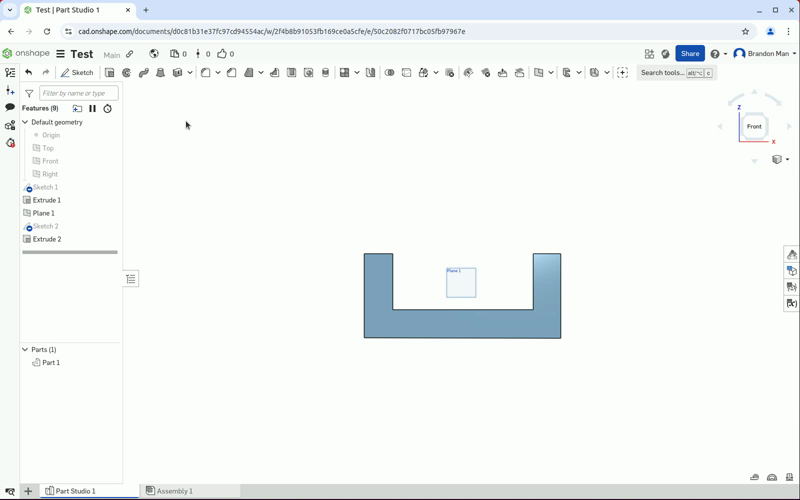
mouse_move(73, 189)
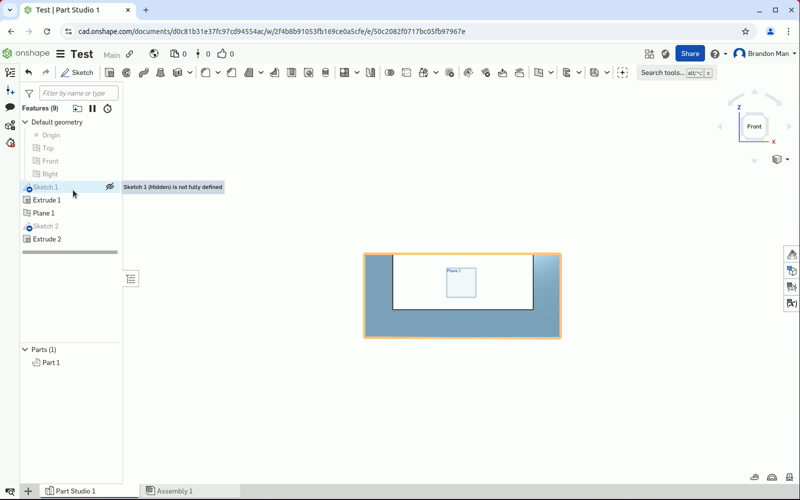
click(73, 189)
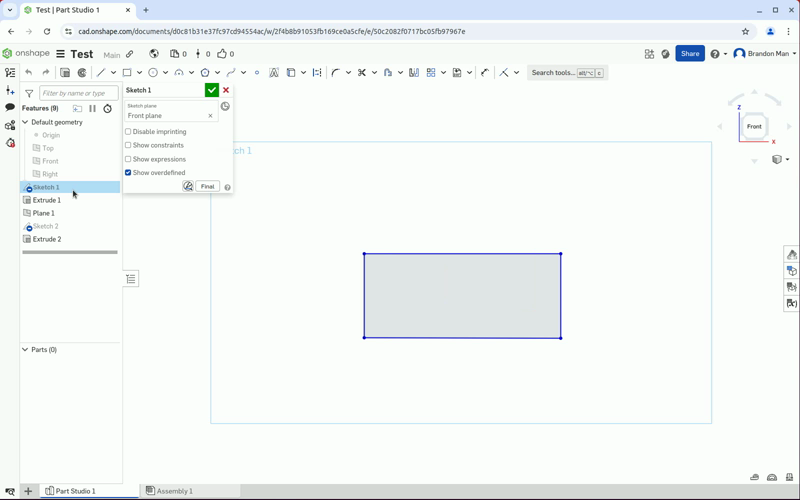
mouse_move(229, 92)
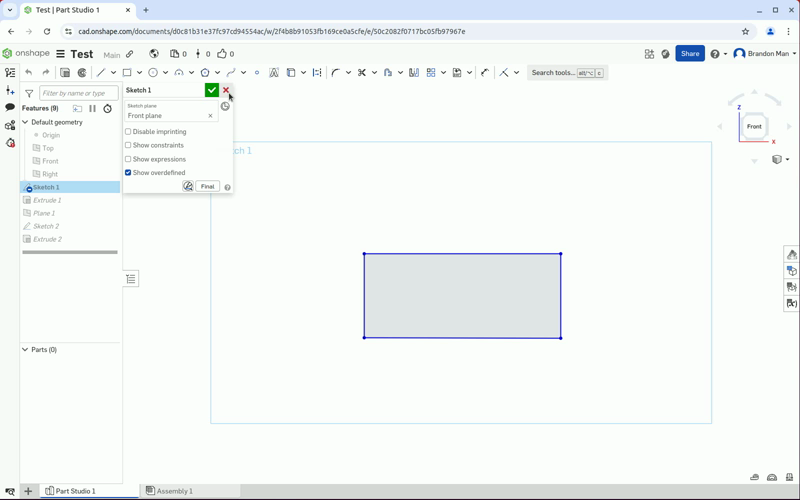
click(229, 92)
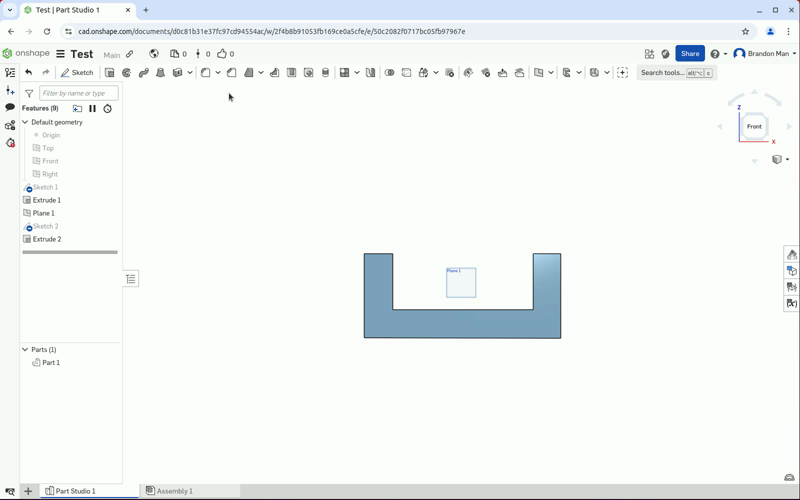
mouse_move(73, 352)
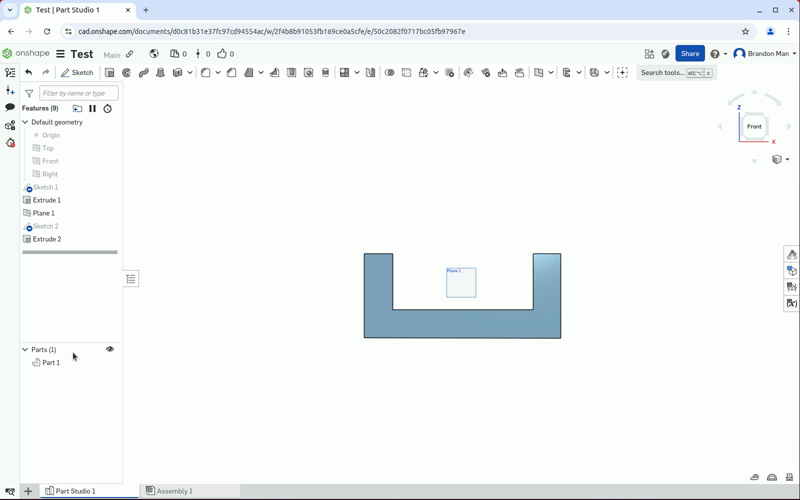
key(y)
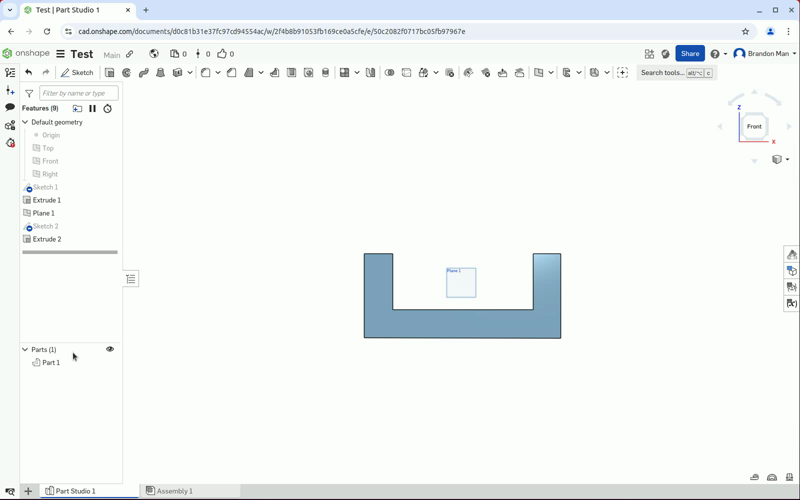
key(shift+p)
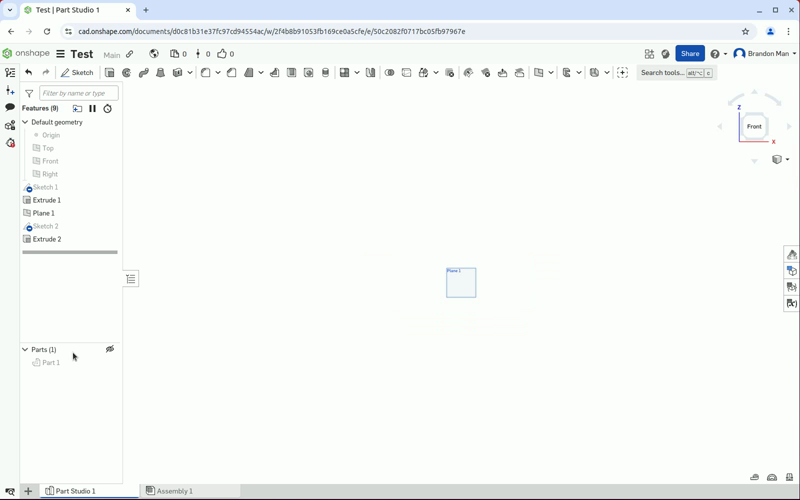
key(space)
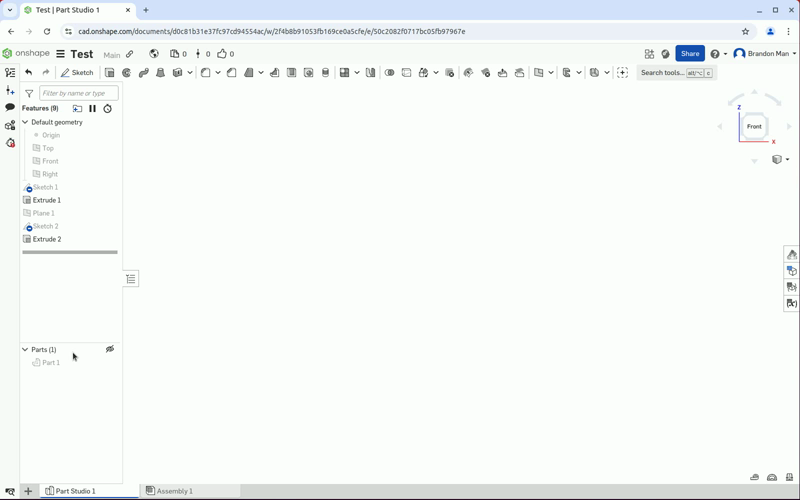
key_down(shift)
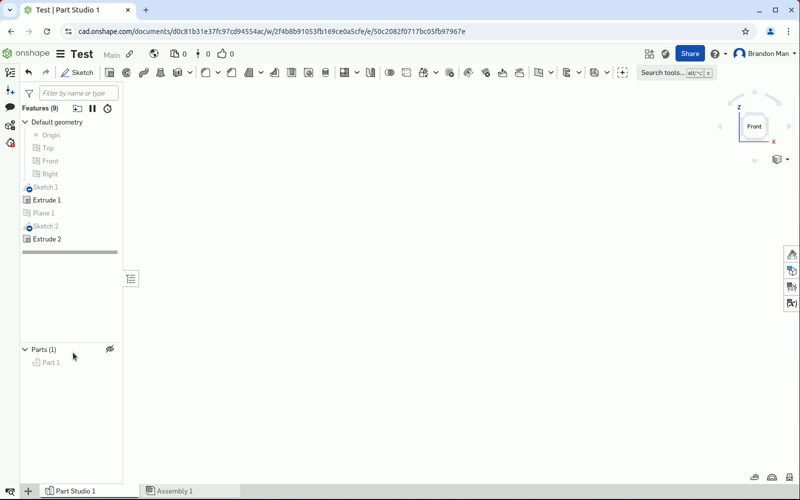
key(left)
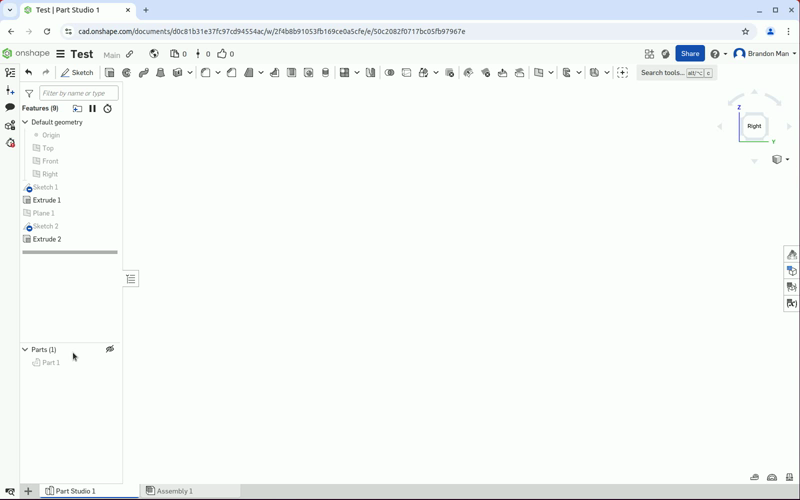
key_up(shift)
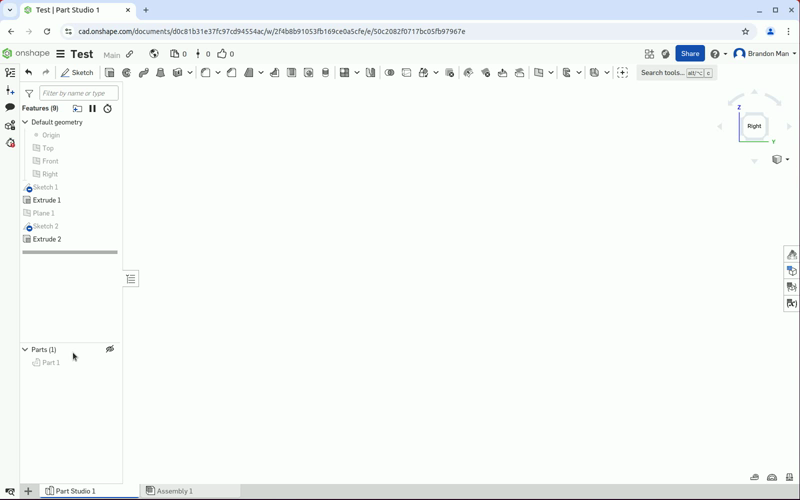
mouse_move(73, 352)
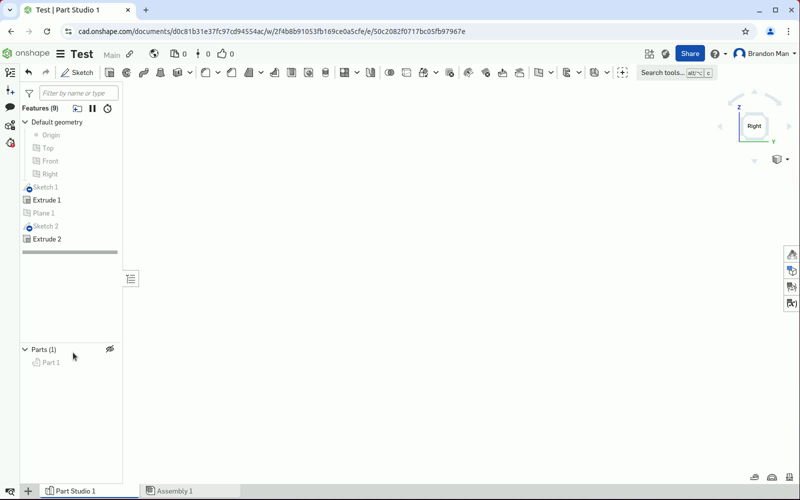
key(shift+y)
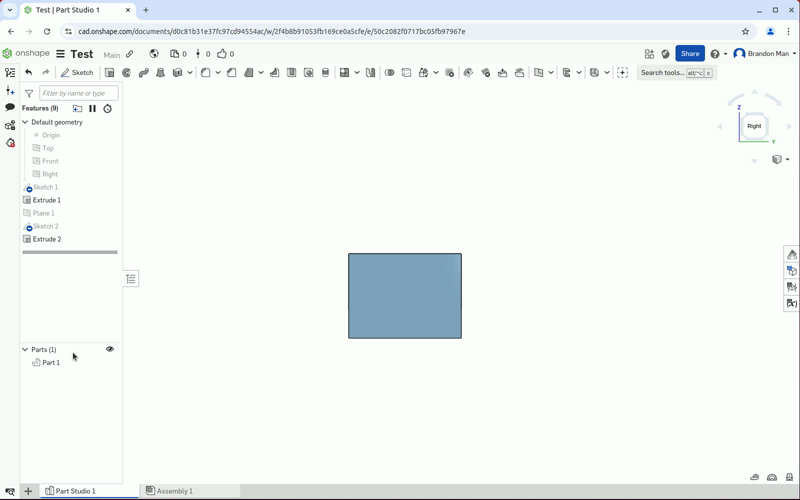
mouse_move(541, 75)
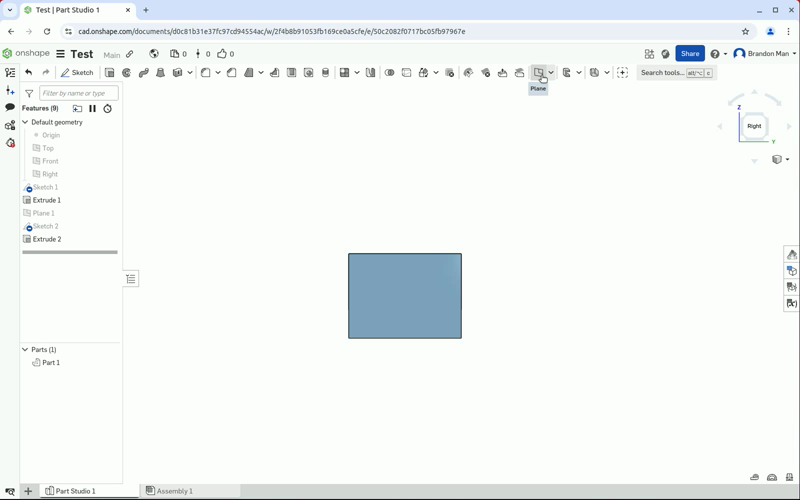
click(541, 75)
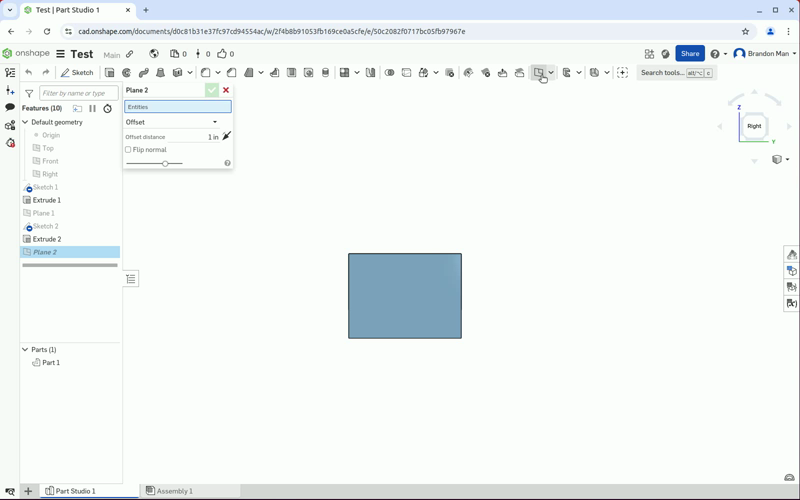
mouse_move(73, 176)
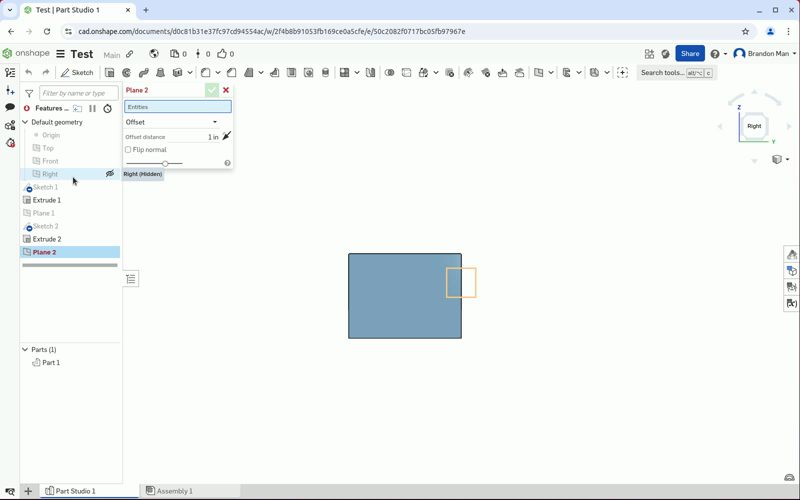
click(73, 176)
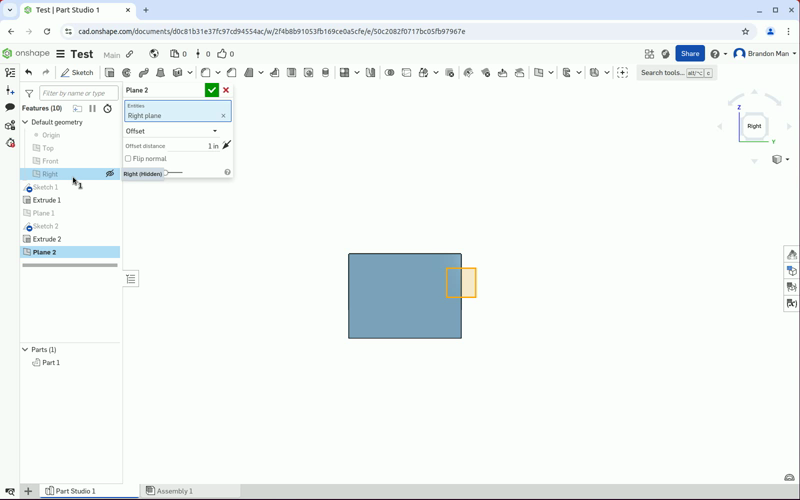
key(tab, 2)
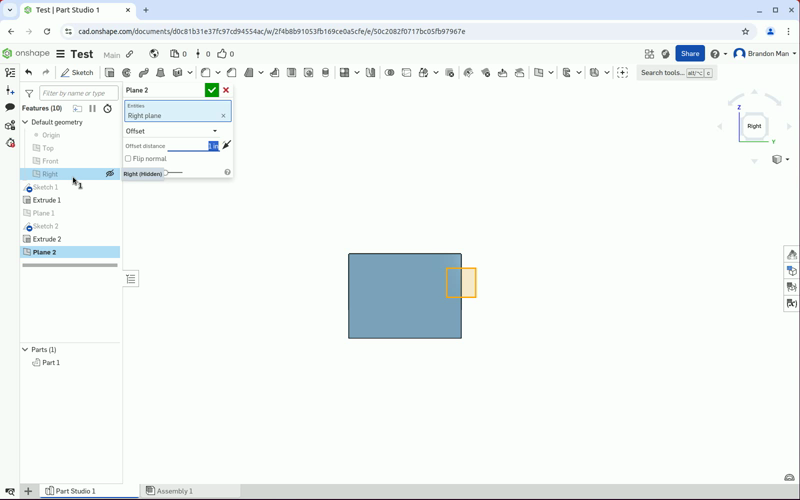
text(20.705)
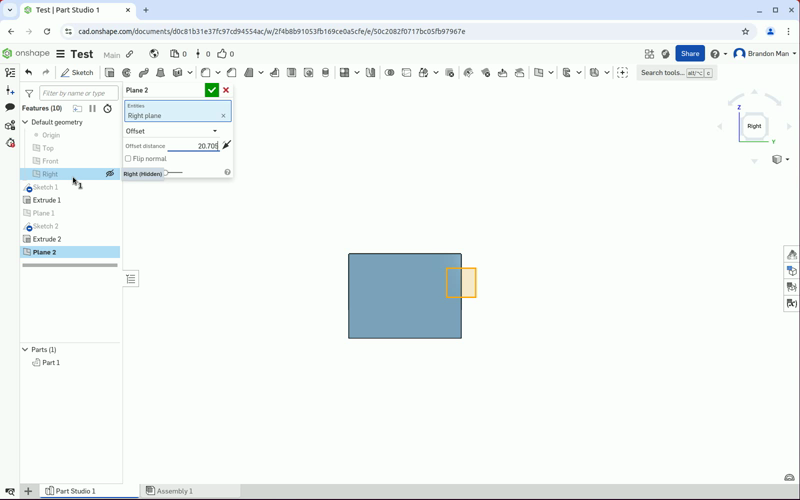
key(enter, 2)
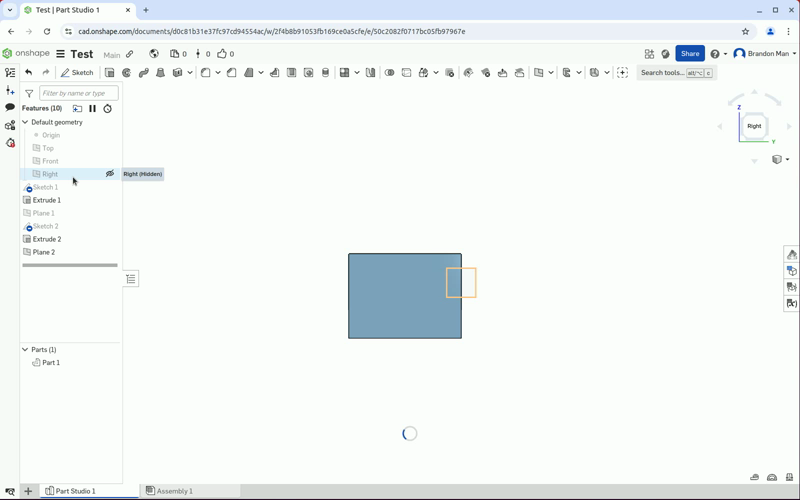
key(shift+s)
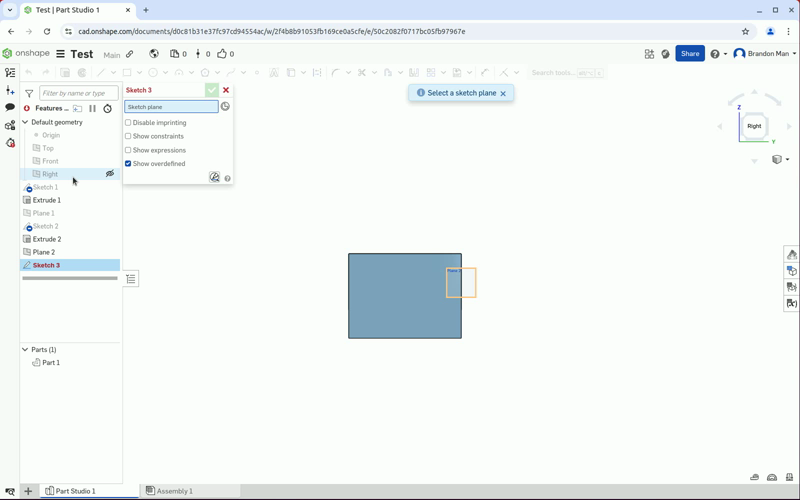
mouse_move(73, 254)
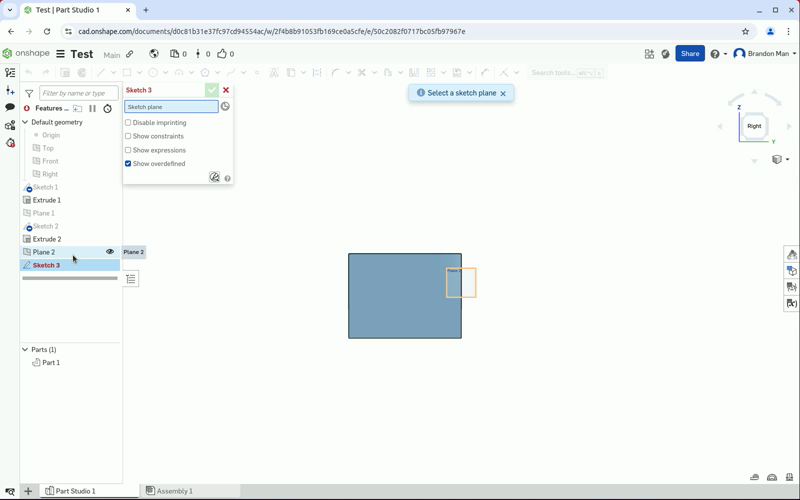
click(73, 254)
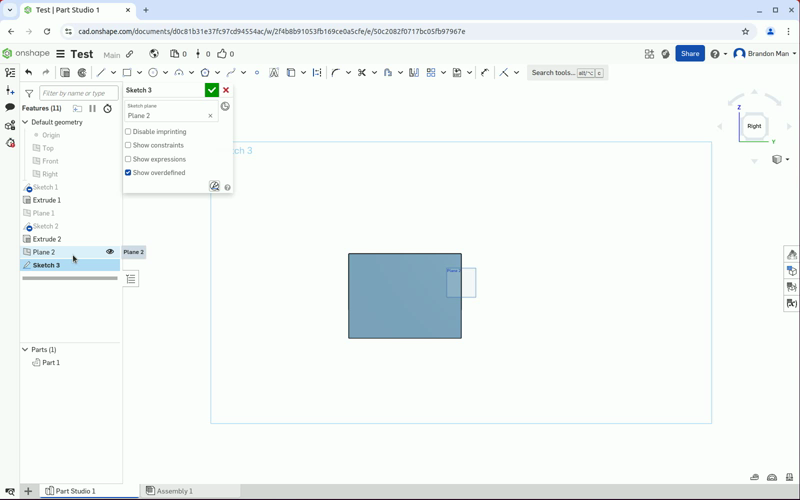
mouse_move(73, 352)
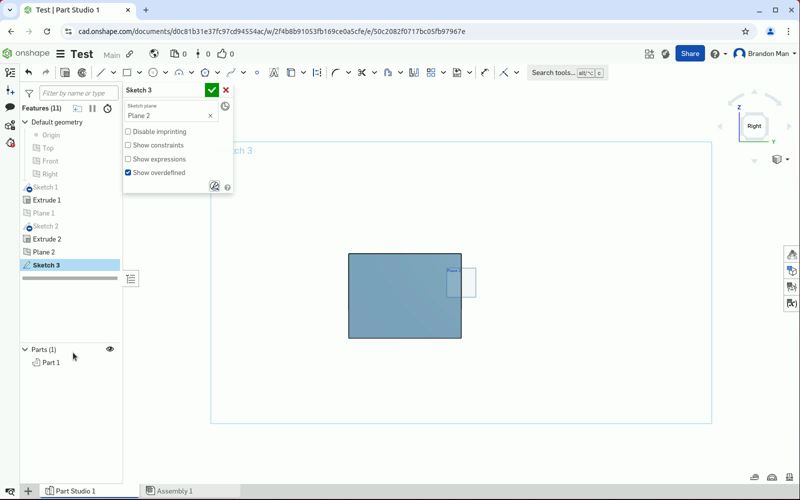
key(y)
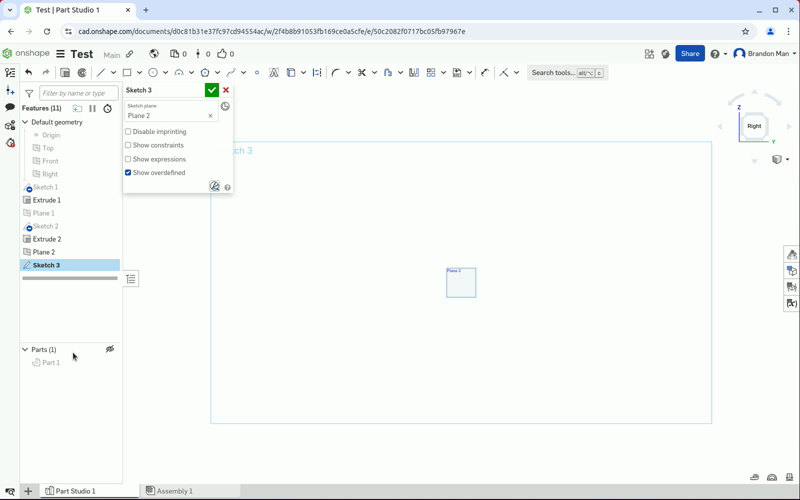
key(l)
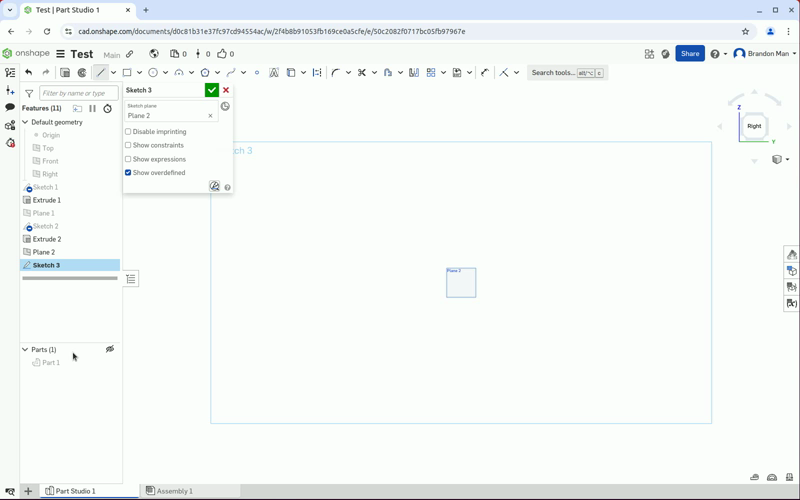
key_down(shift)
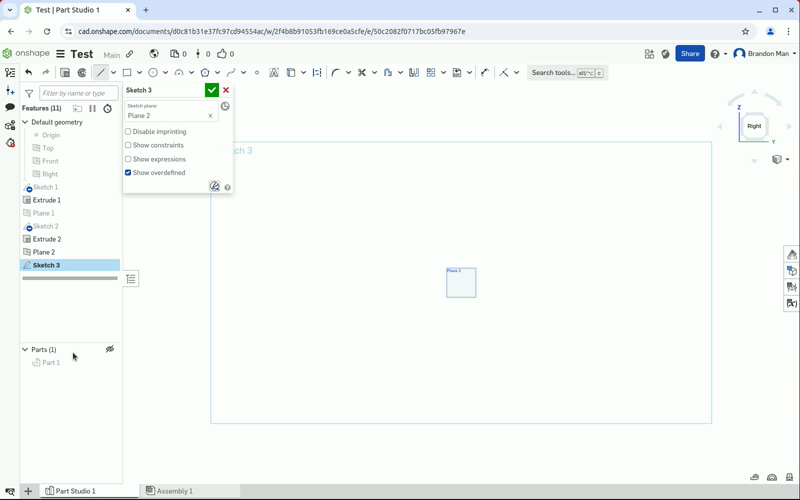
mouse_move(348, 337)
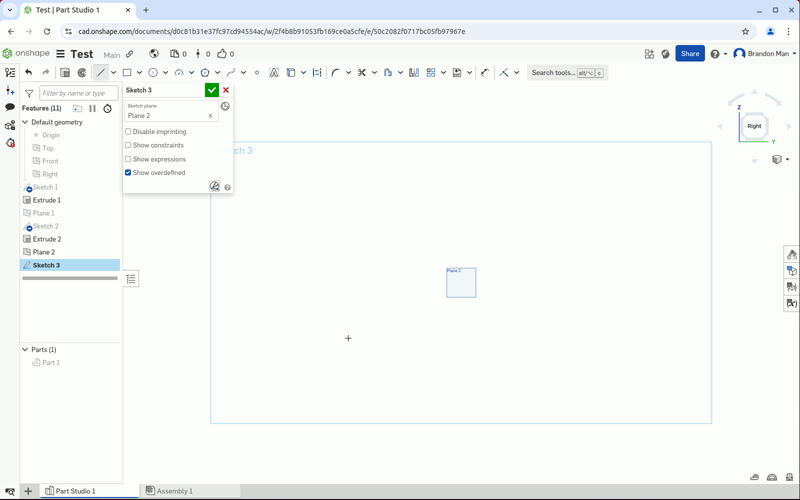
click(348, 337)
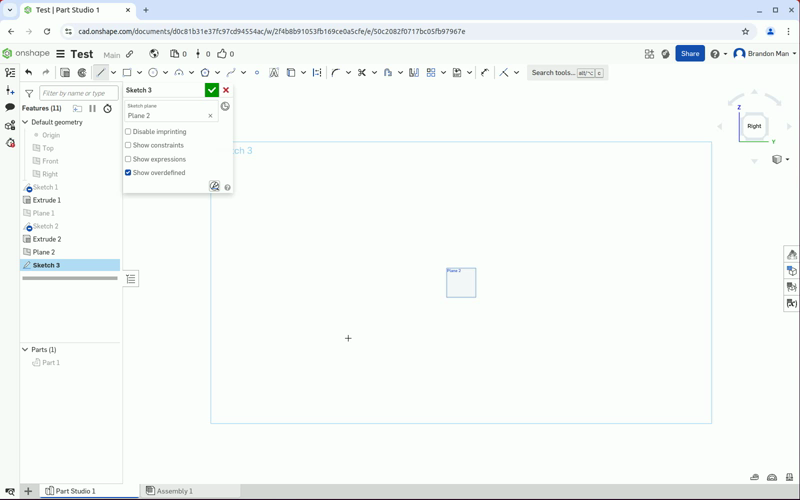
key_up(shift)
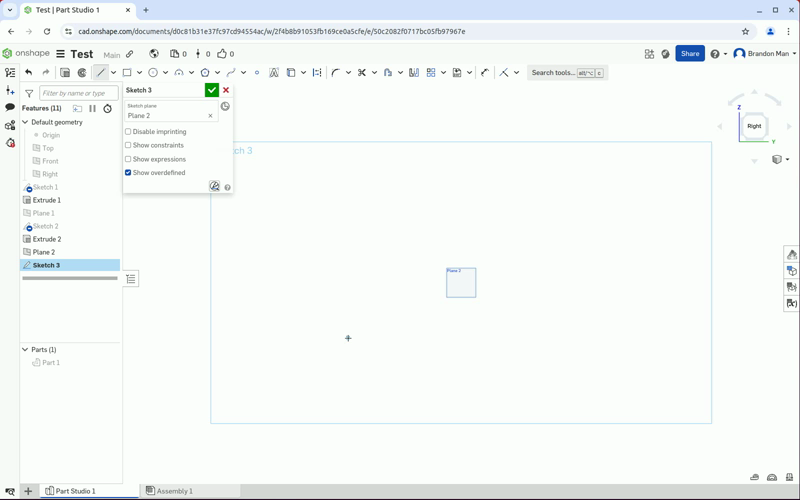
key_down(shift)
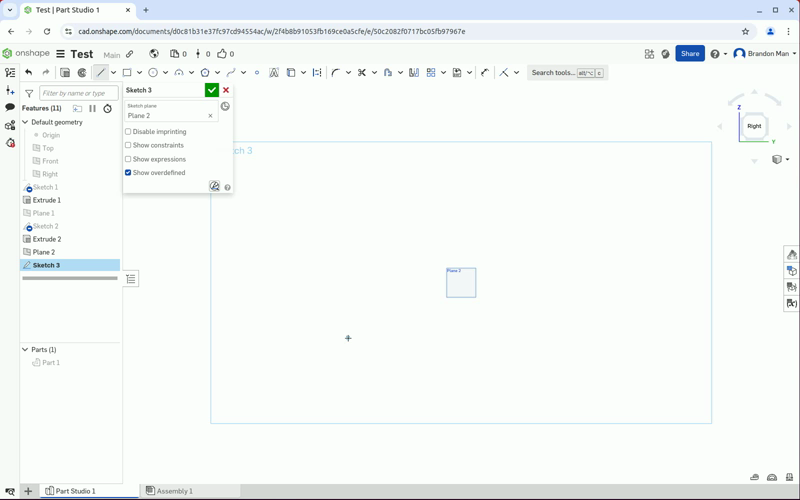
mouse_move(378, 337)
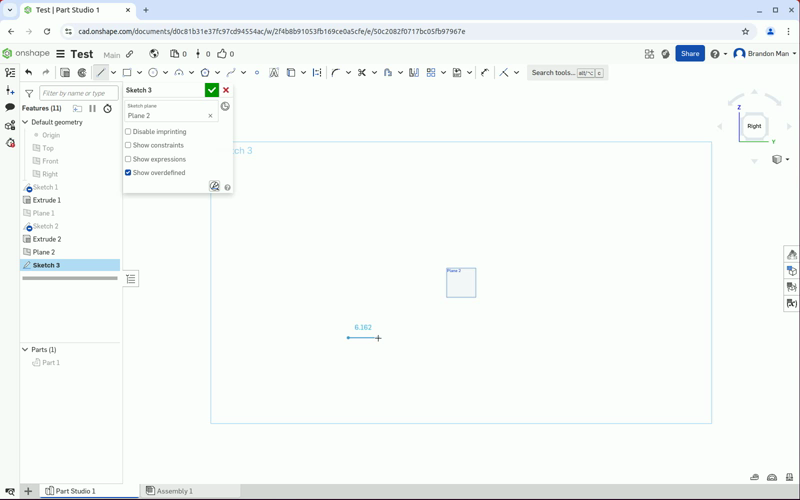
mouse_move(404, 337)
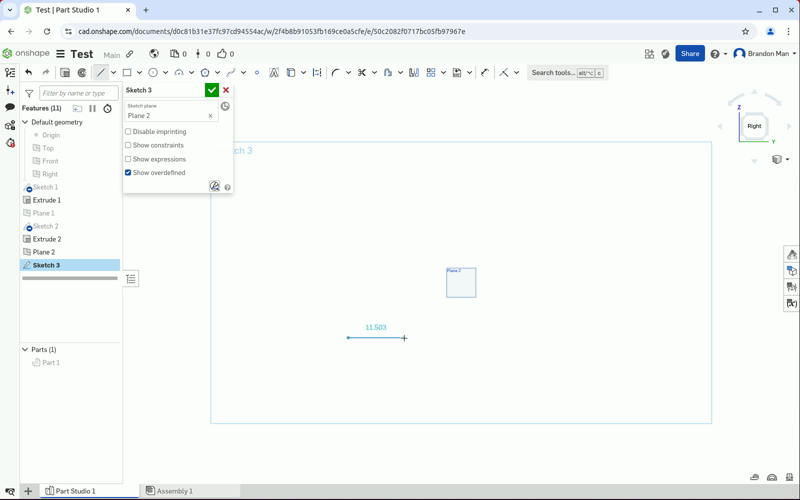
click(404, 337)
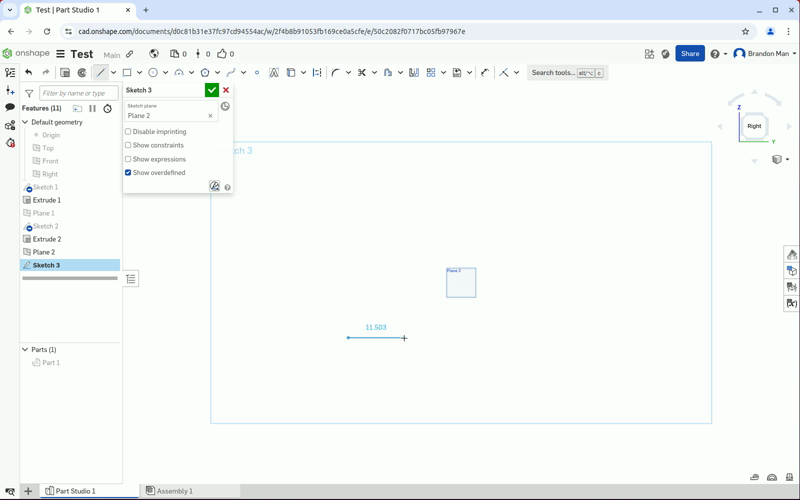
key_up(shift)
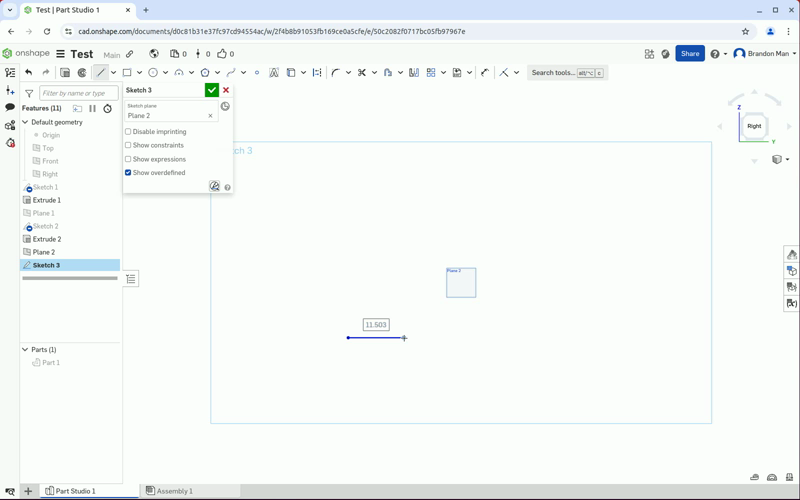
key_down(shift)
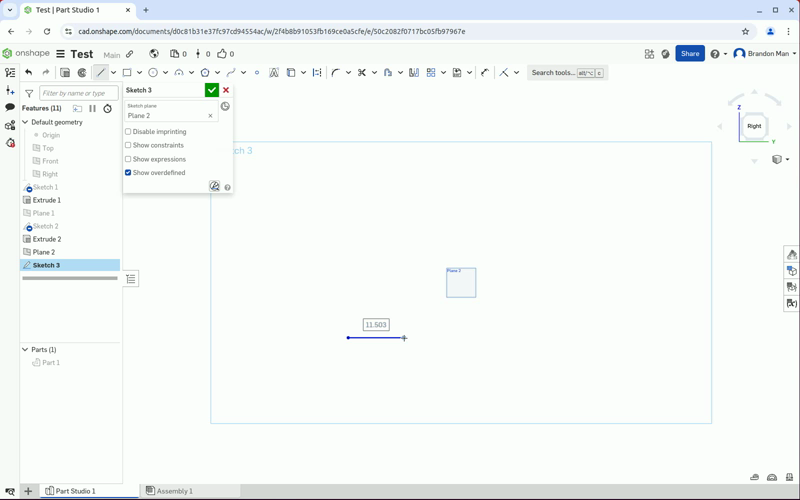
mouse_move(404, 253)
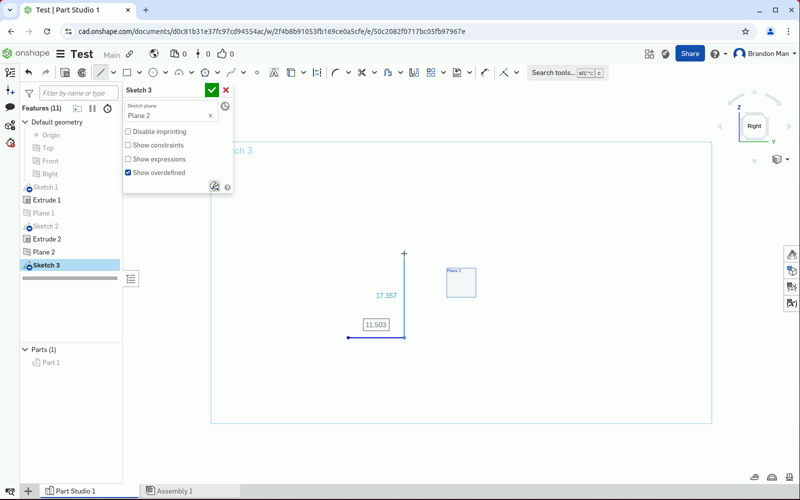
click(404, 253)
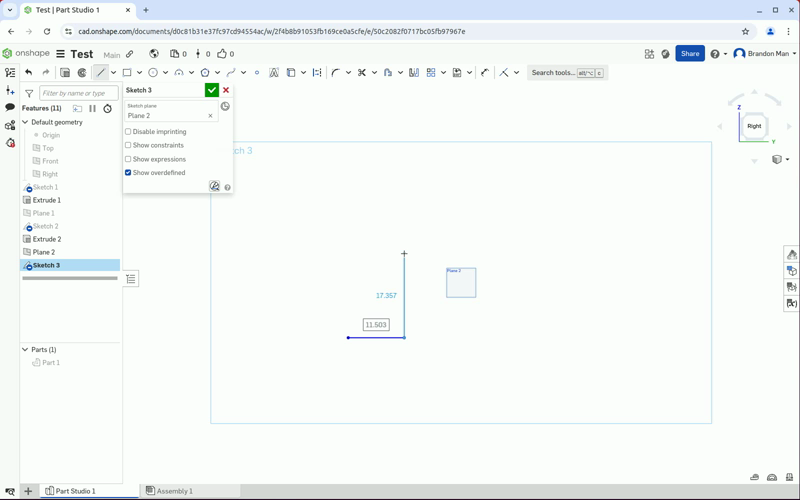
key_up(shift)
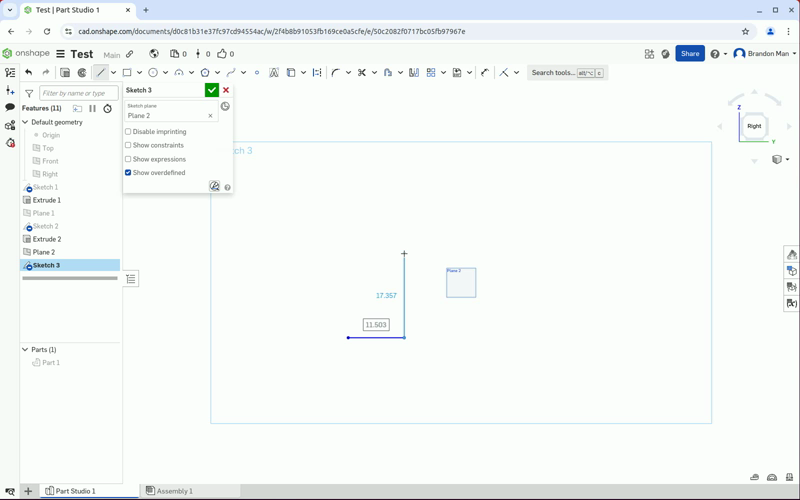
key_down(shift)
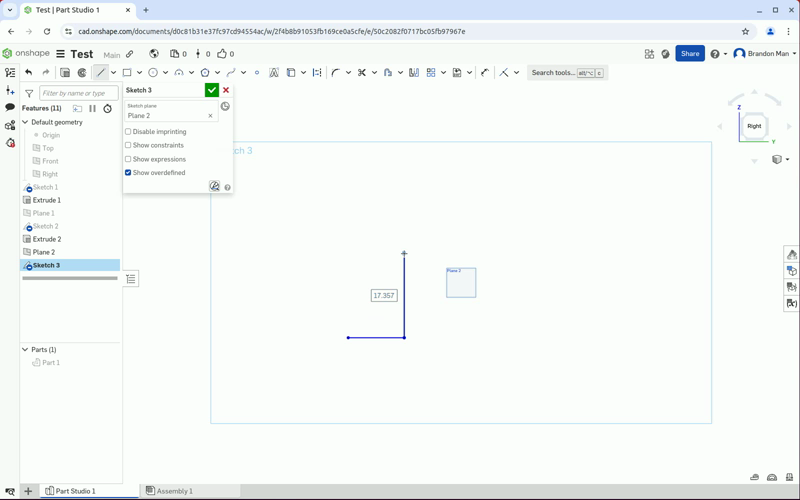
mouse_move(434, 253)
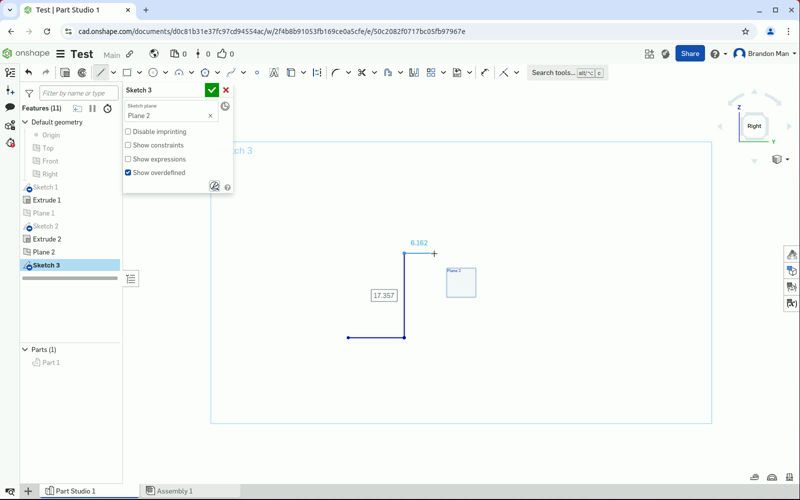
mouse_move(348, 253)
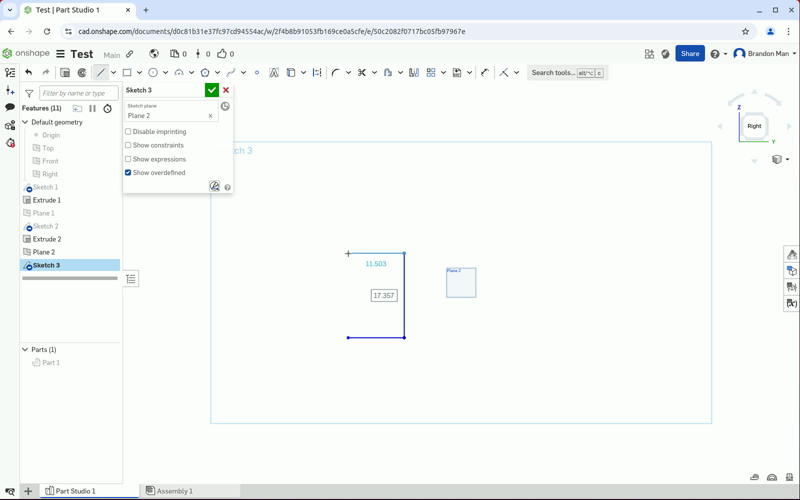
click(348, 253)
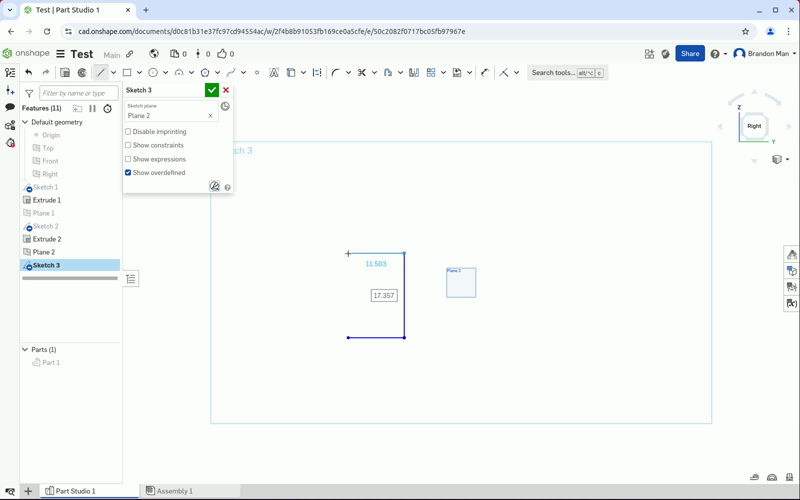
key_up(shift)
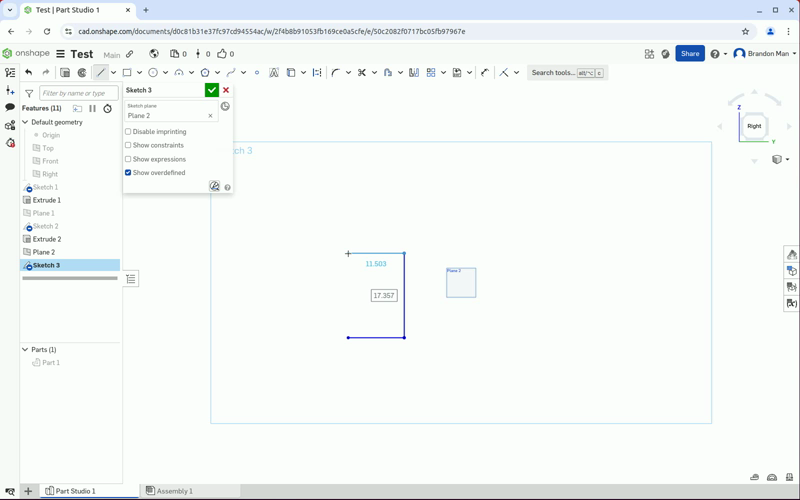
key_down(shift)
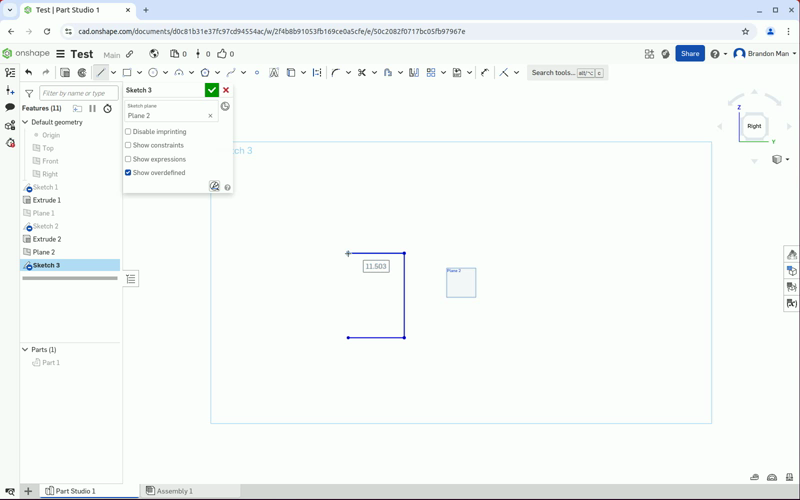
mouse_move(348, 337)
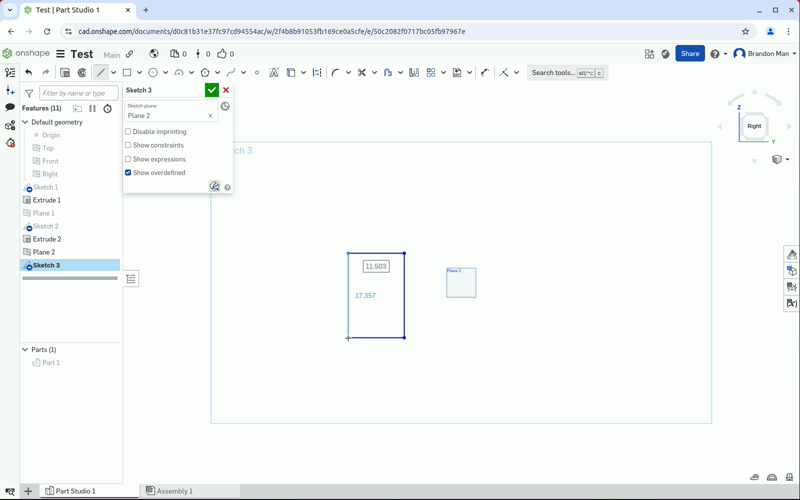
key_up(shift)
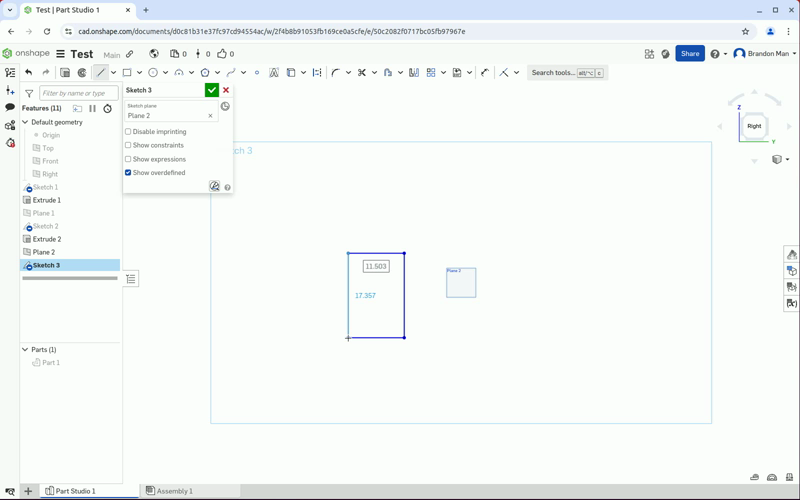
click(348, 337)
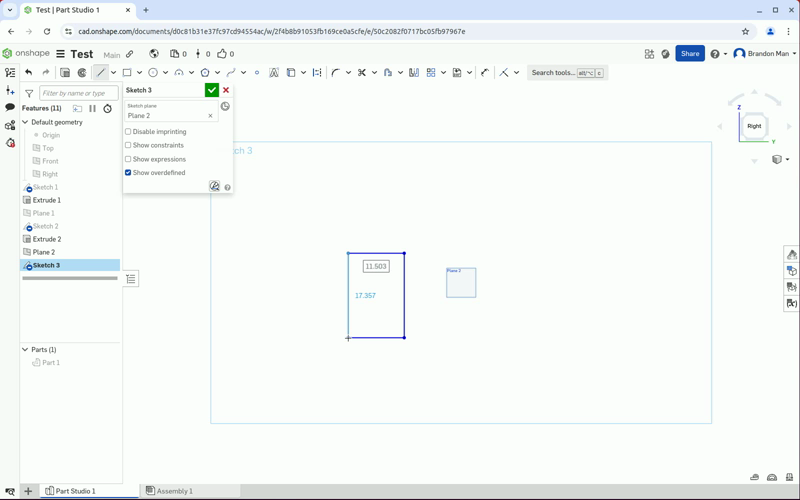
key(esc)
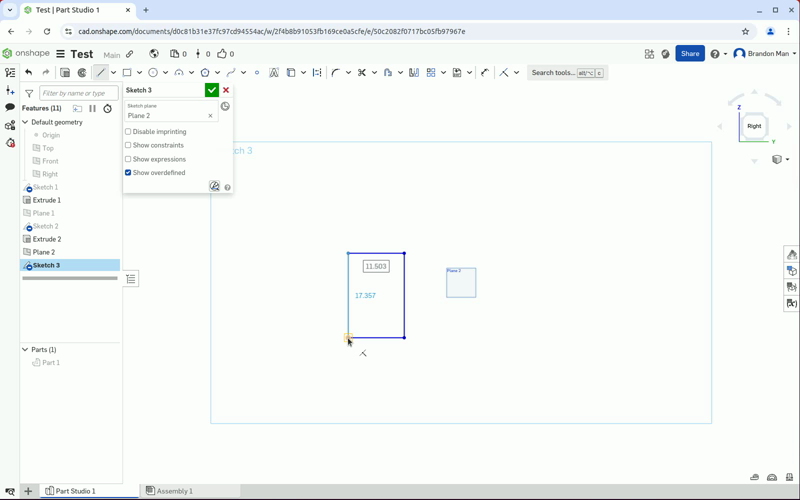
mouse_move(384, 284)
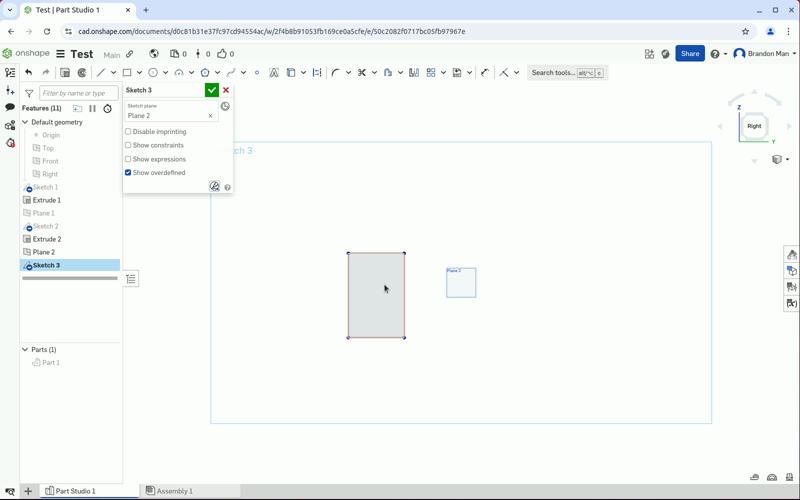
click(384, 284)
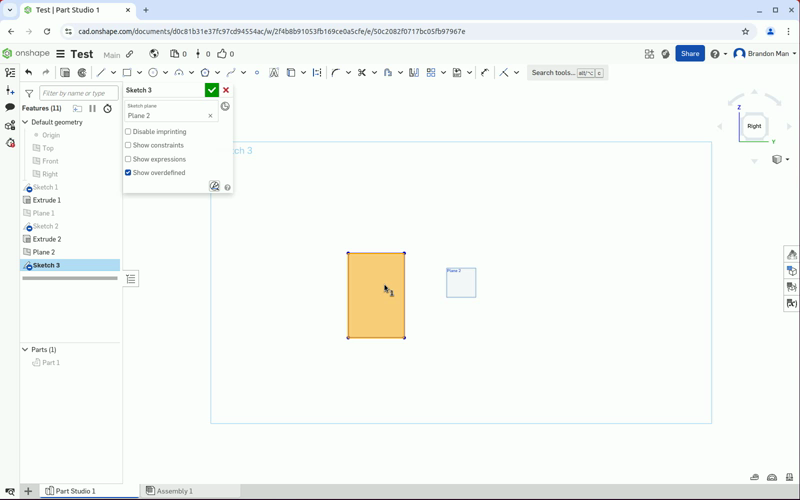
mouse_move(73, 352)
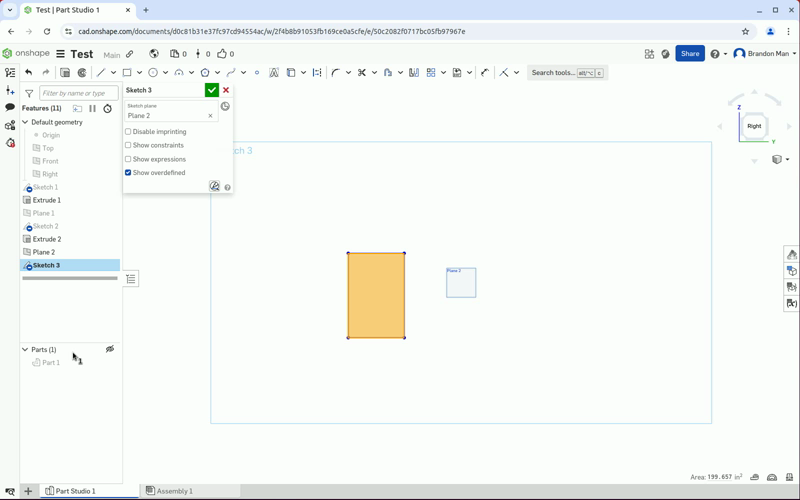
key(shift+y)
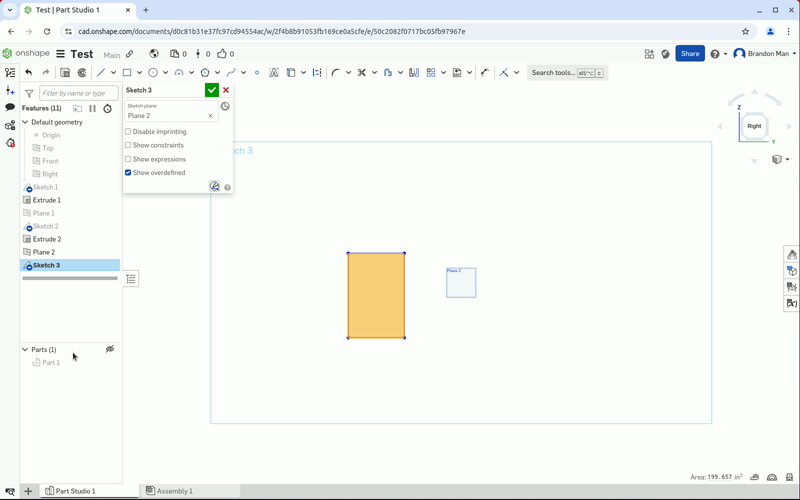
key(shift+e)
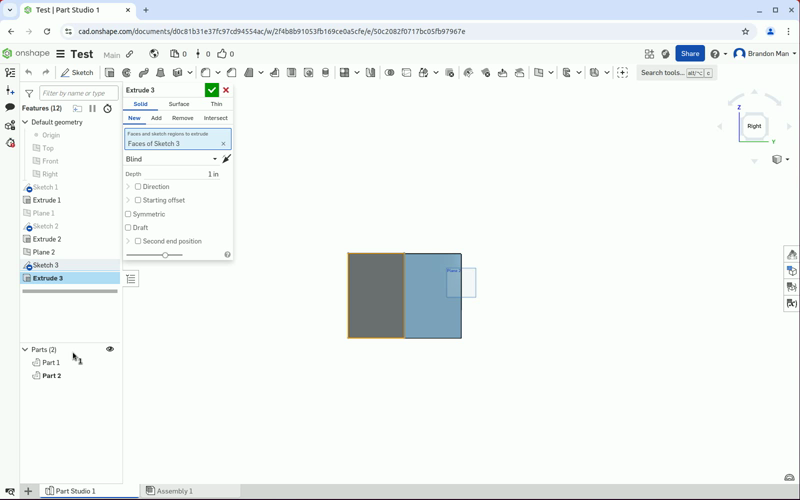
mouse_move(143, 106)
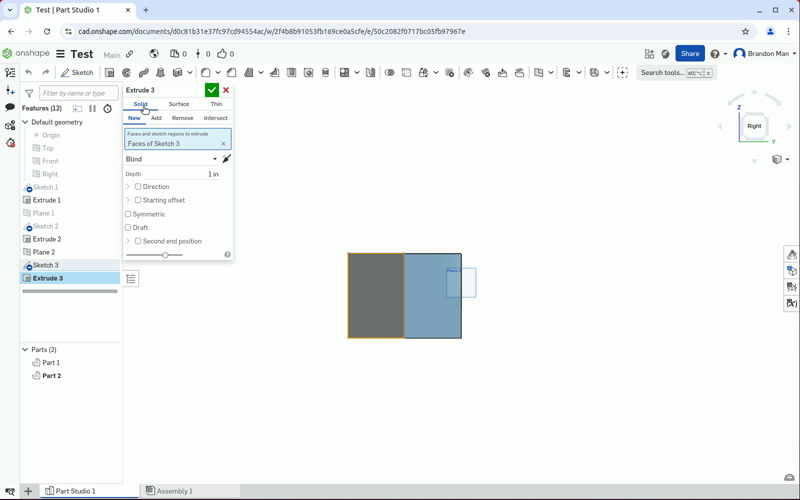
click(143, 106)
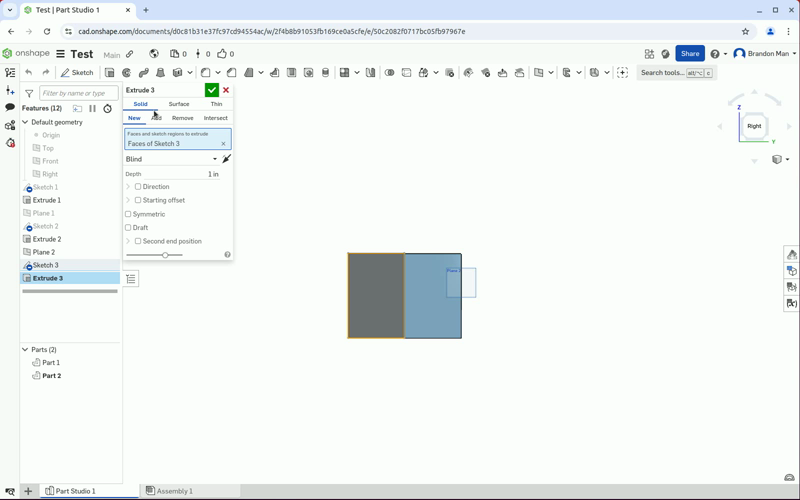
mouse_move(186, 120)
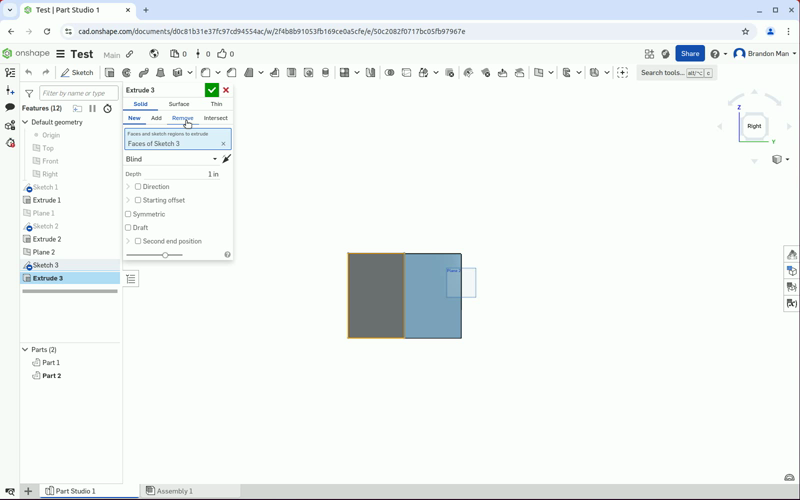
click(186, 120)
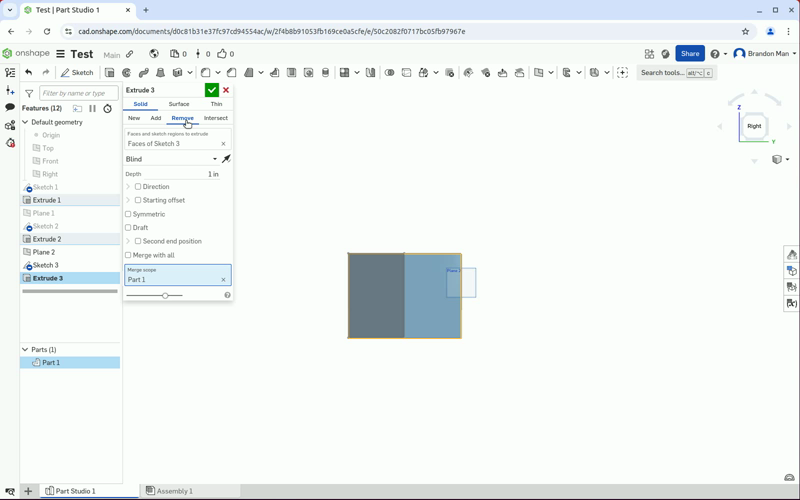
key(tab, 4)
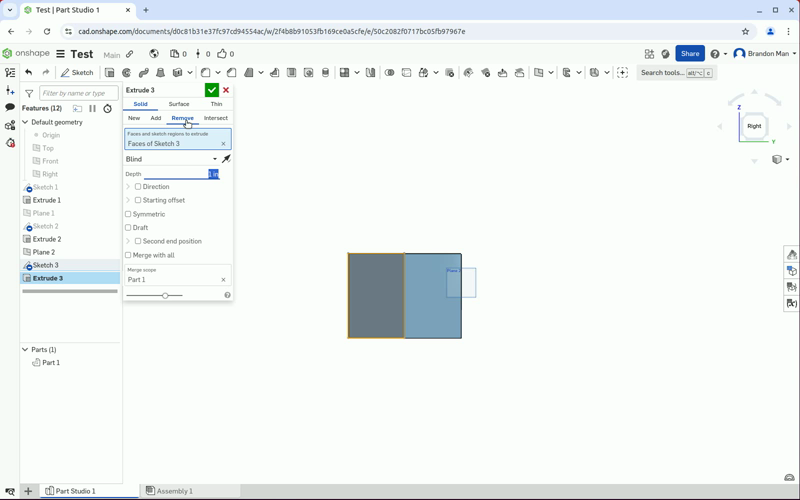
text(17.331)
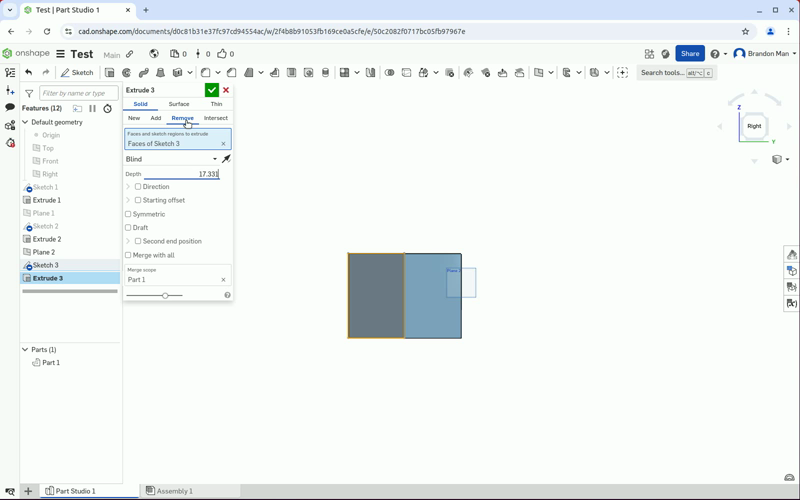
key(tab, 6)
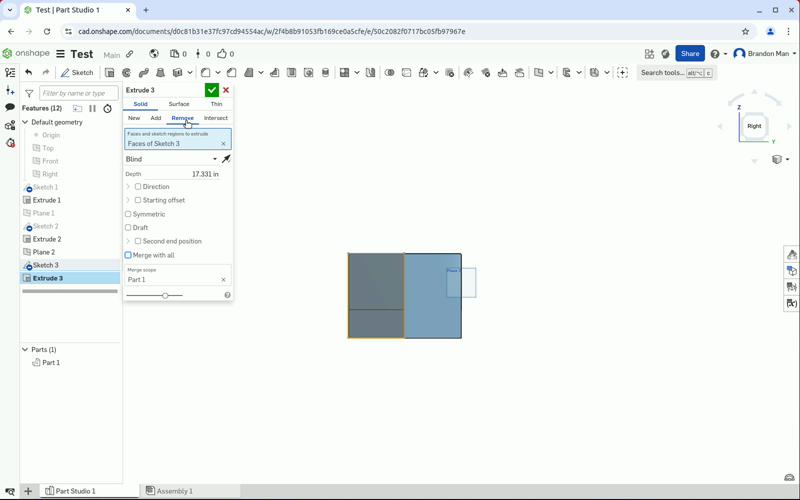
key(space)
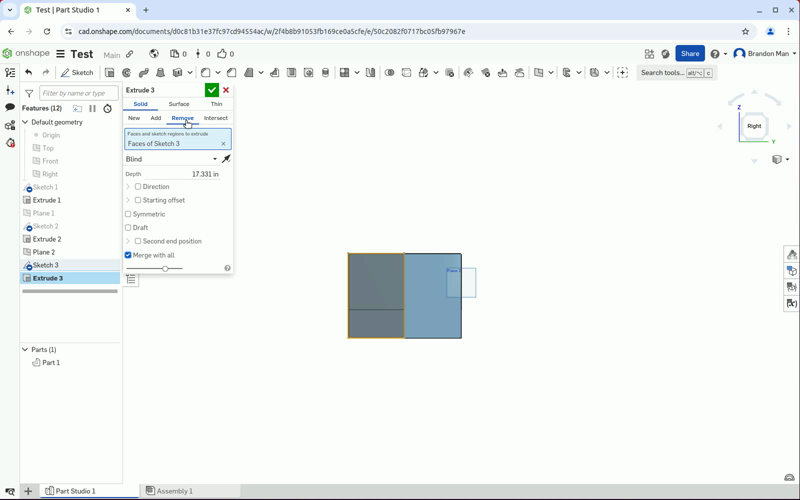
key(enter)
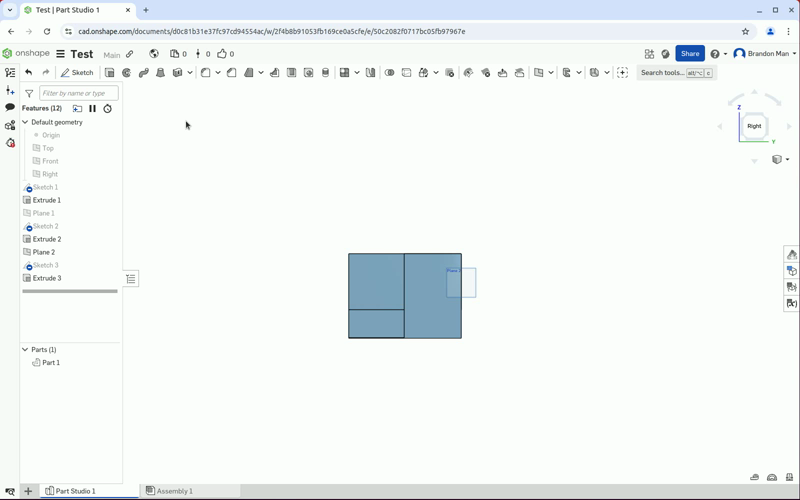
key(shift+h)
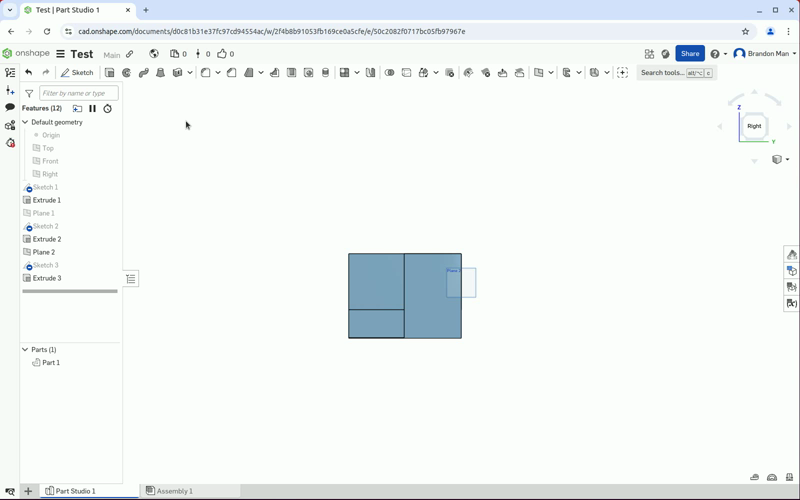
key(shift+h)
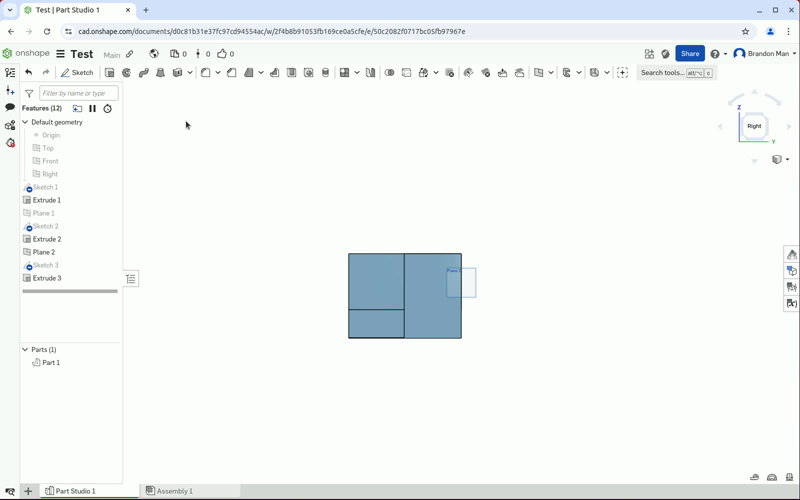
mouse_move(73, 189)
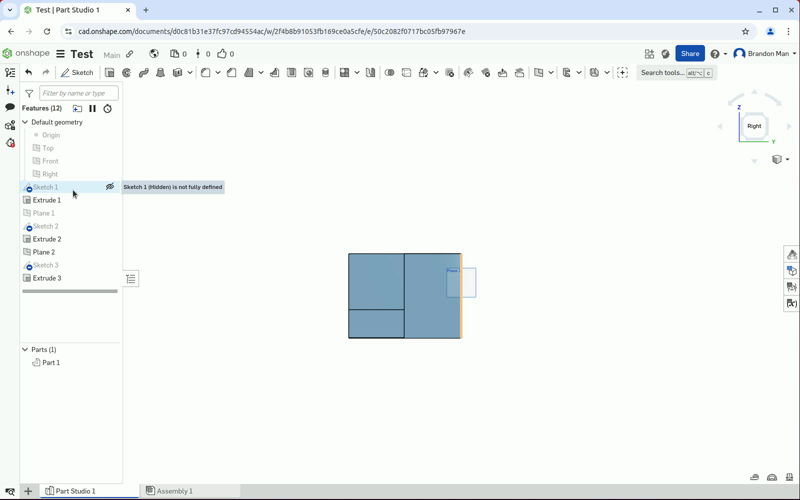
click(73, 189)
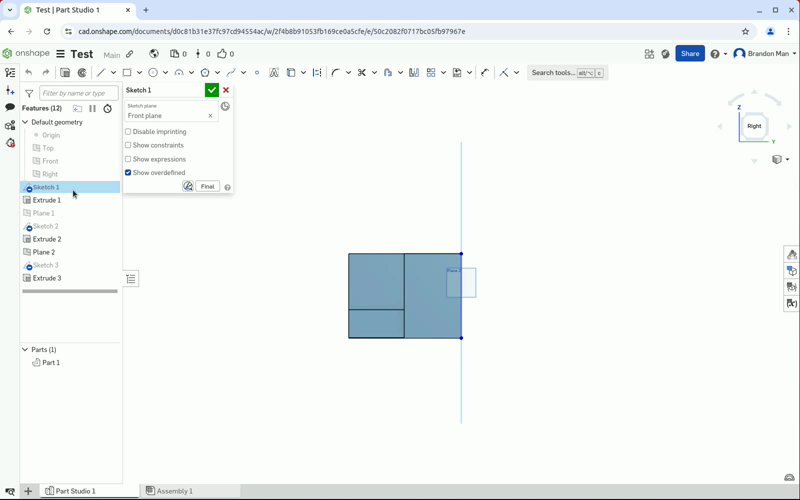
mouse_move(229, 92)
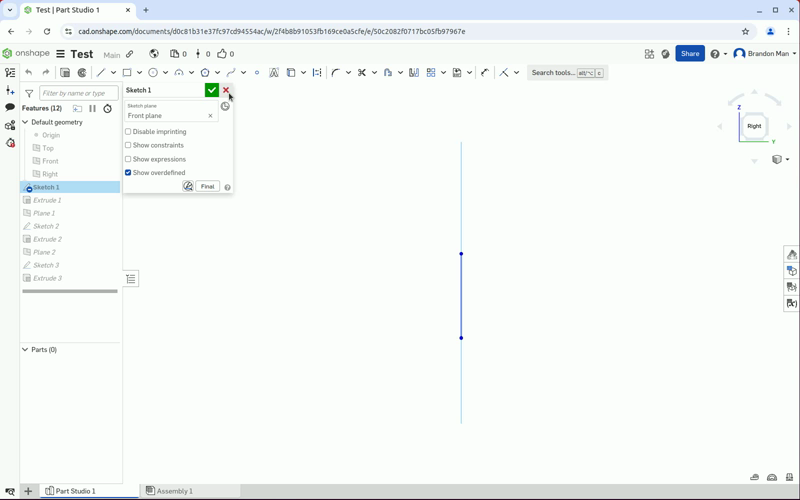
click(229, 92)
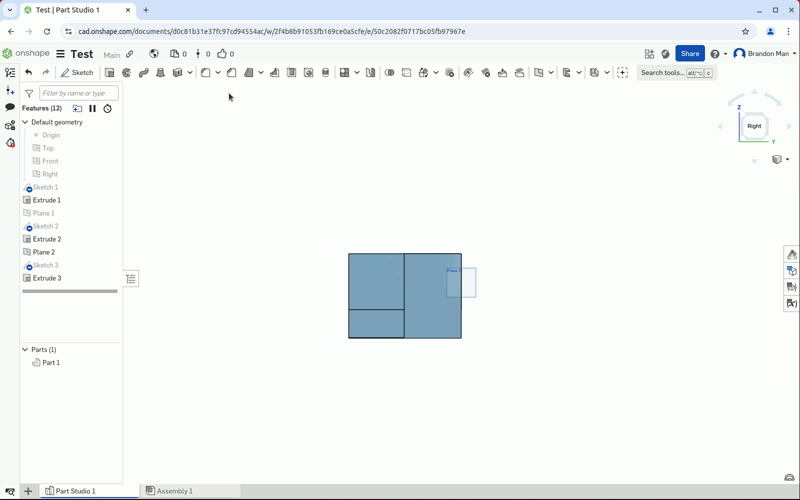
mouse_move(73, 352)
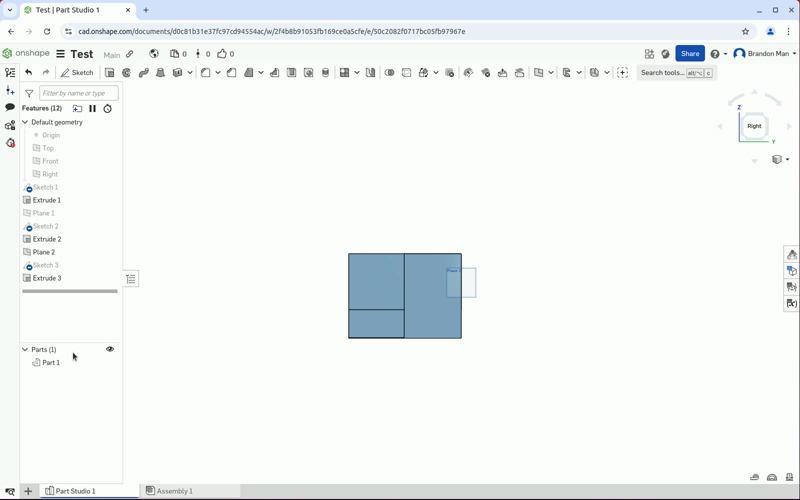
key(y)
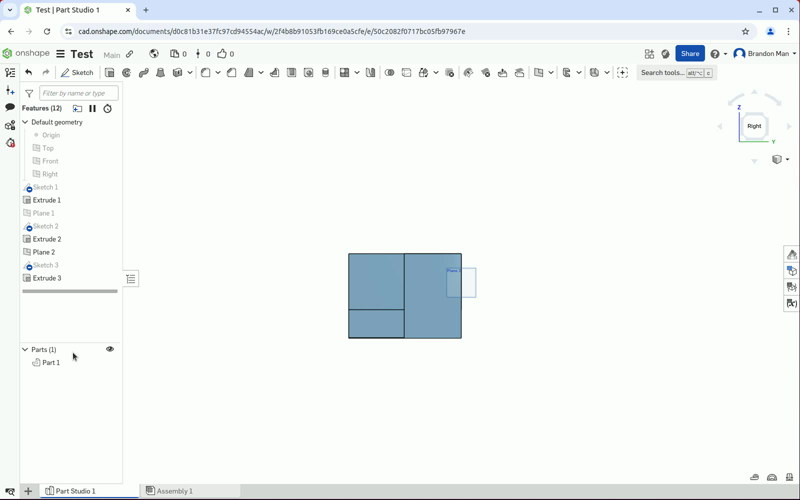
key(shift+p)
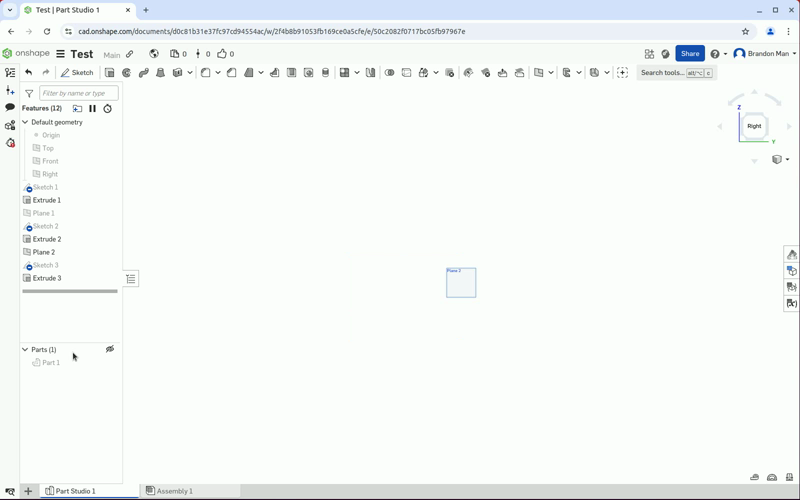
key(space)
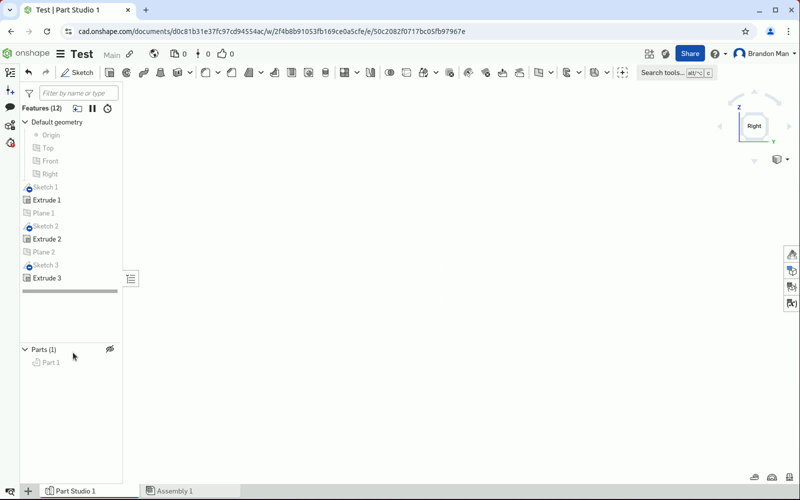
key_down(shift)
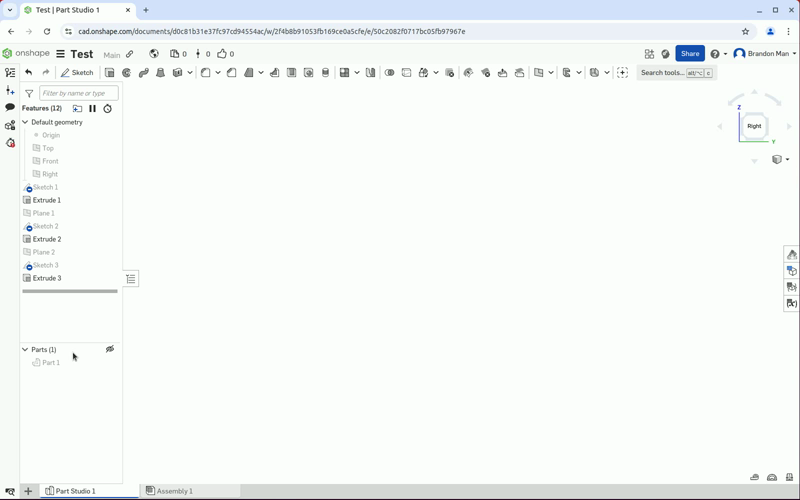
key(right)
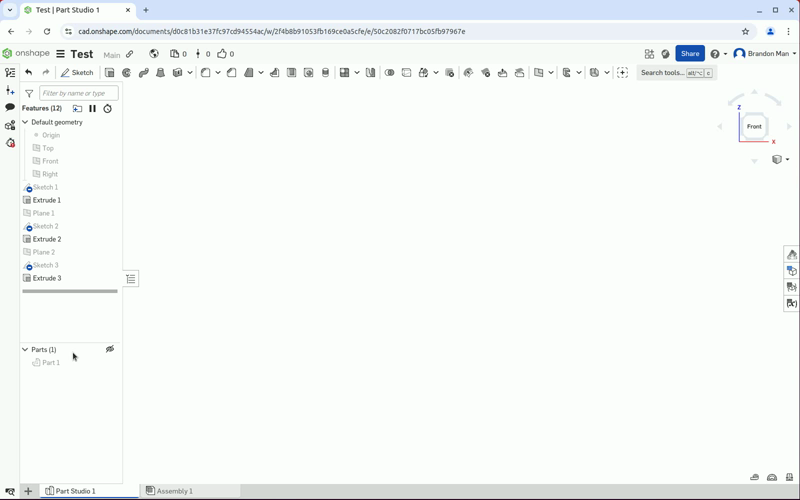
key_up(shift)
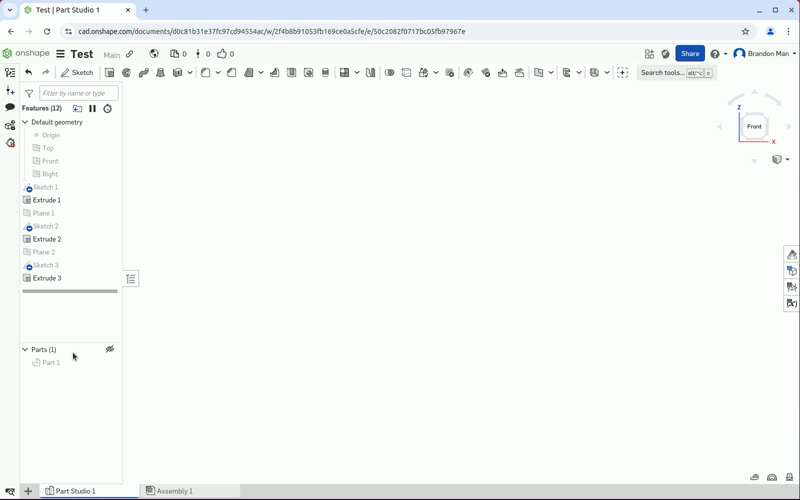
key(space)
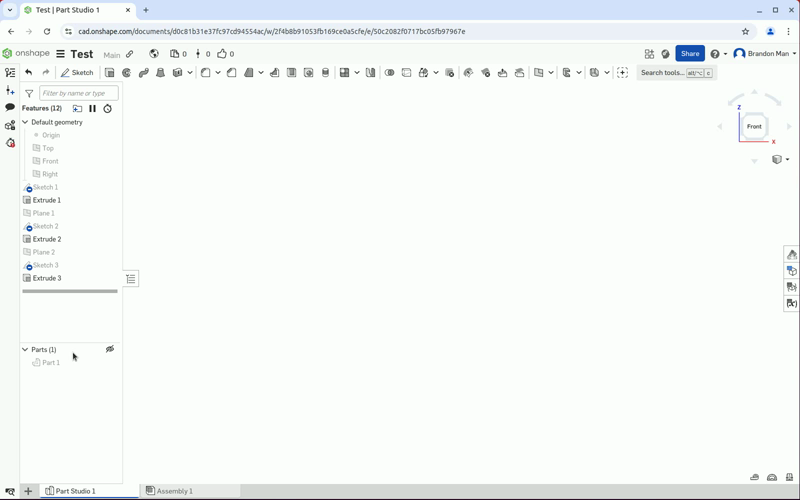
key_down(shift)
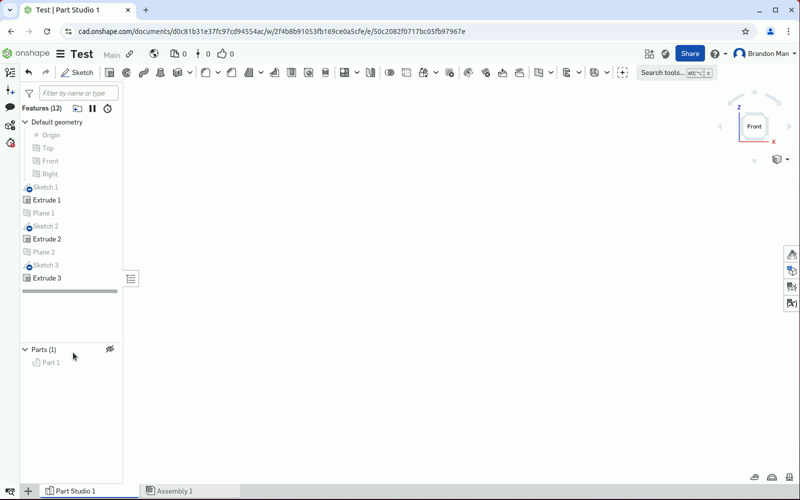
key(down)
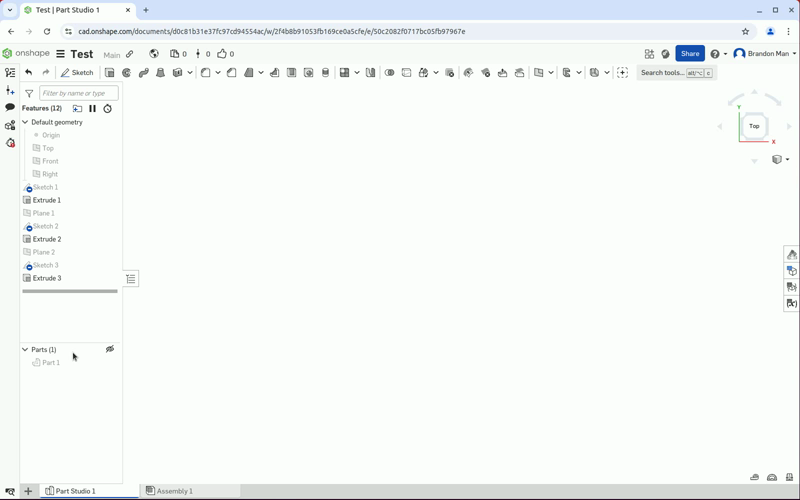
key_up(shift)
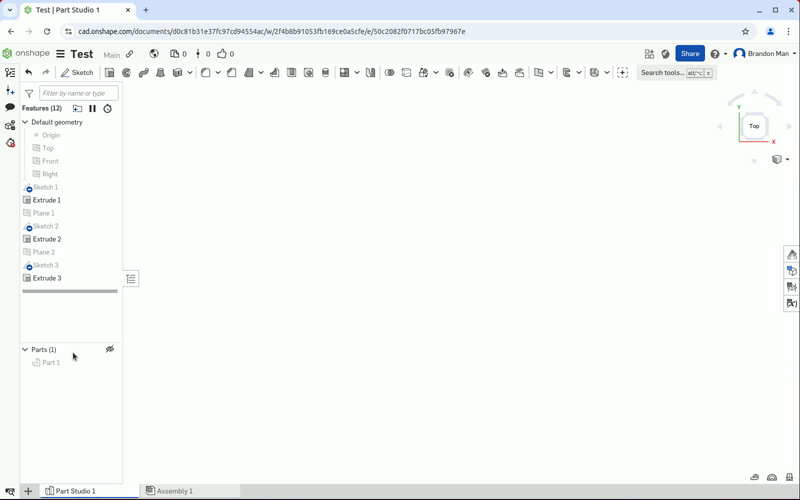
mouse_move(73, 352)
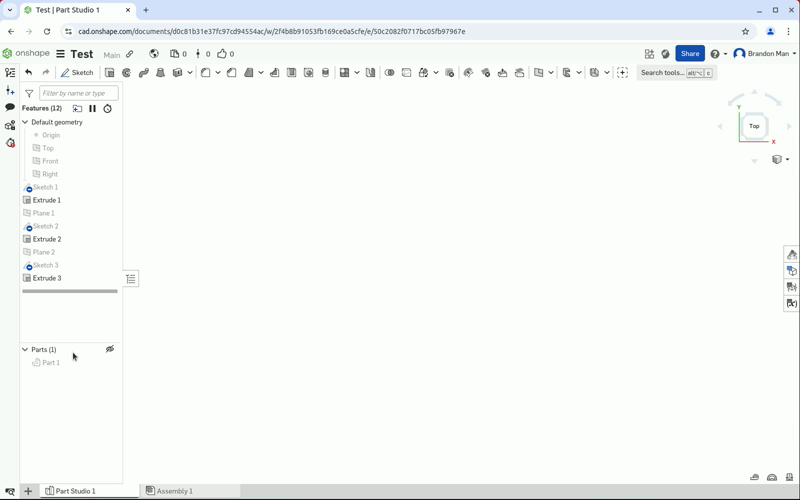
key(shift+y)
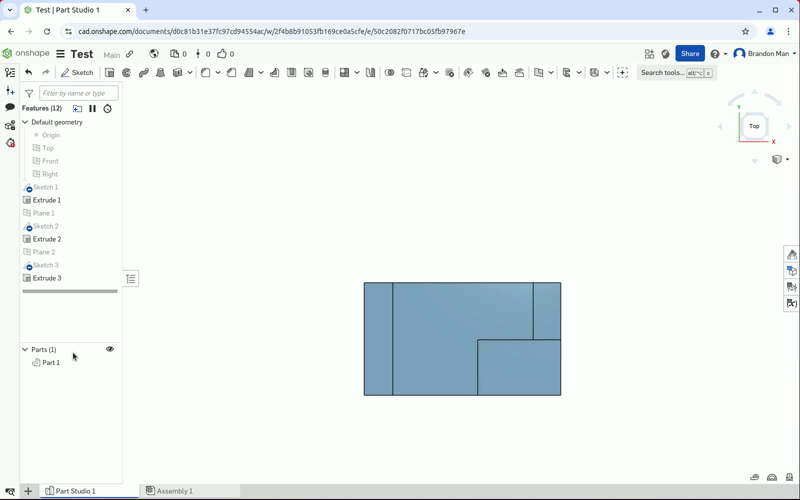
mouse_move(541, 75)
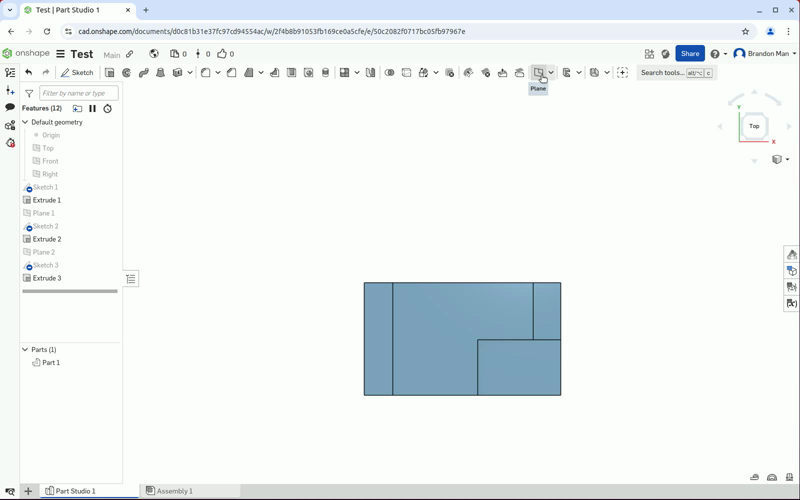
click(541, 75)
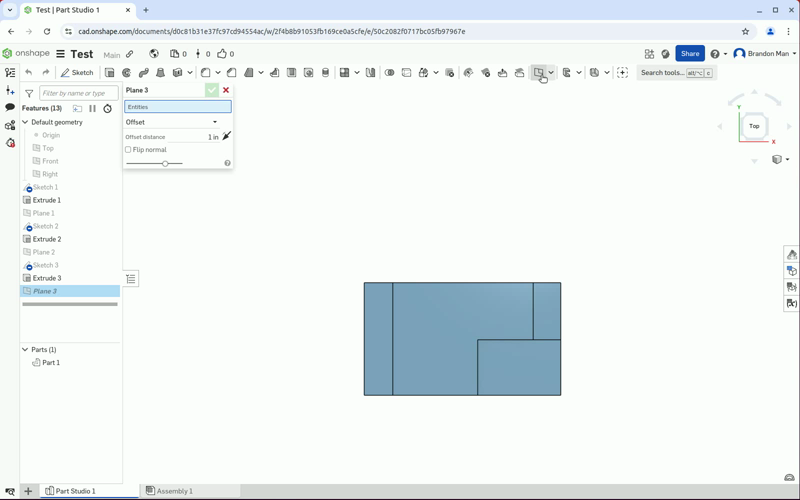
mouse_move(73, 150)
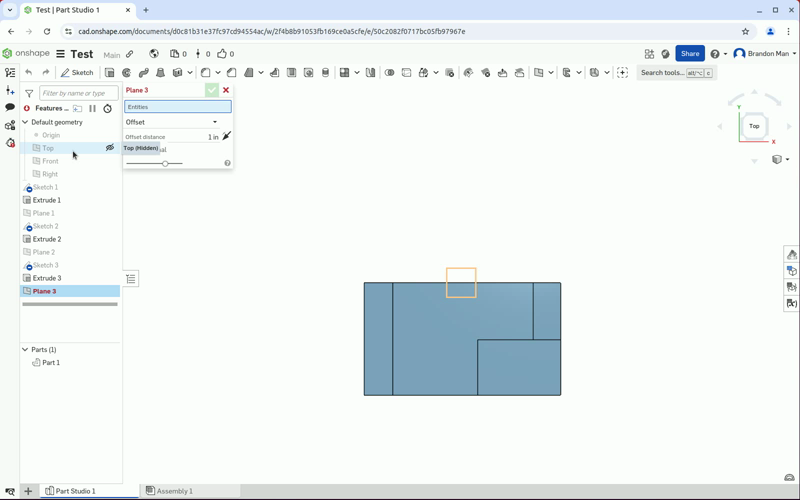
click(73, 150)
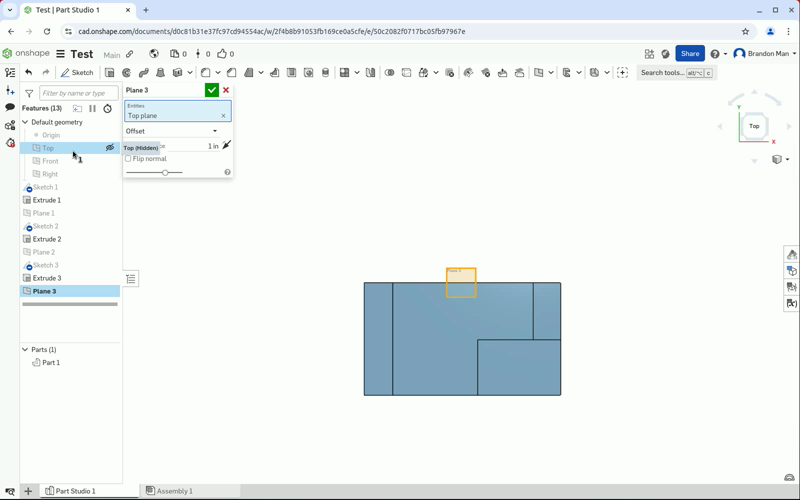
key(tab, 2)
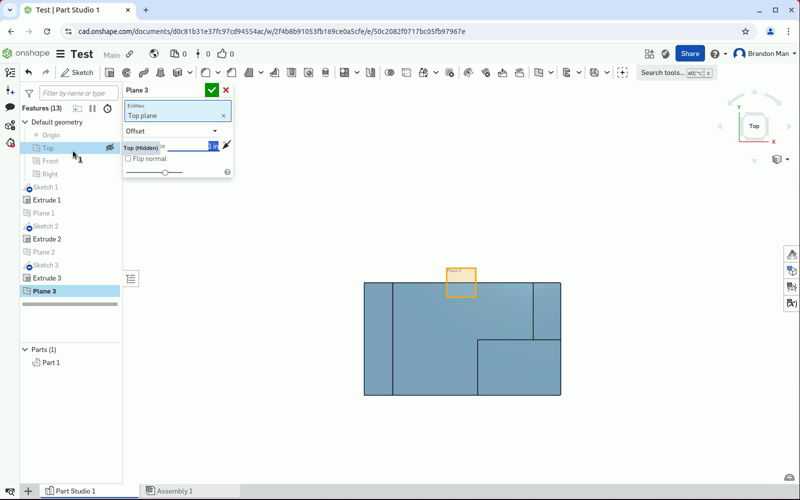
text(5.546)
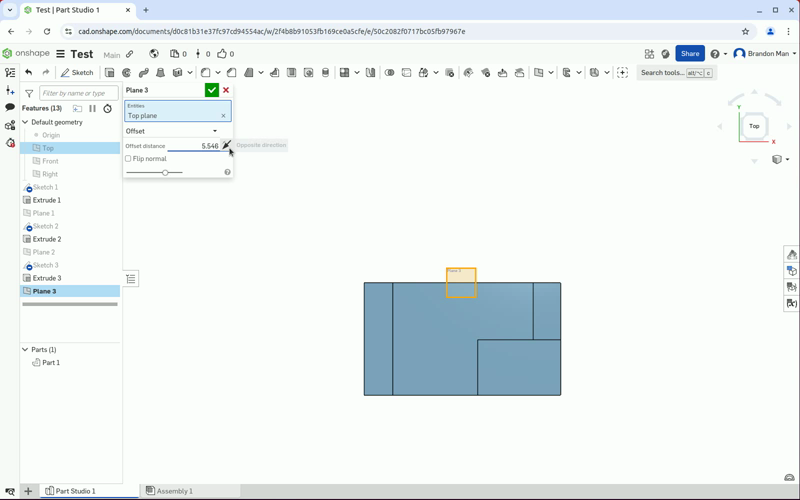
mouse_move(229, 147)
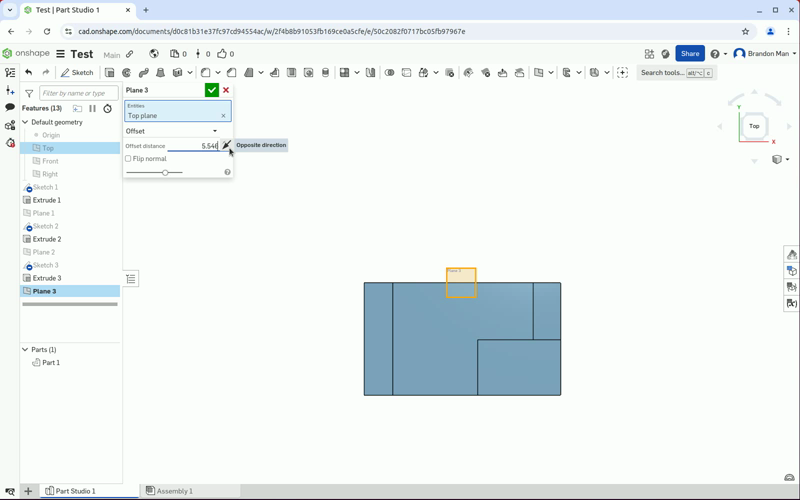
click(229, 147)
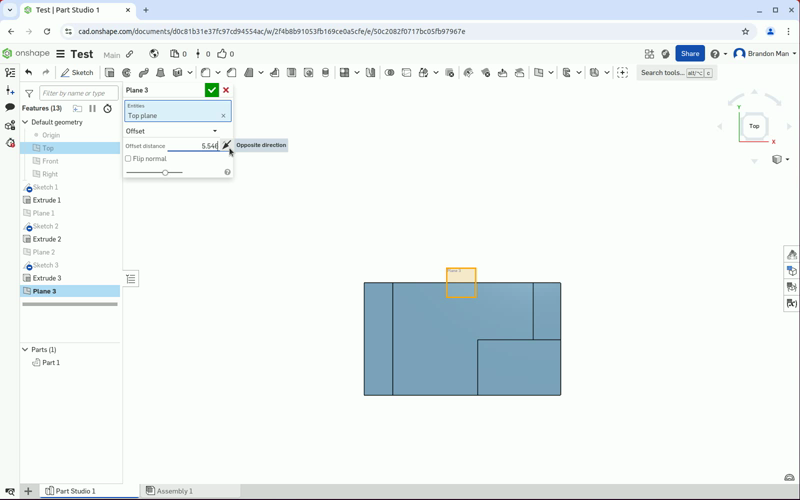
key(enter, 2)
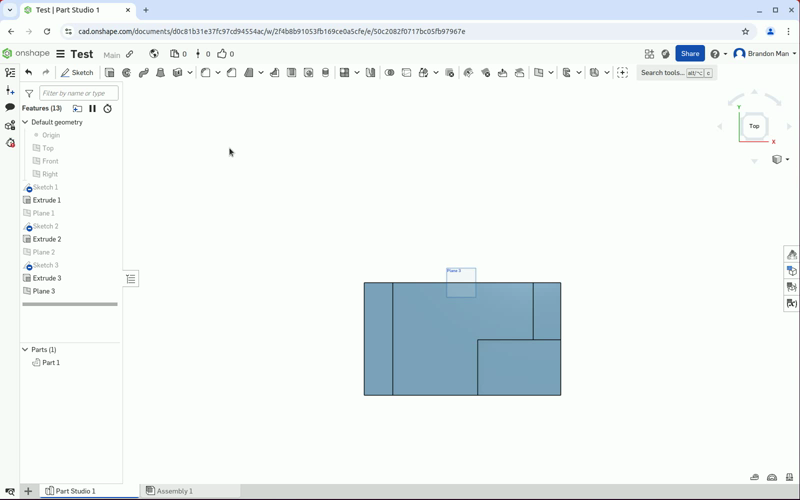
key(shift+s)
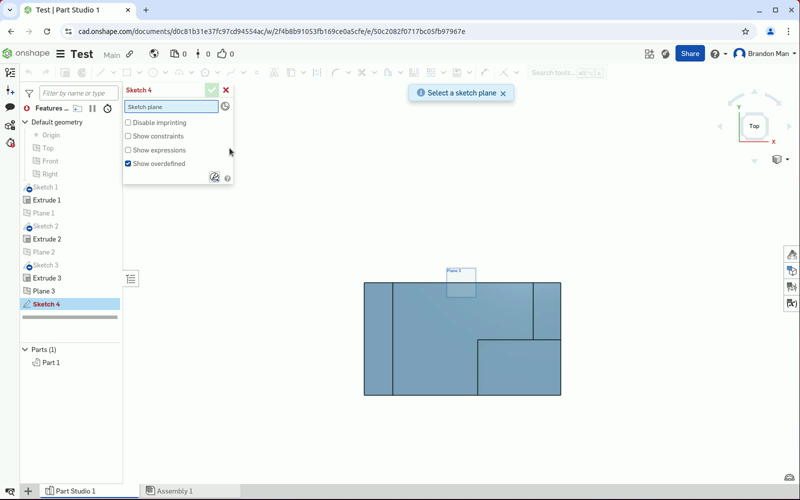
mouse_move(73, 293)
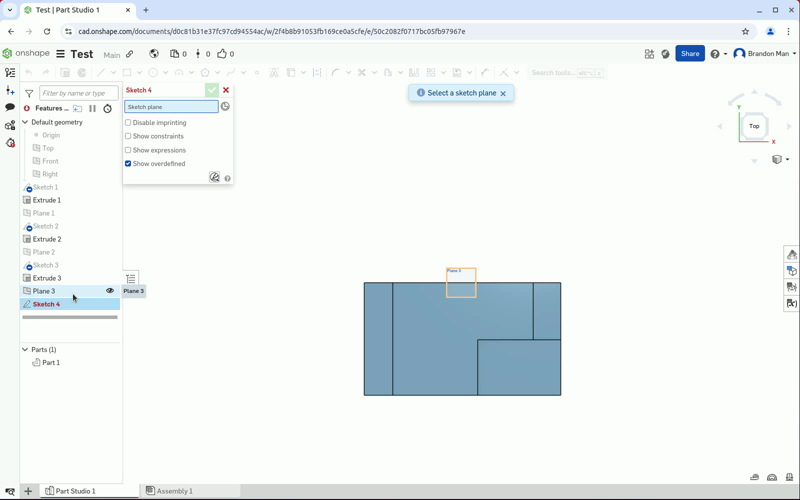
click(73, 293)
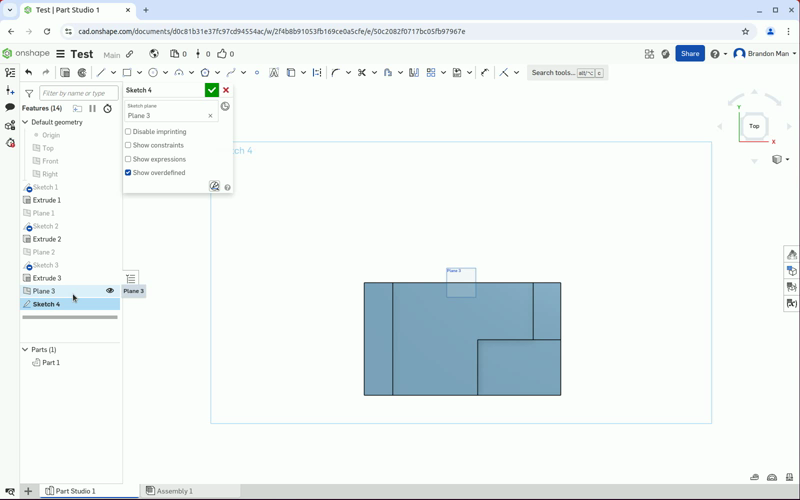
mouse_move(73, 352)
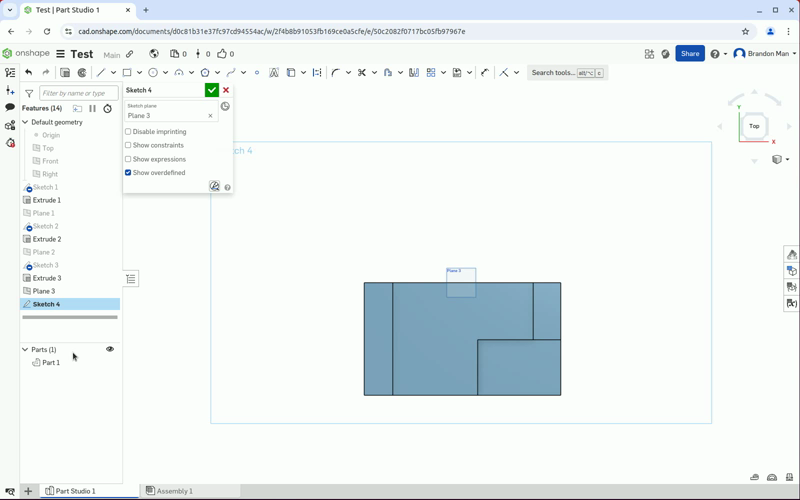
key(y)
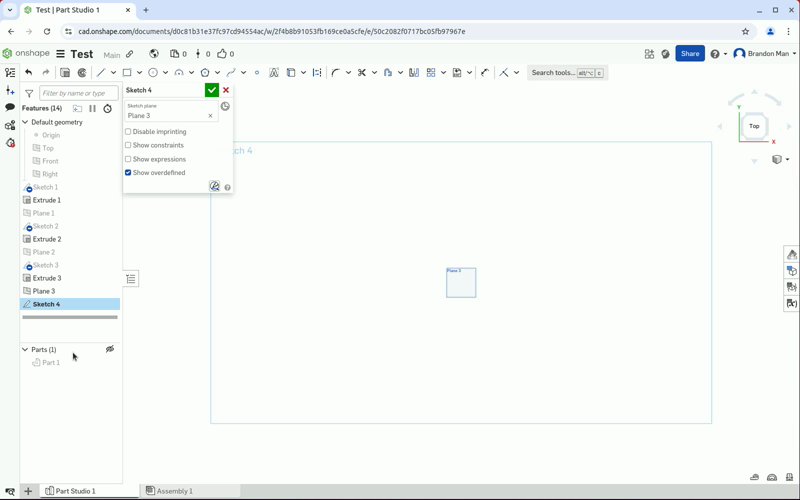
key(c)
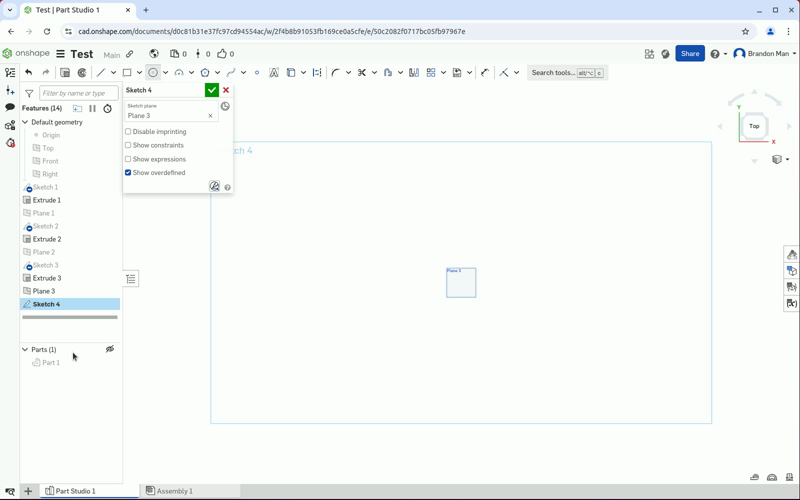
key_down(shift)
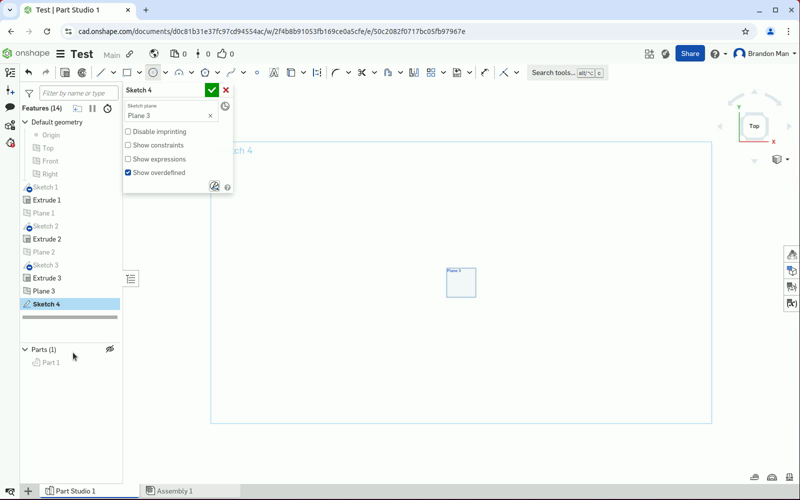
mouse_move(421, 367)
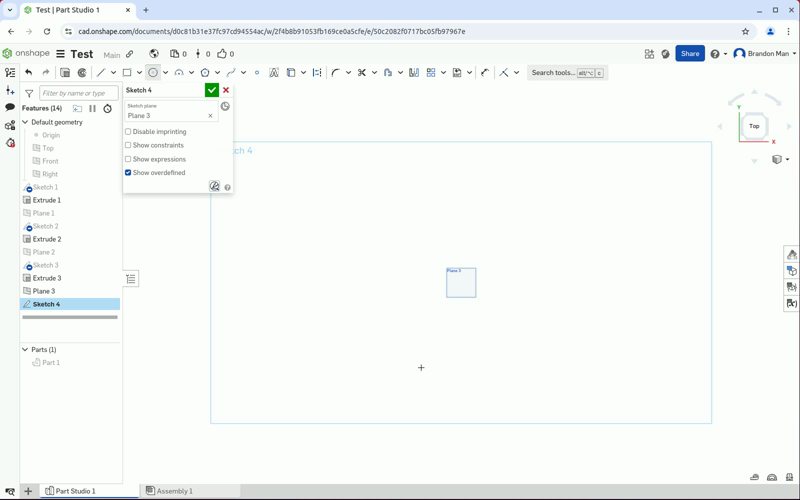
click(421, 367)
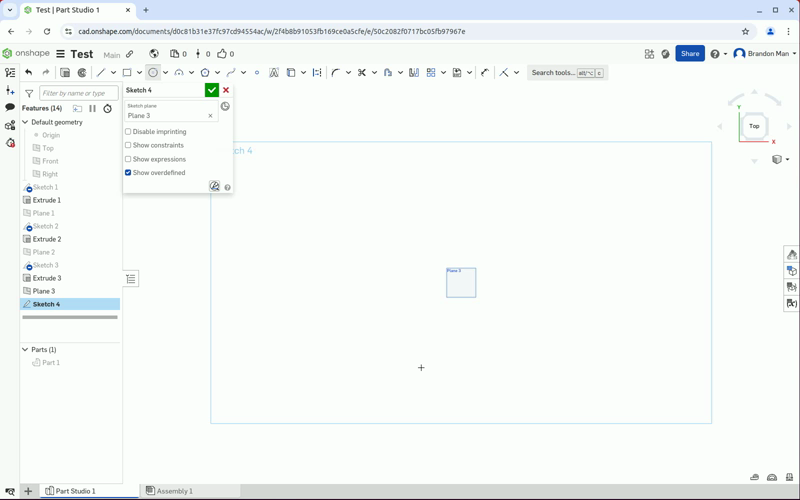
key_up(shift)
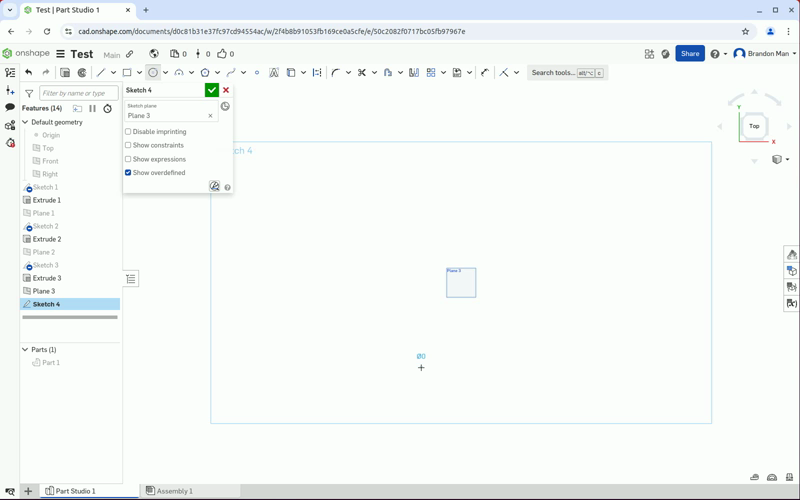
mouse_move(436, 367)
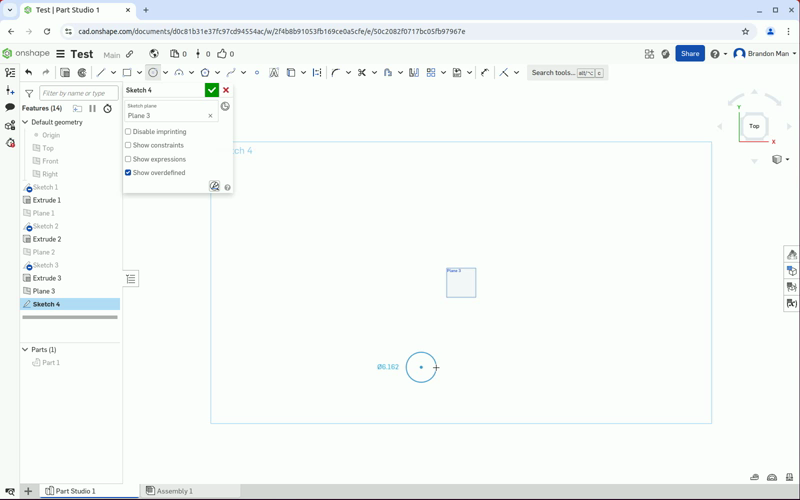
click(436, 367)
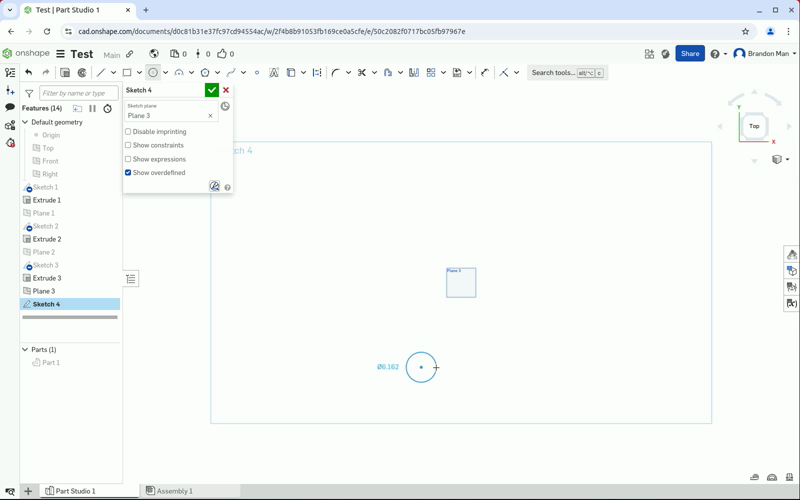
key(esc)
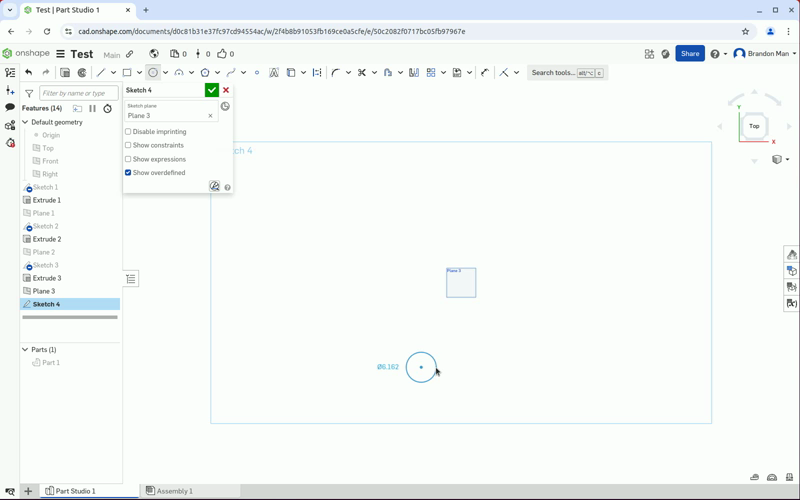
mouse_move(414, 369)
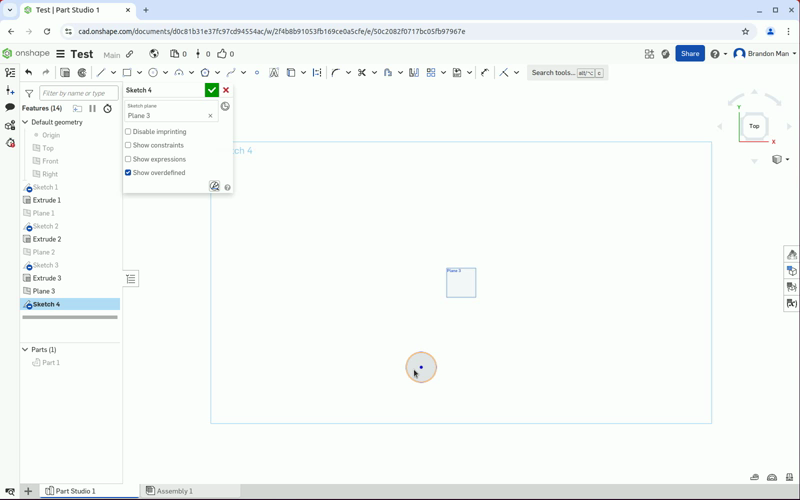
scroll(6)
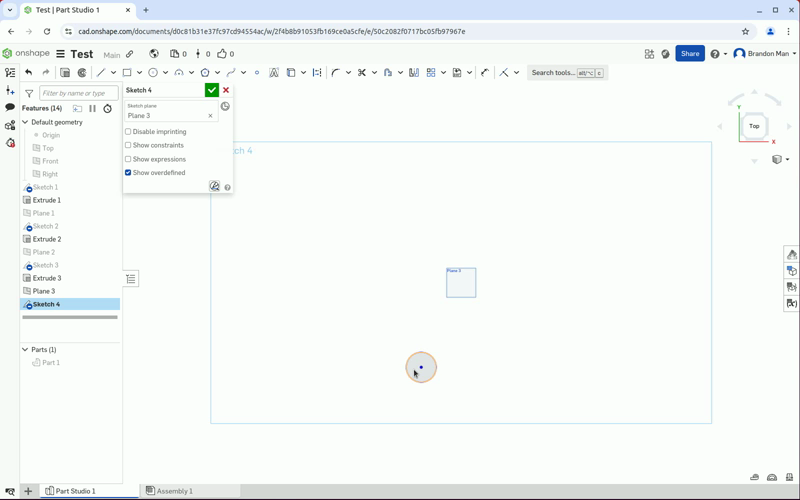
scroll(6)
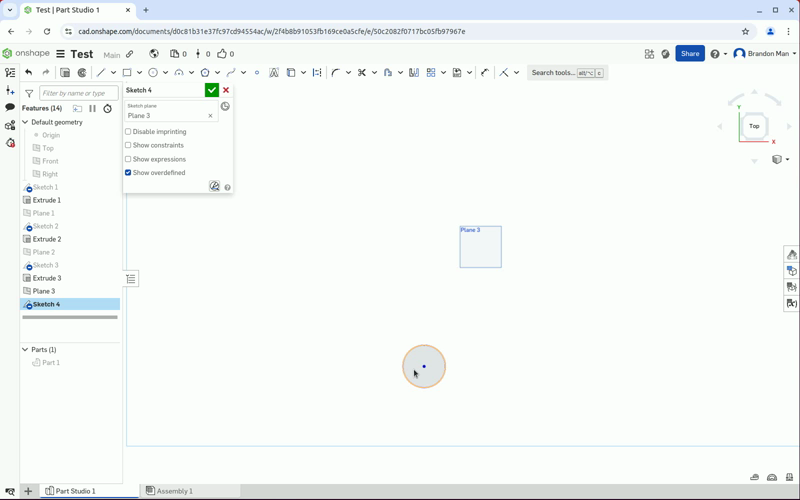
scroll(6)
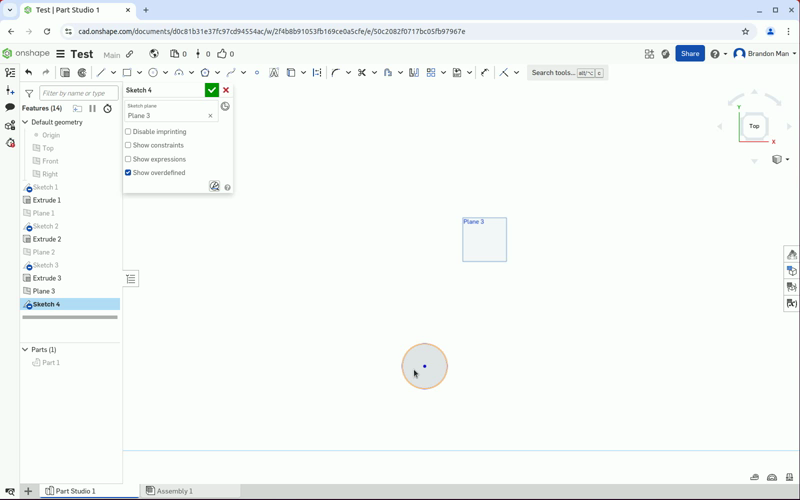
scroll(6)
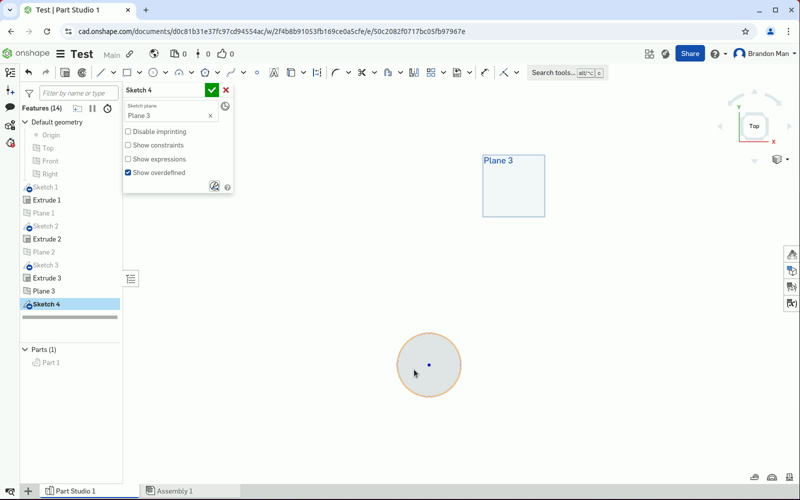
scroll(6)
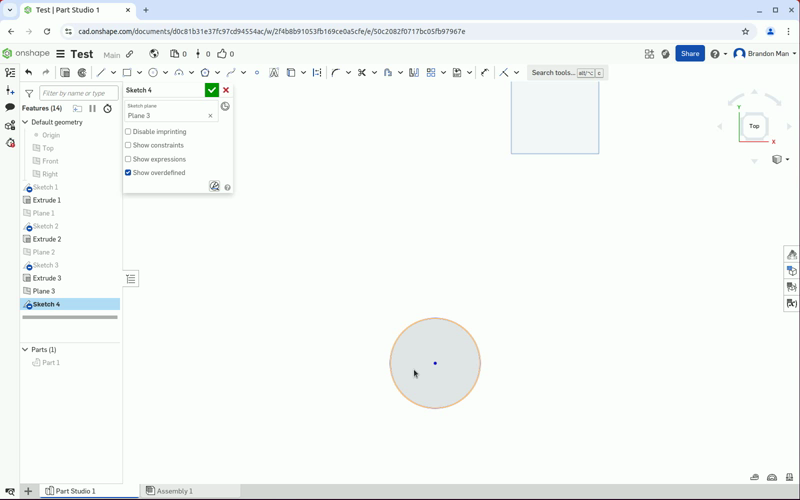
scroll(6)
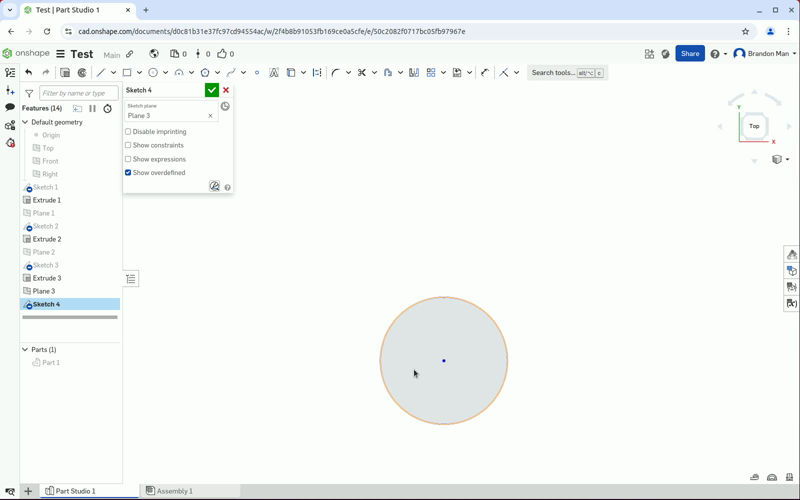
scroll(6)
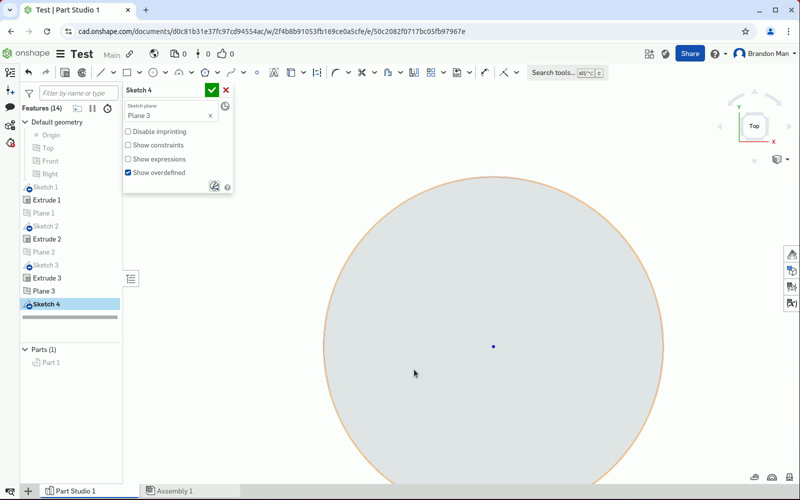
click(414, 369)
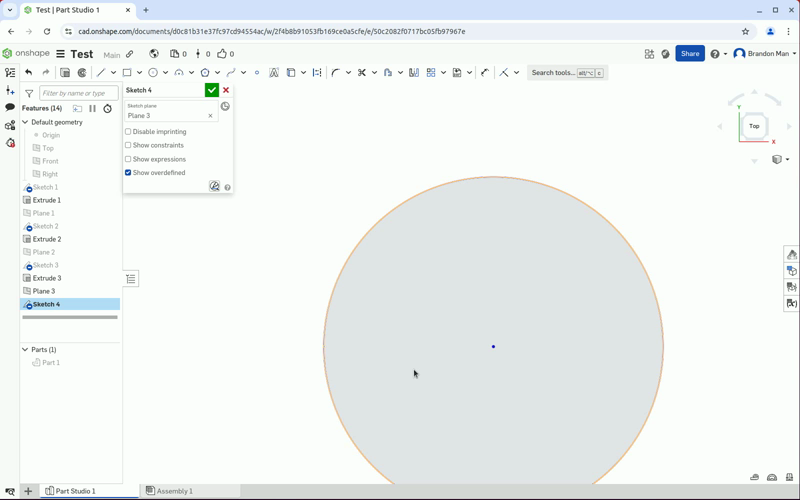
scroll(-6)
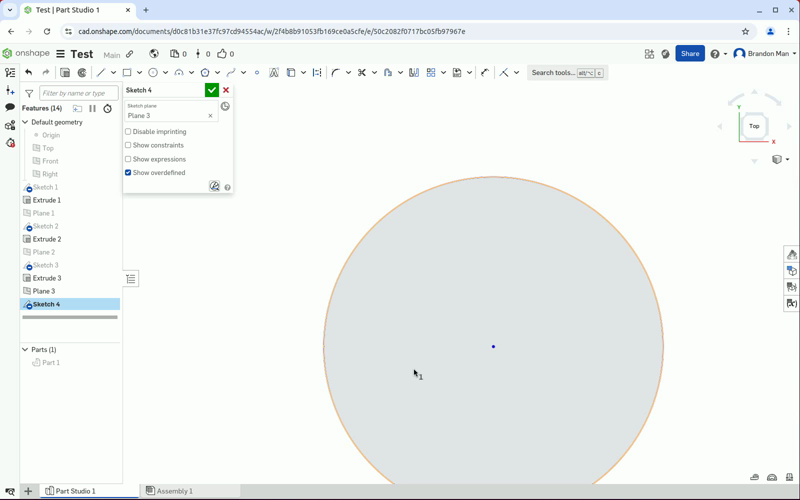
scroll(-6)
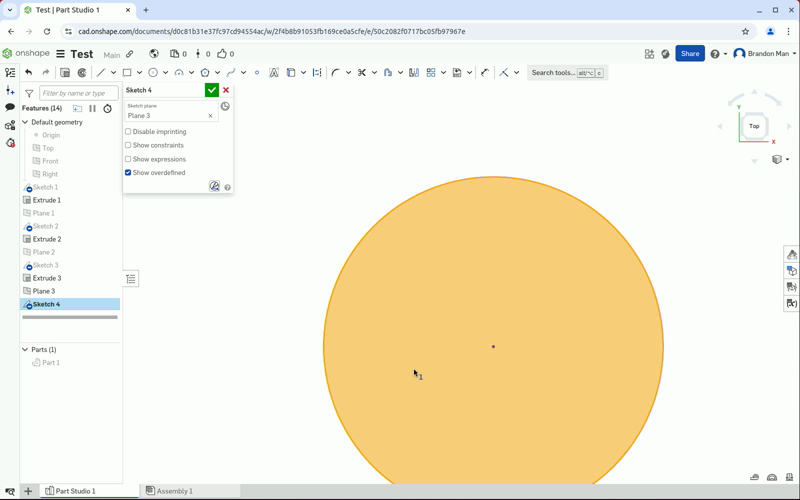
scroll(-6)
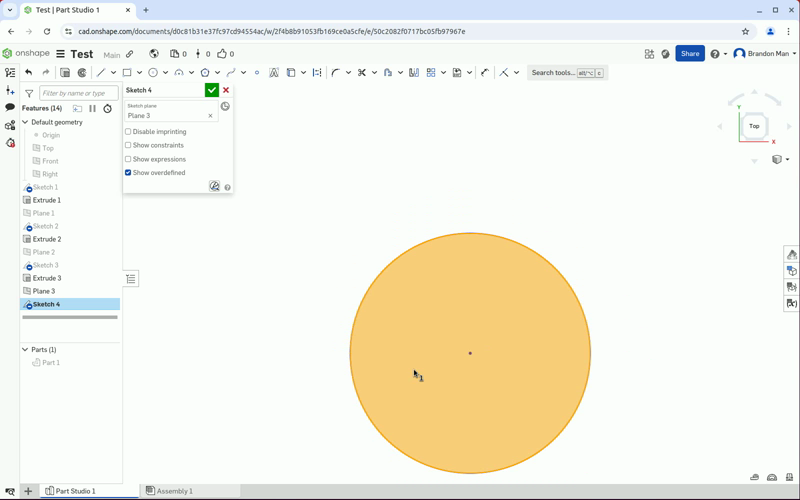
scroll(-6)
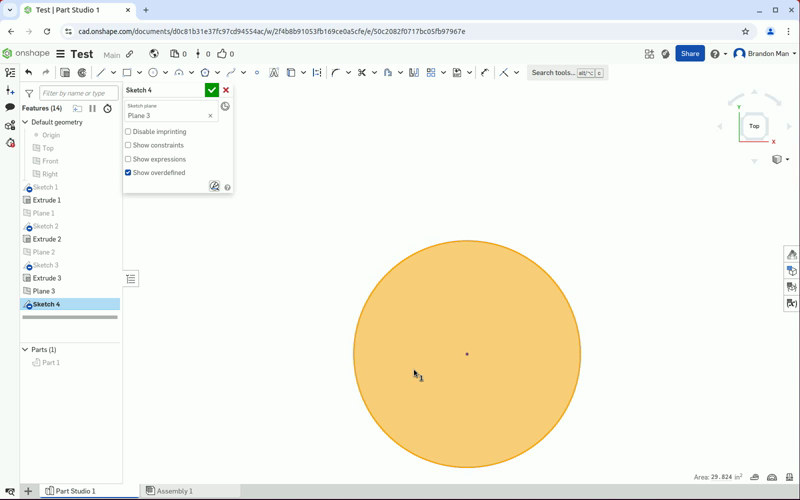
scroll(-6)
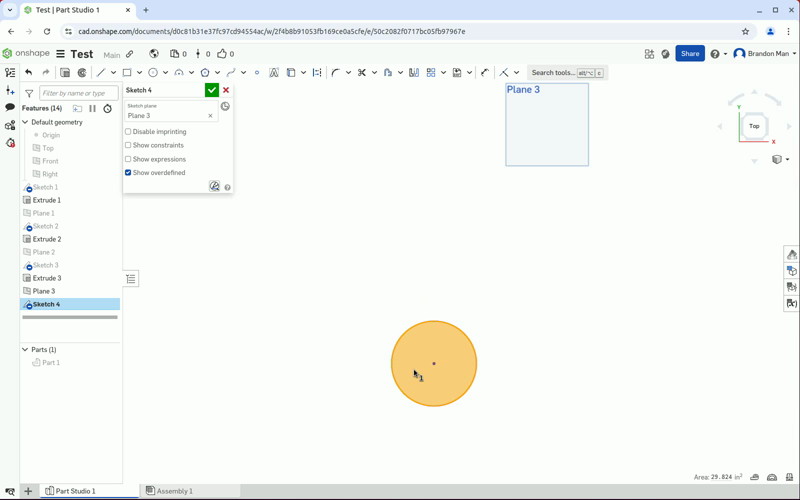
scroll(-6)
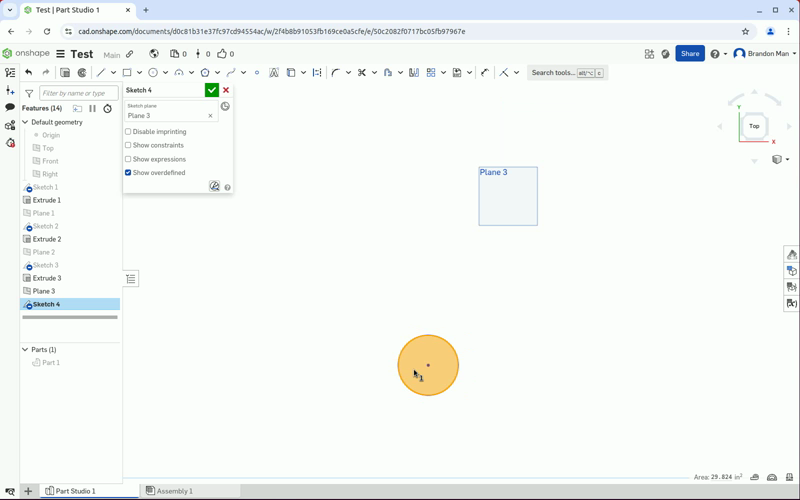
scroll(-6)
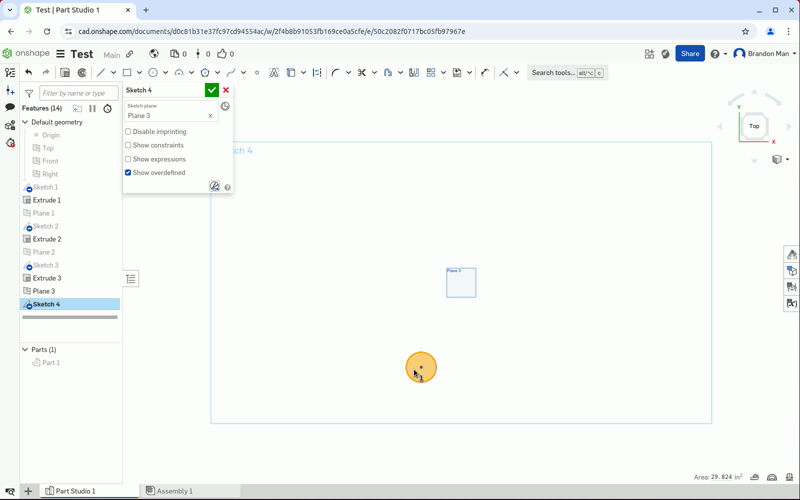
mouse_move(73, 352)
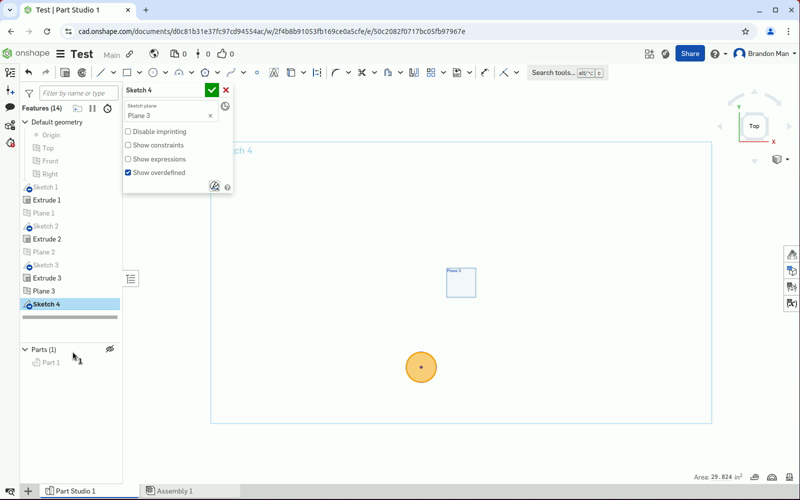
key(shift+y)
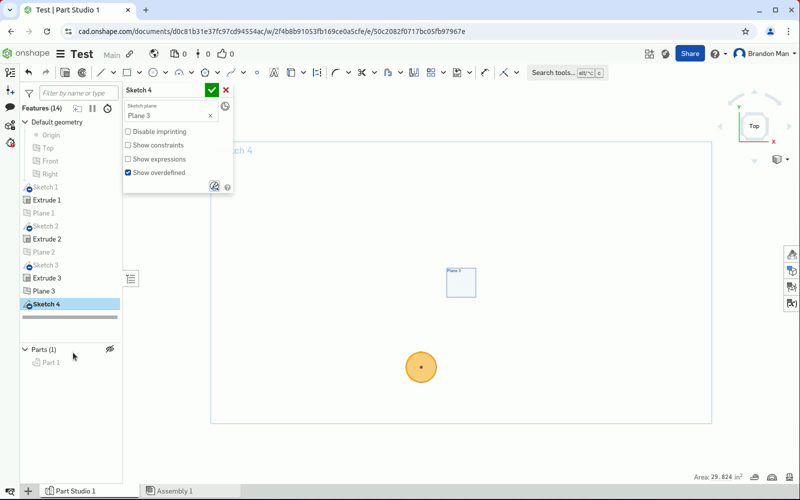
key(shift+e)
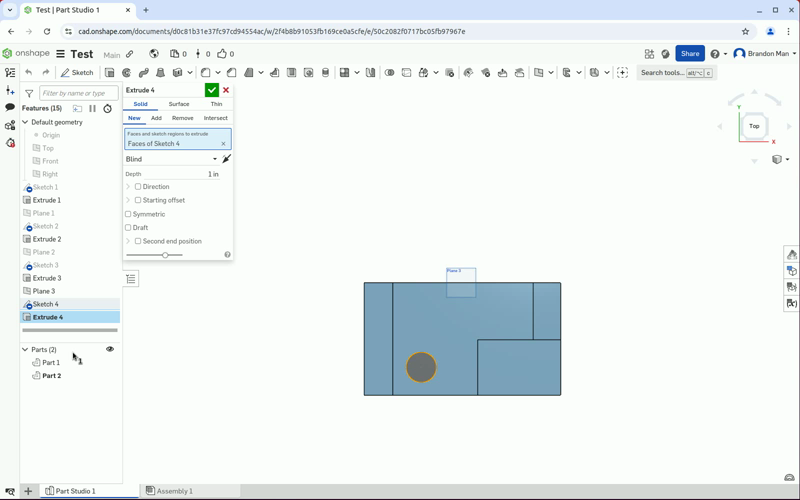
mouse_move(143, 106)
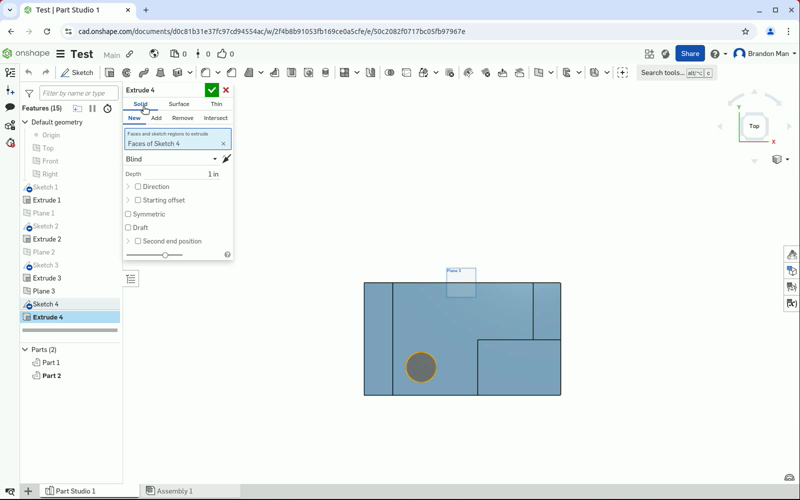
click(143, 106)
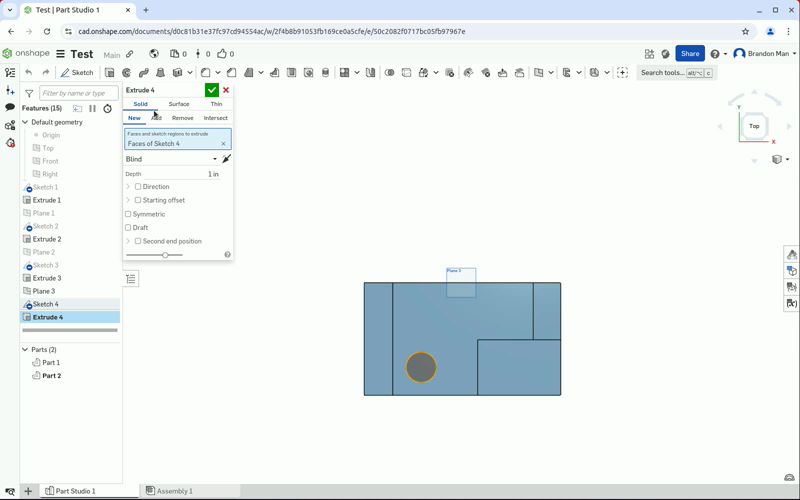
mouse_move(186, 120)
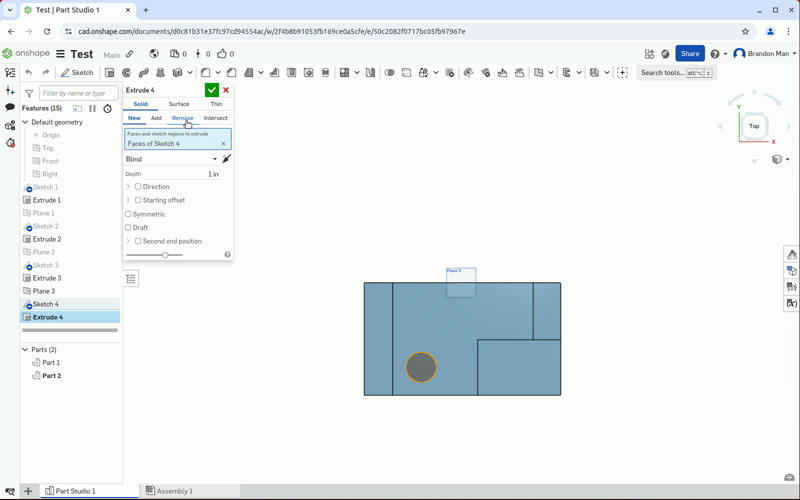
click(186, 120)
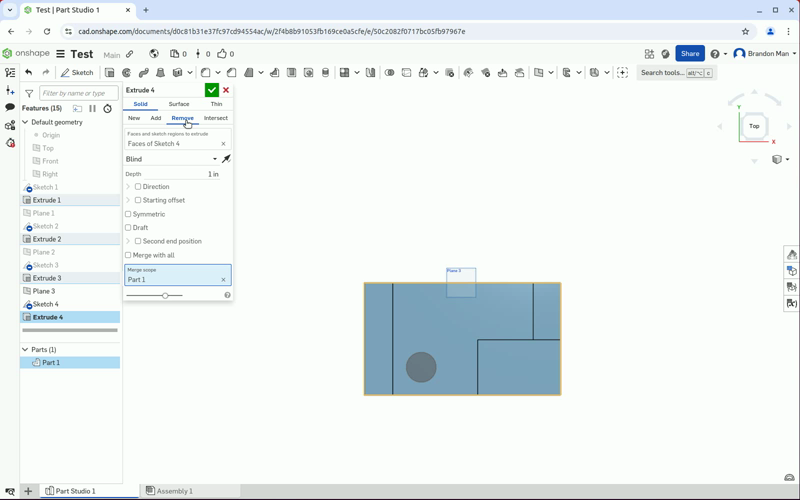
key(tab, 4)
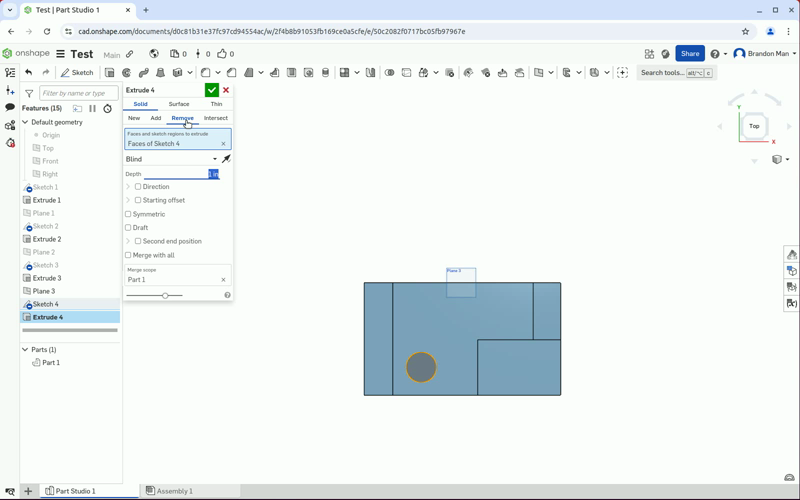
text(11.554)
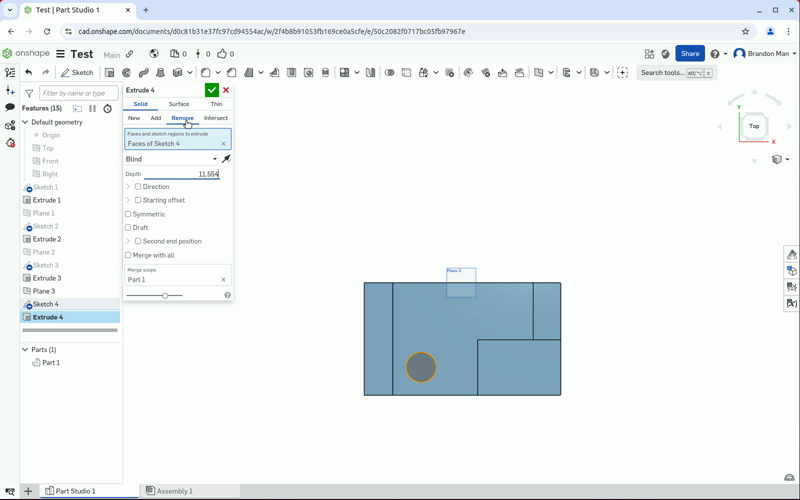
key(tab, 6)
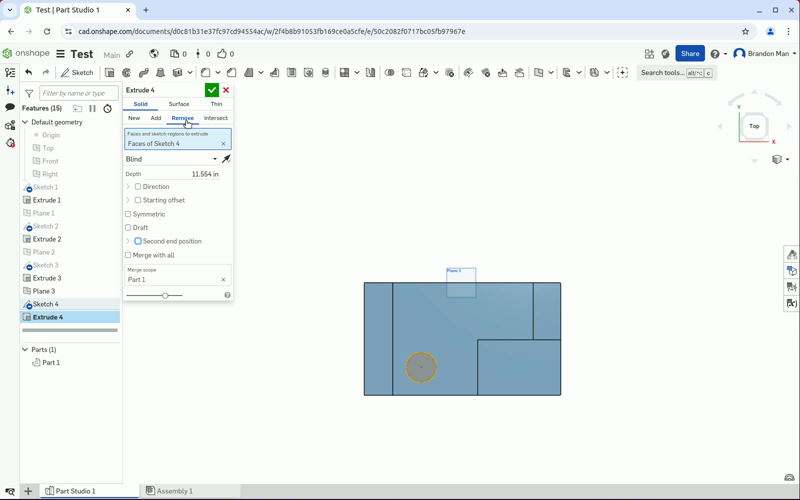
key(space)
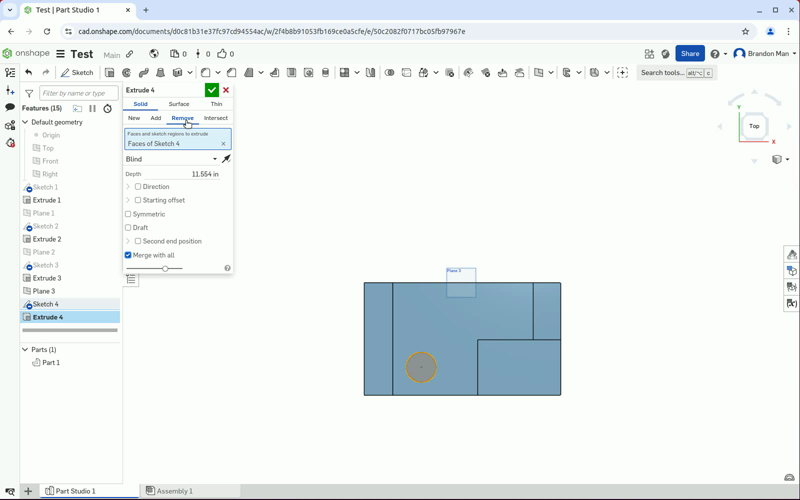
key(enter)
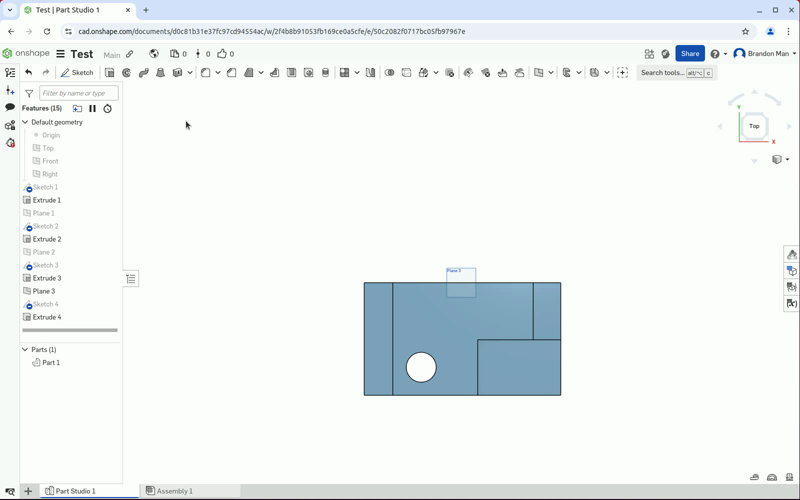
key(shift+h)
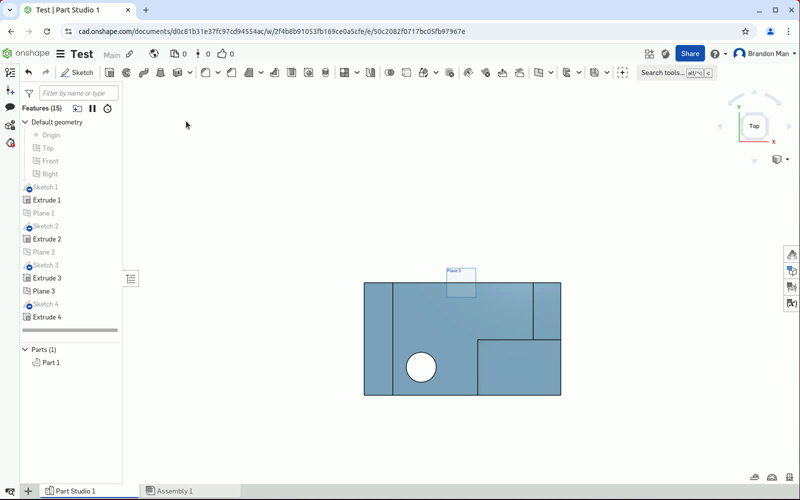
key(shift+h)
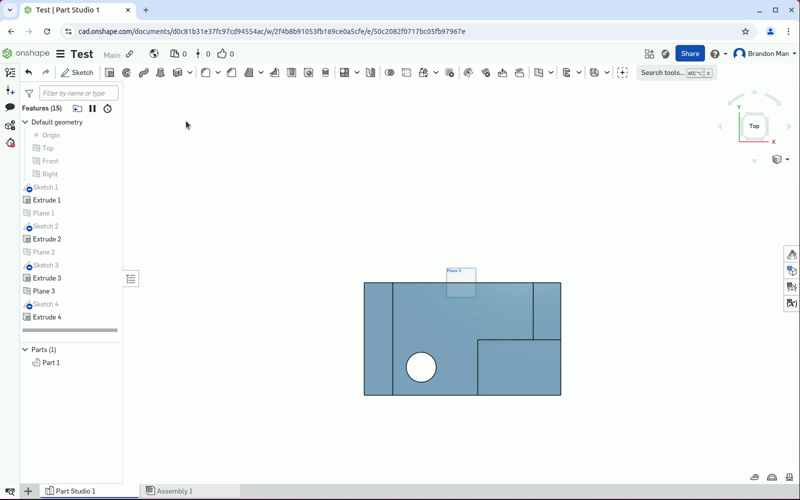
mouse_move(73, 189)
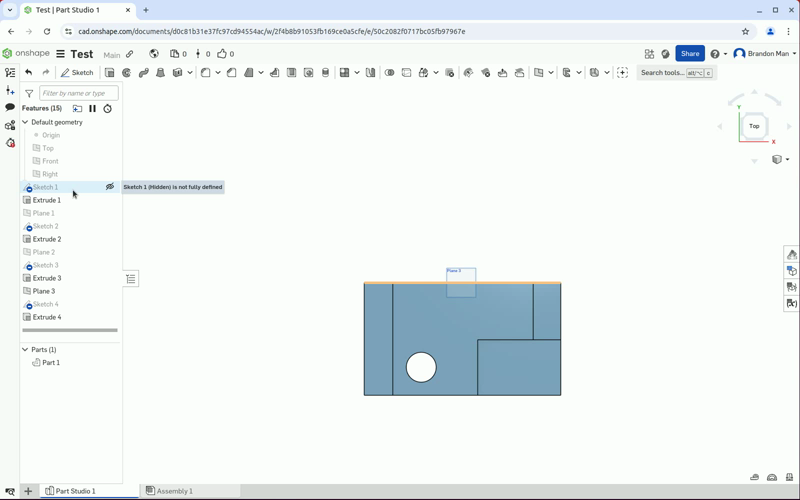
click(73, 189)
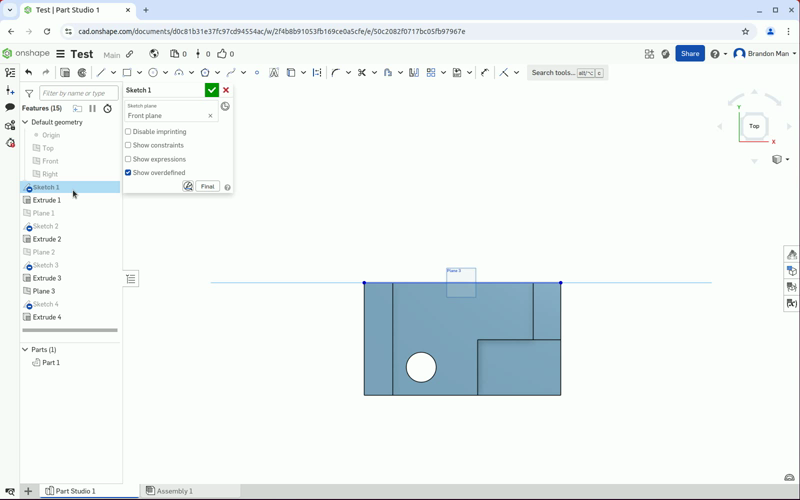
mouse_move(229, 92)
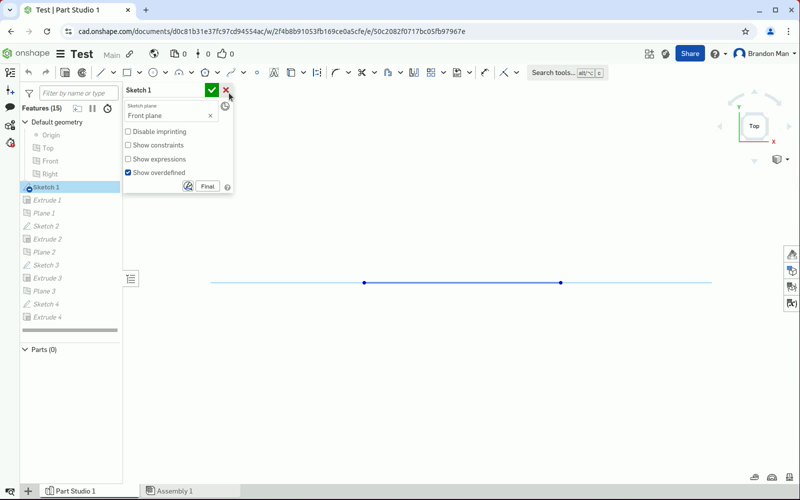
click(229, 92)
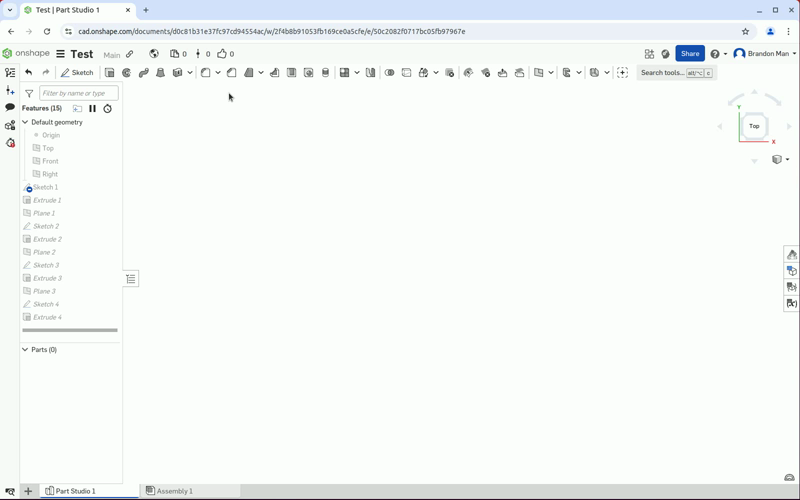
key(shift+s)
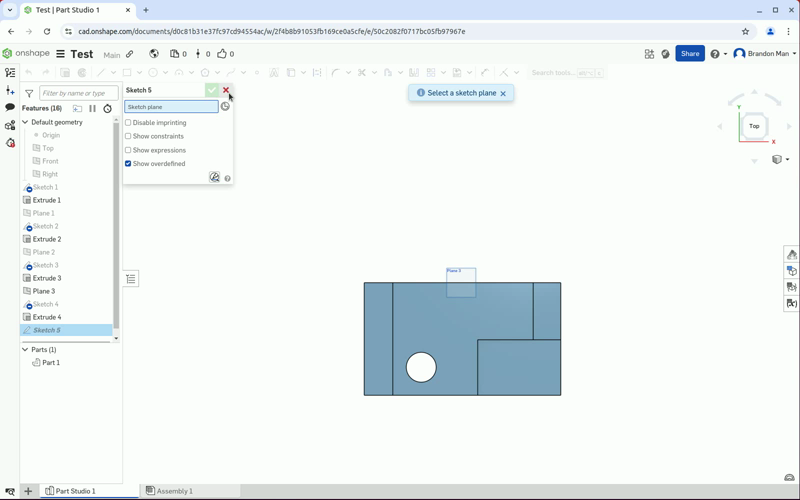
mouse_move(69, 293)
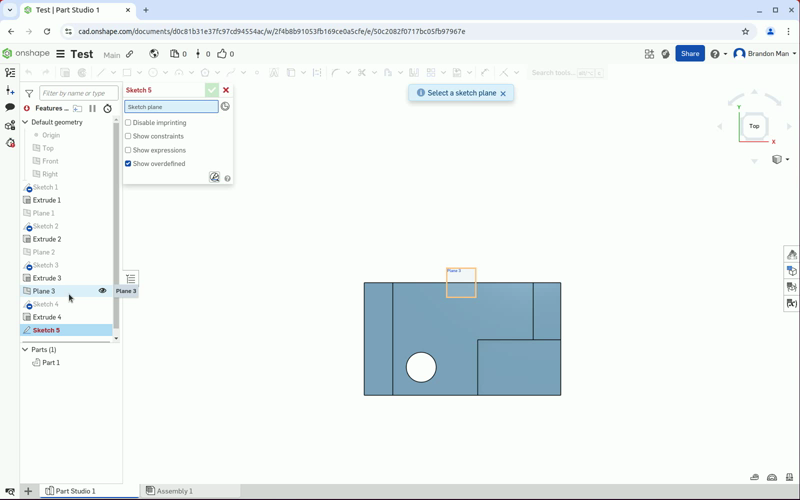
click(69, 293)
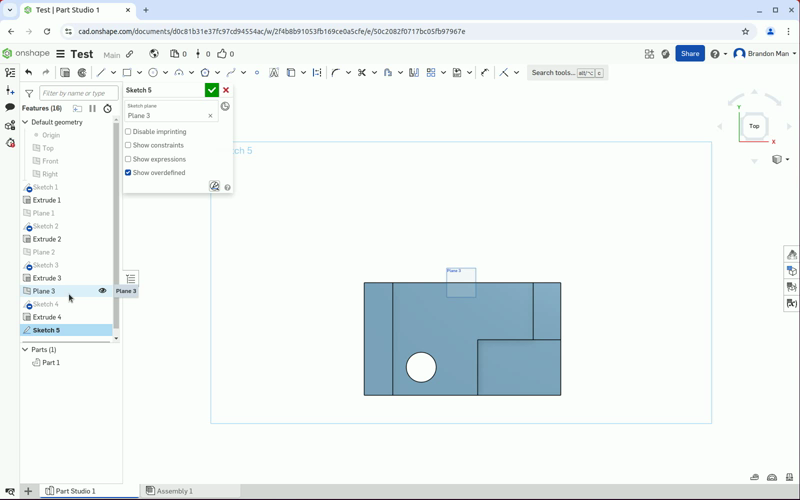
mouse_move(73, 352)
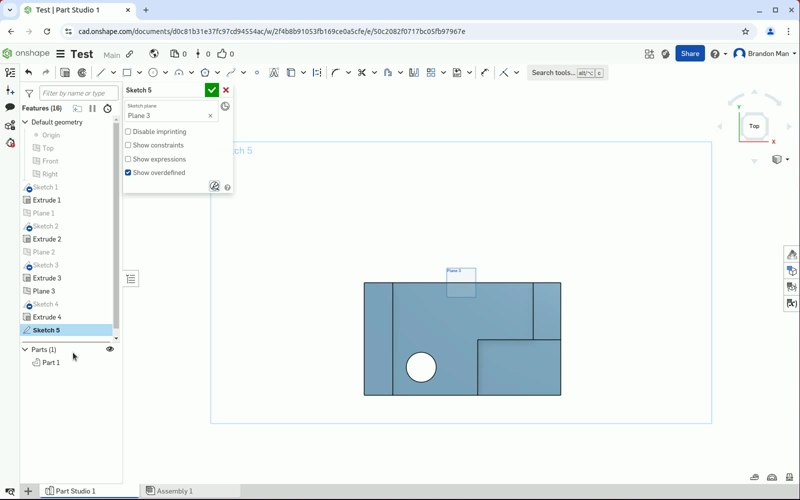
key(y)
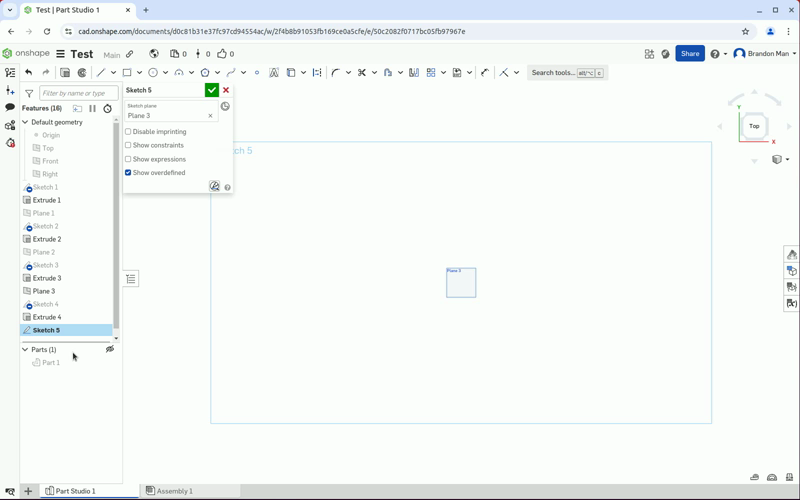
key(c)
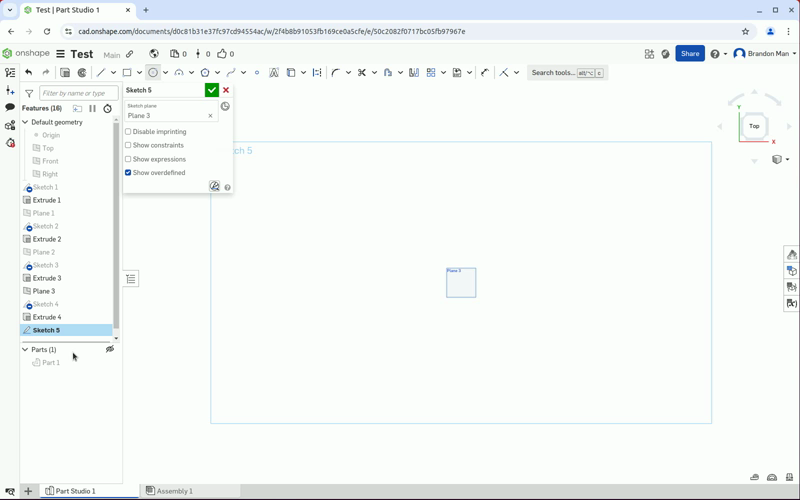
key_down(shift)
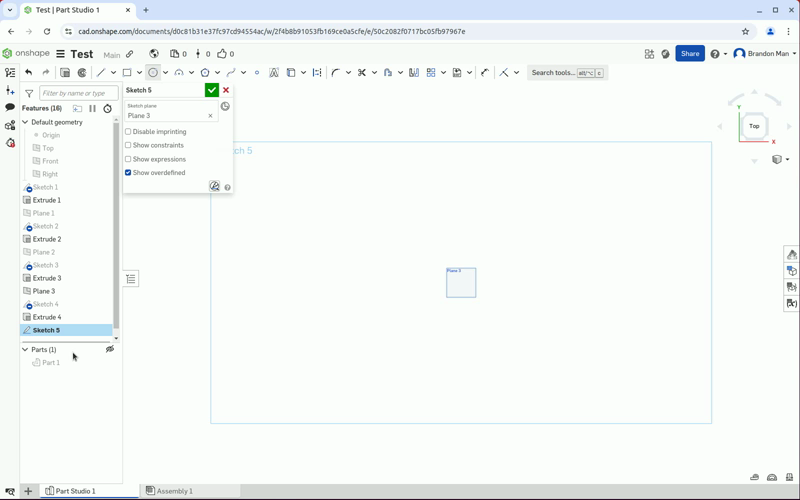
mouse_move(477, 311)
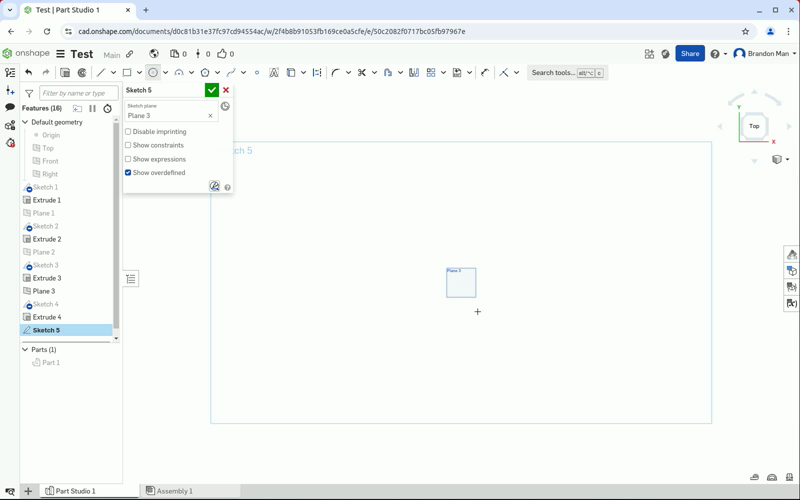
click(477, 311)
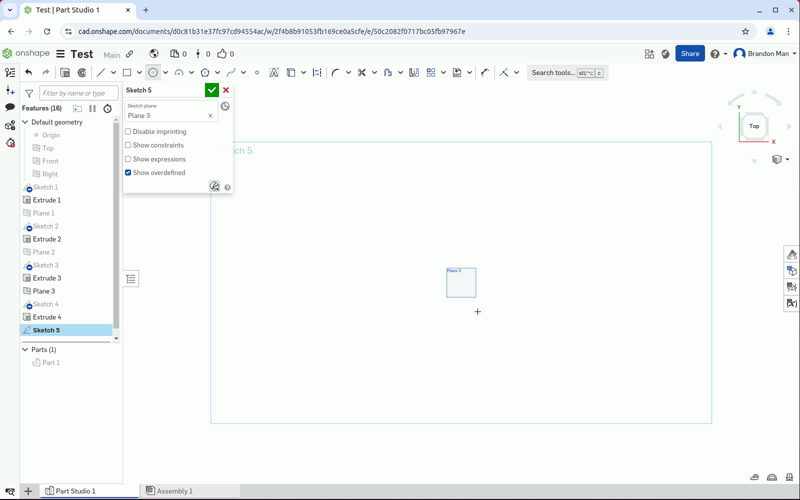
key_up(shift)
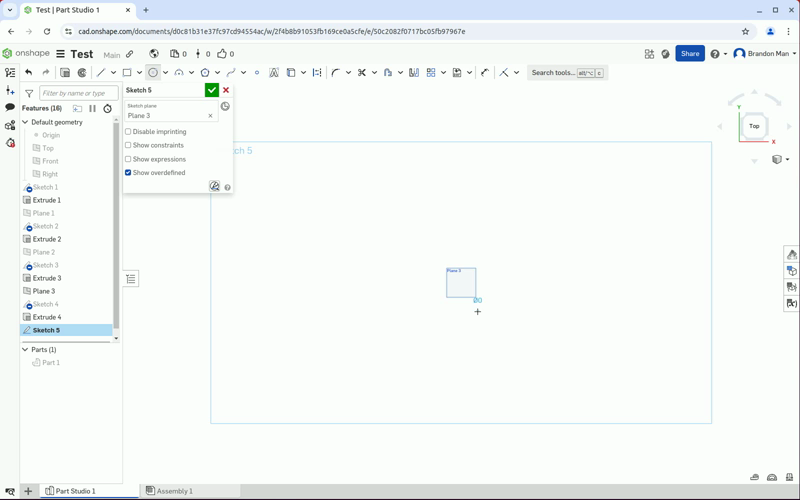
mouse_move(492, 311)
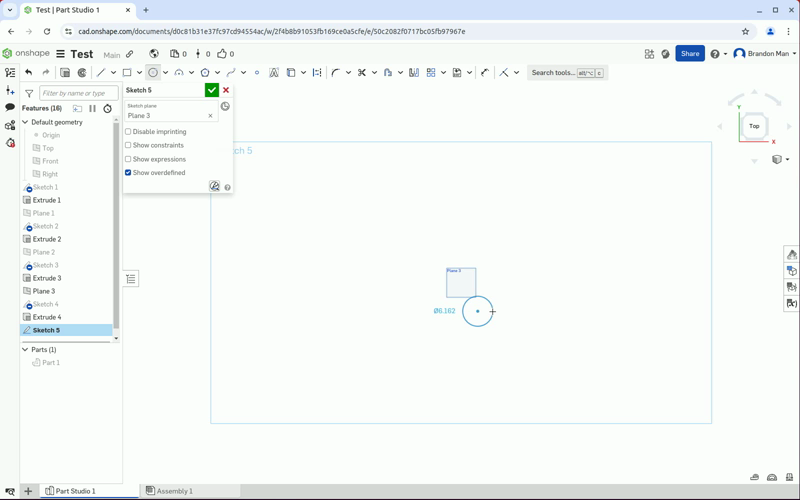
click(492, 311)
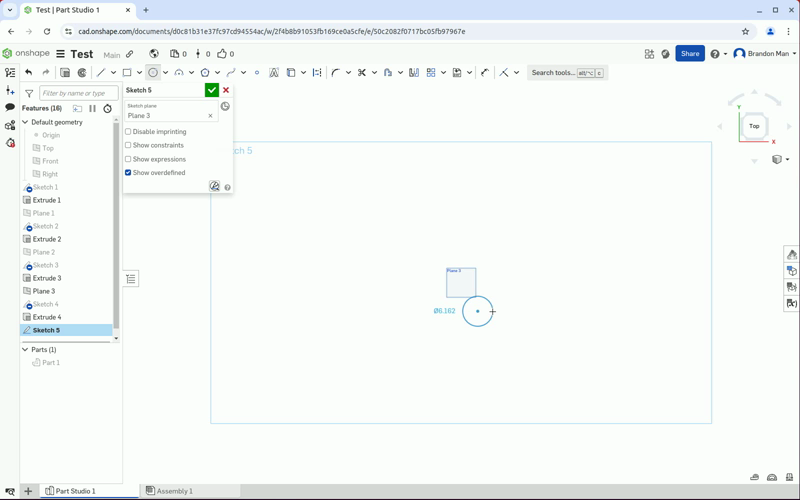
key(esc)
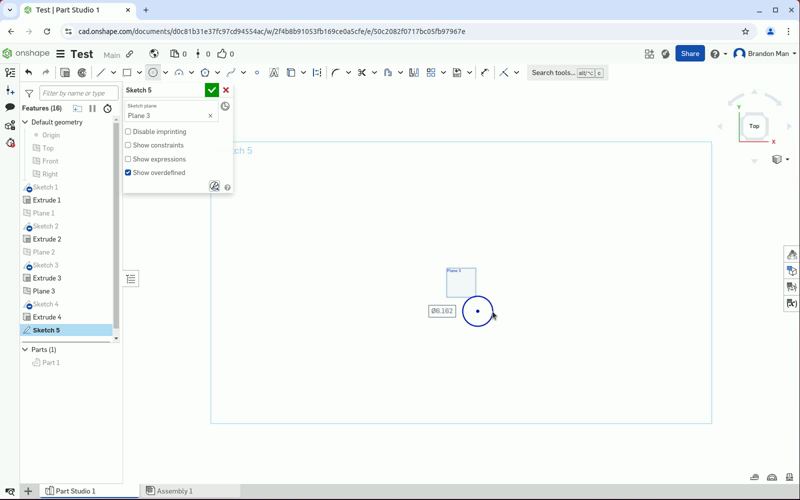
mouse_move(487, 312)
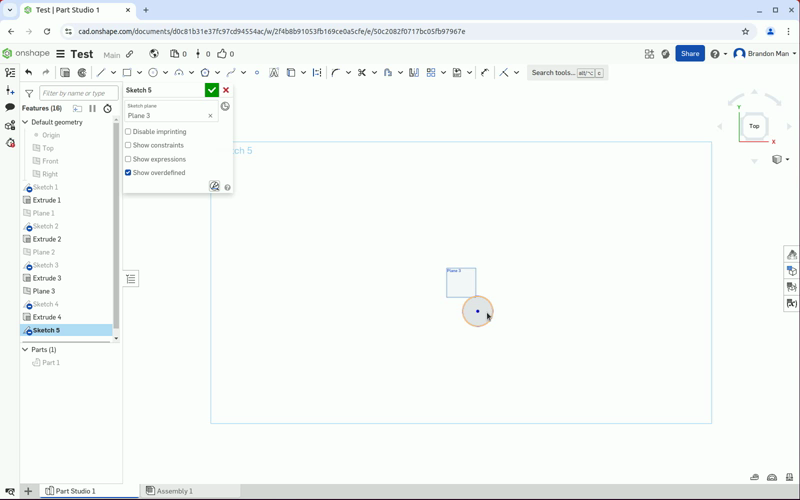
scroll(6)
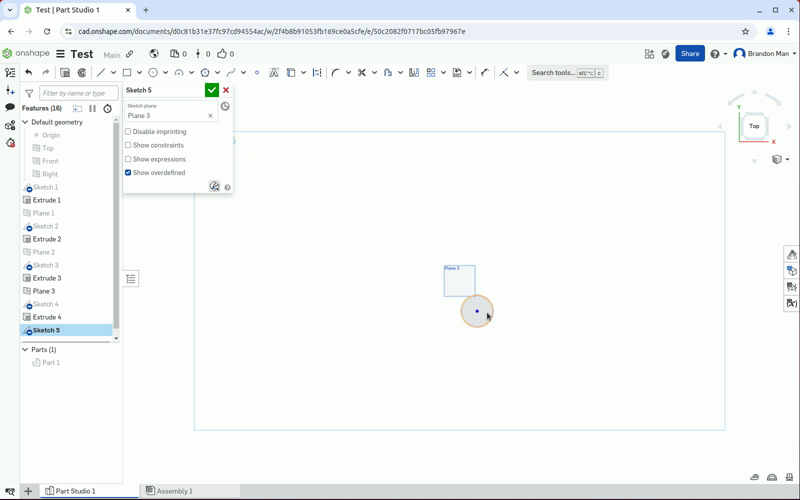
scroll(6)
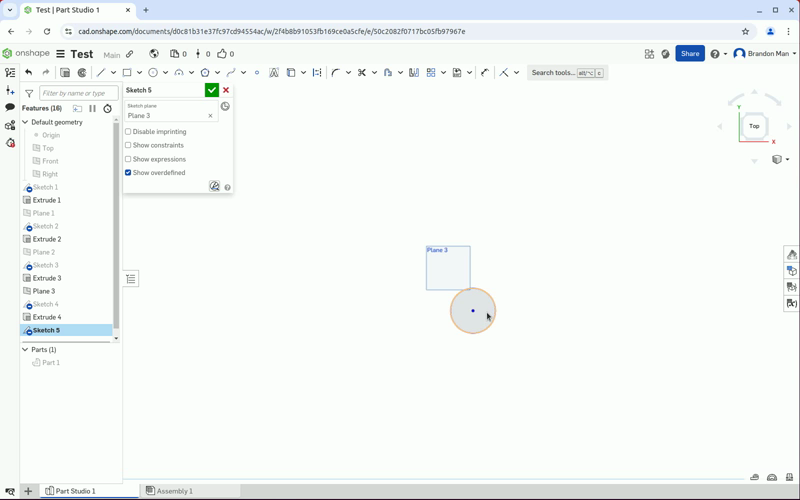
scroll(6)
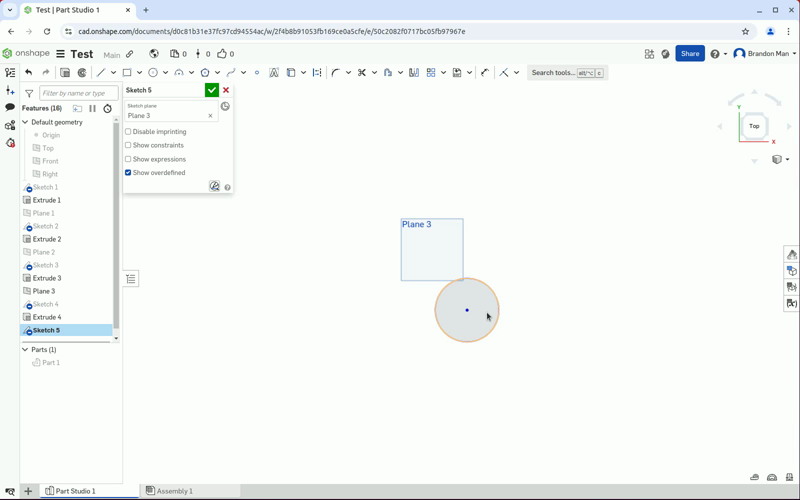
scroll(6)
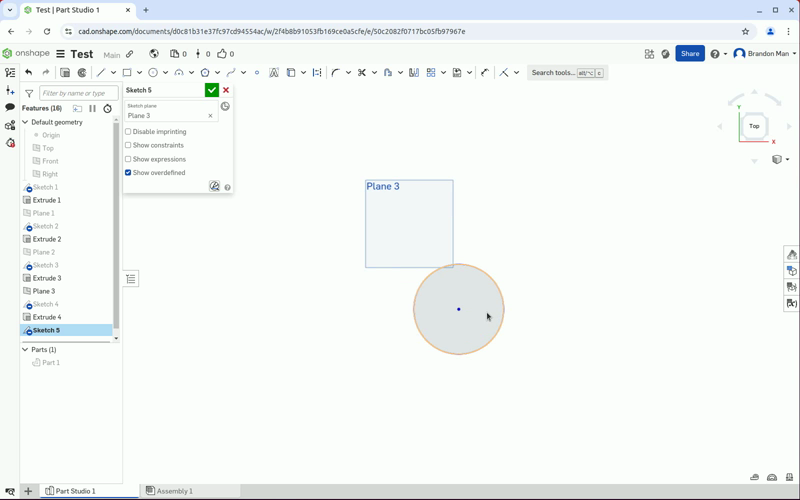
scroll(6)
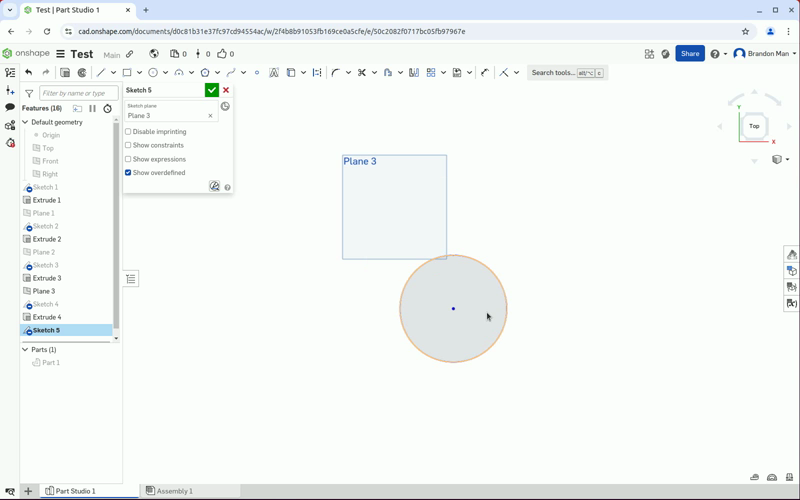
scroll(6)
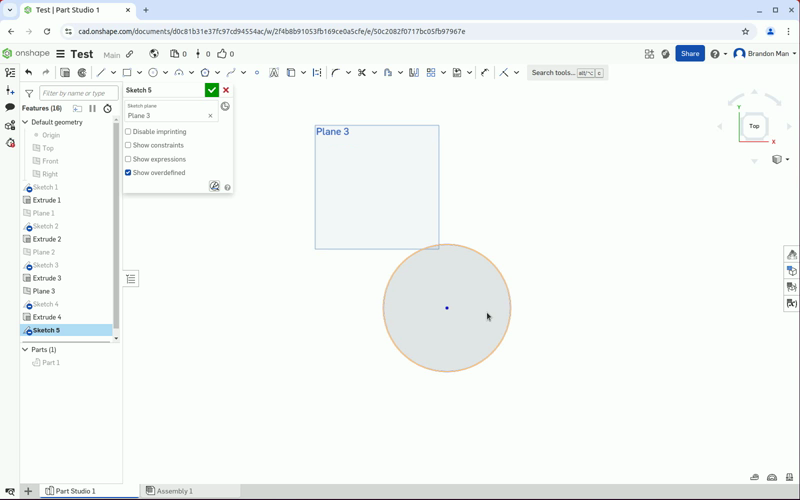
scroll(6)
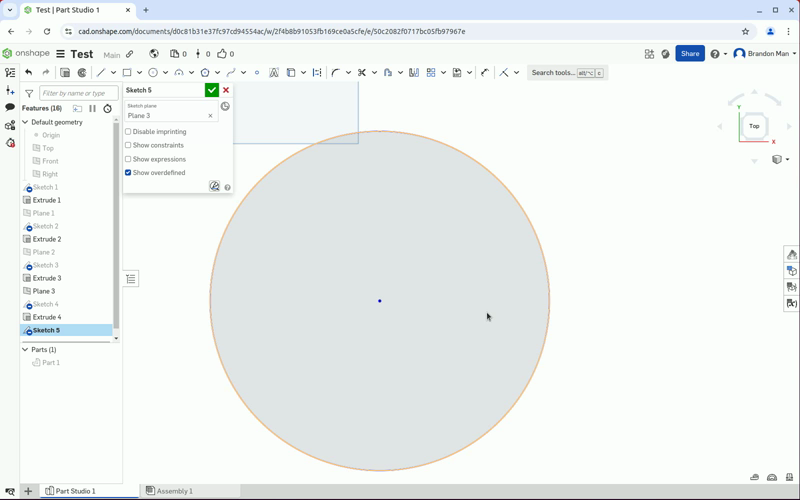
click(487, 312)
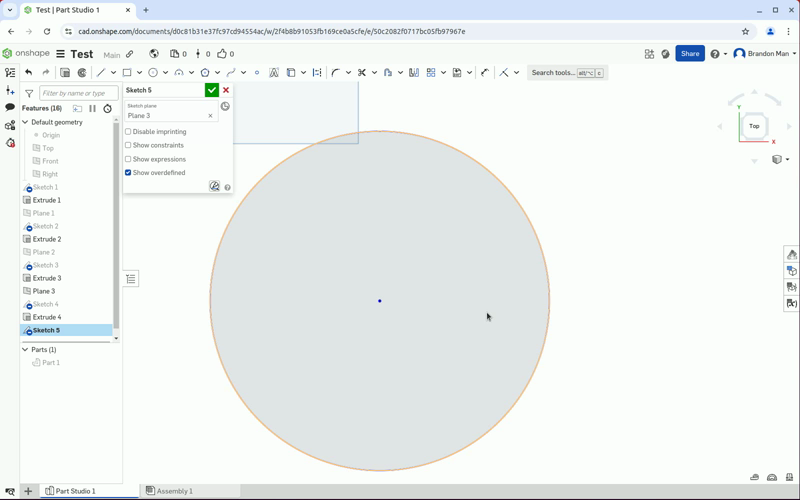
scroll(-6)
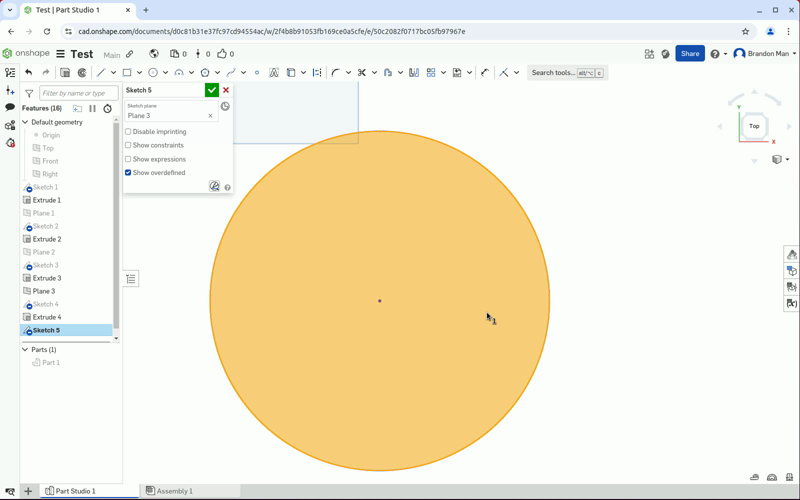
scroll(-6)
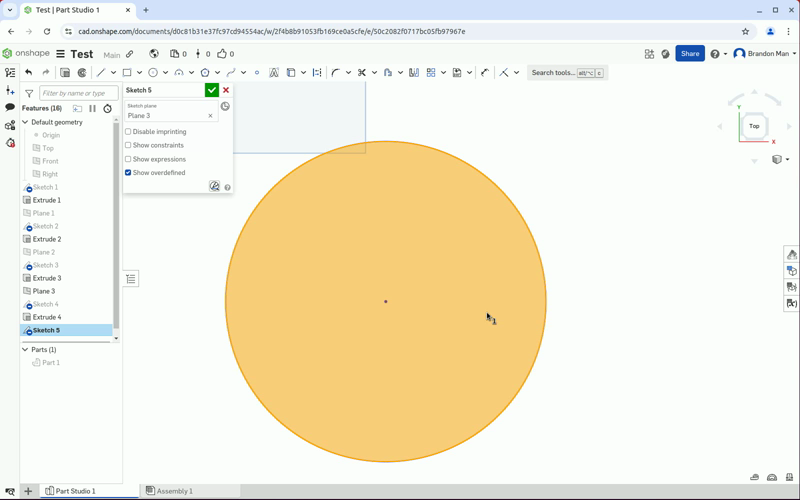
scroll(-6)
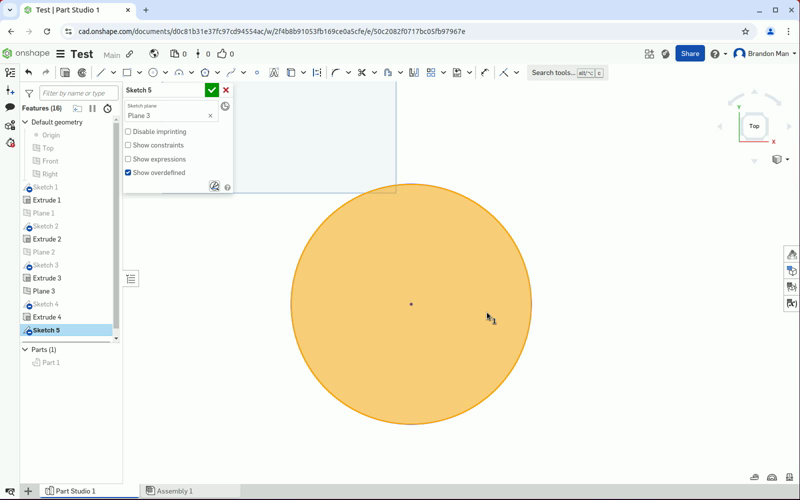
scroll(-6)
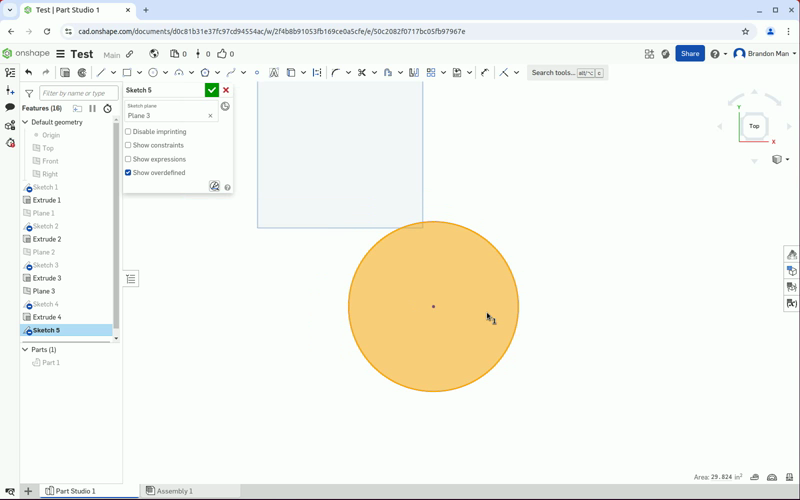
scroll(-6)
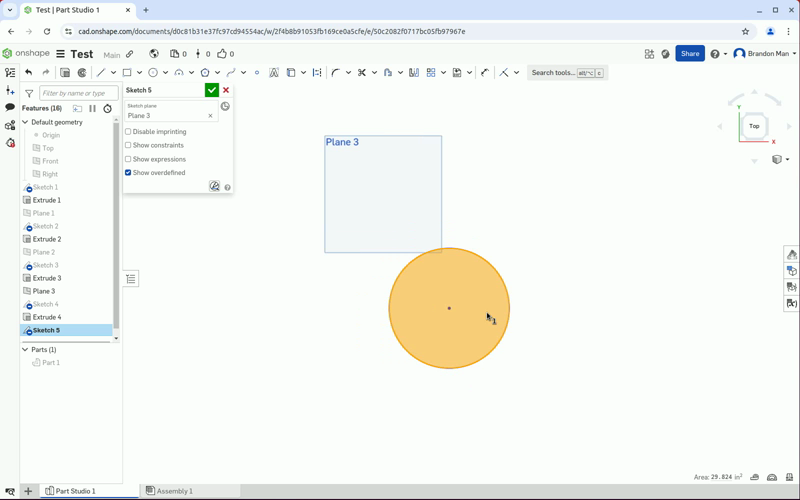
scroll(-6)
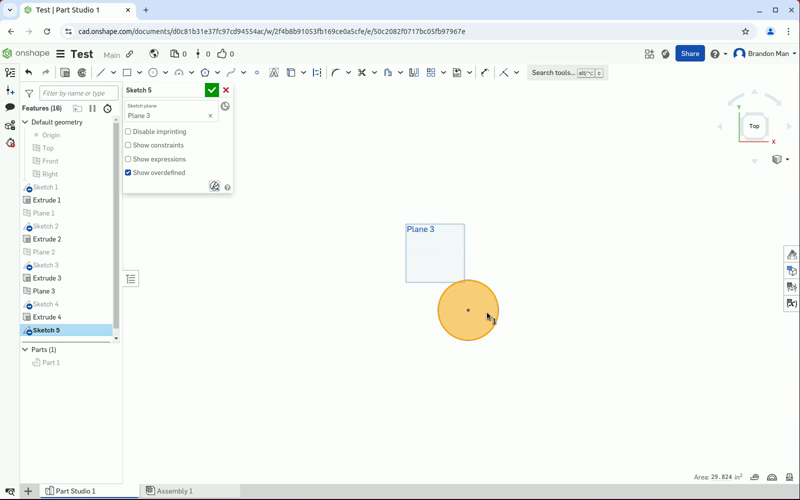
scroll(-6)
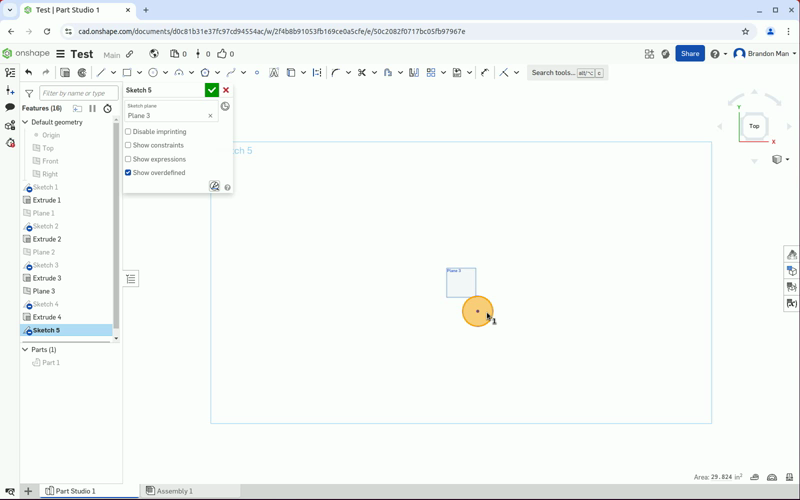
mouse_move(73, 352)
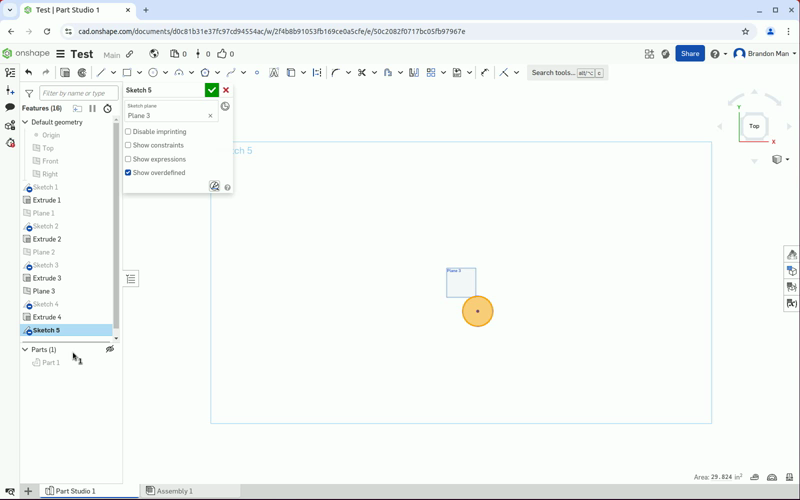
key(shift+y)
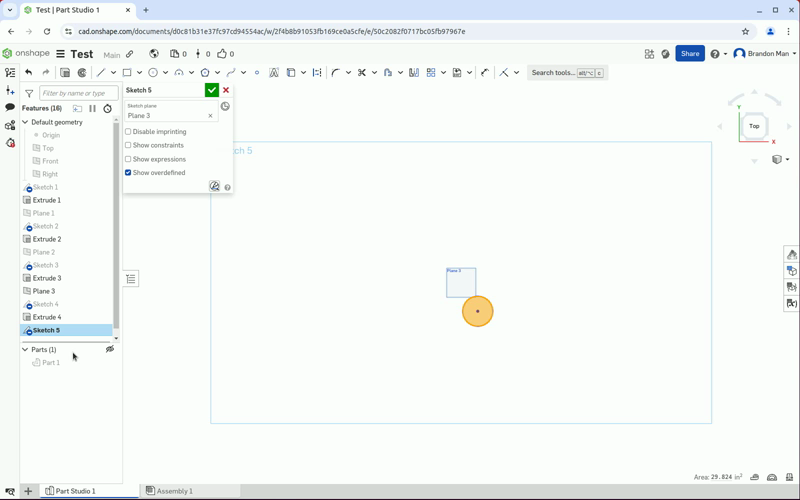
key(shift+e)
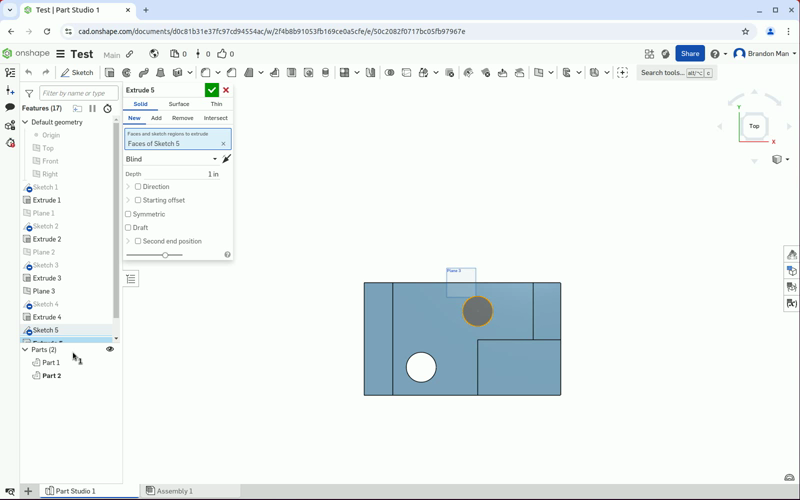
mouse_move(143, 106)
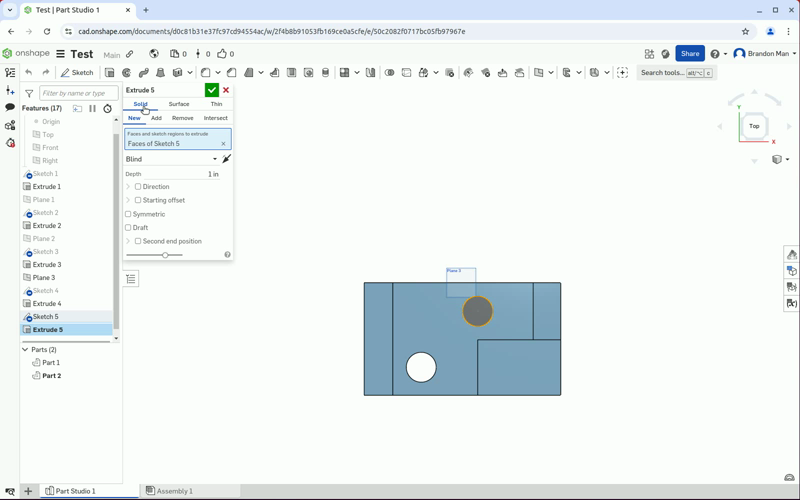
click(143, 106)
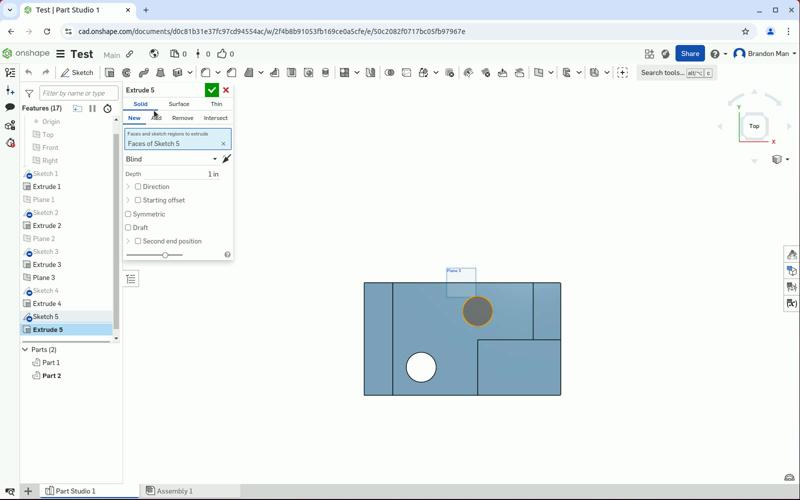
mouse_move(186, 120)
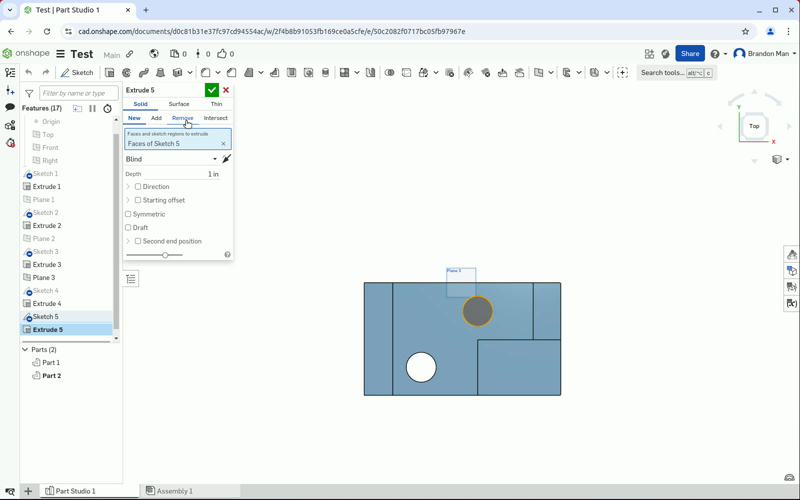
click(186, 120)
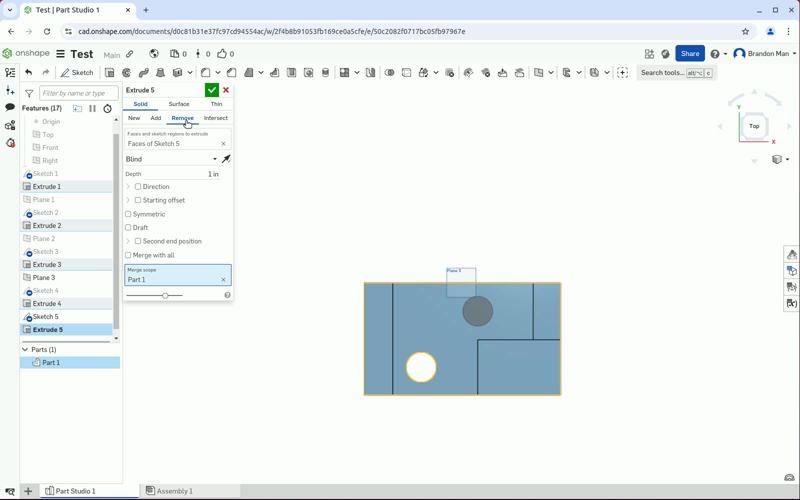
key(tab, 4)
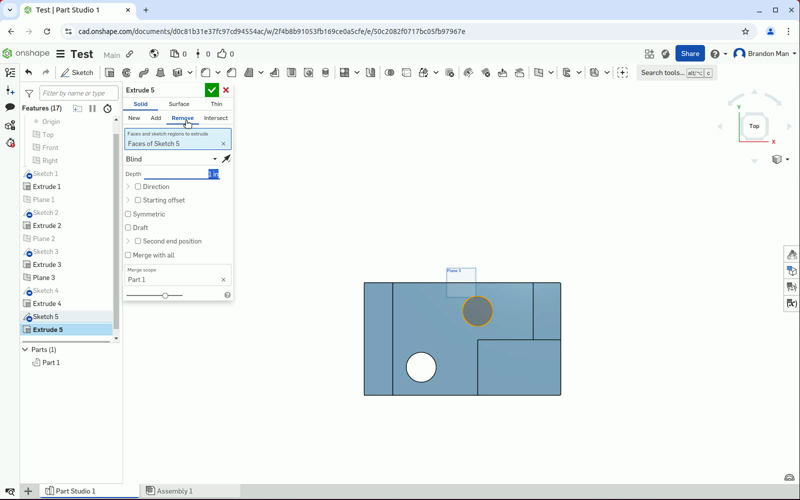
text(11.554)
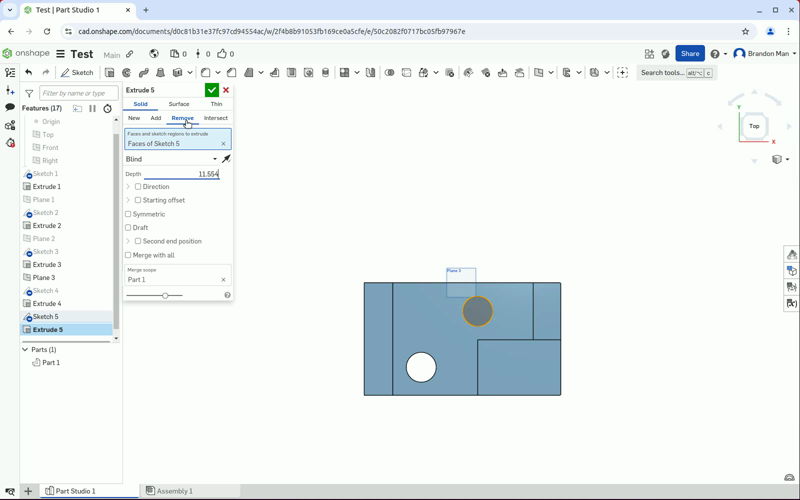
key(tab, 6)
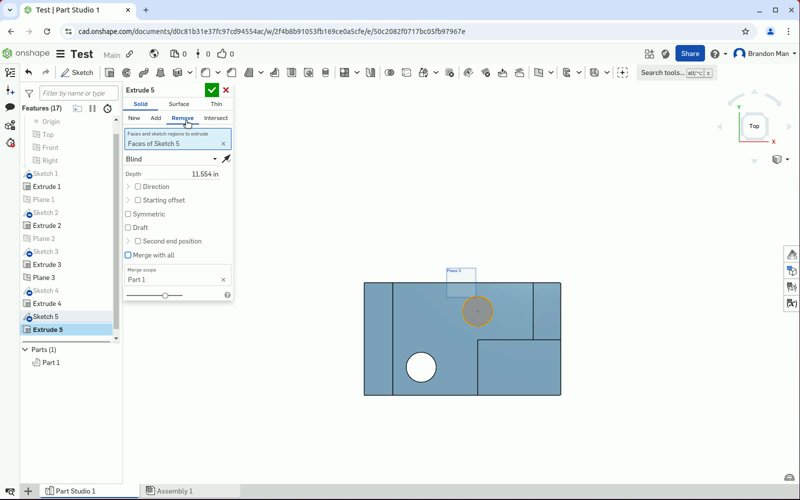
key(space)
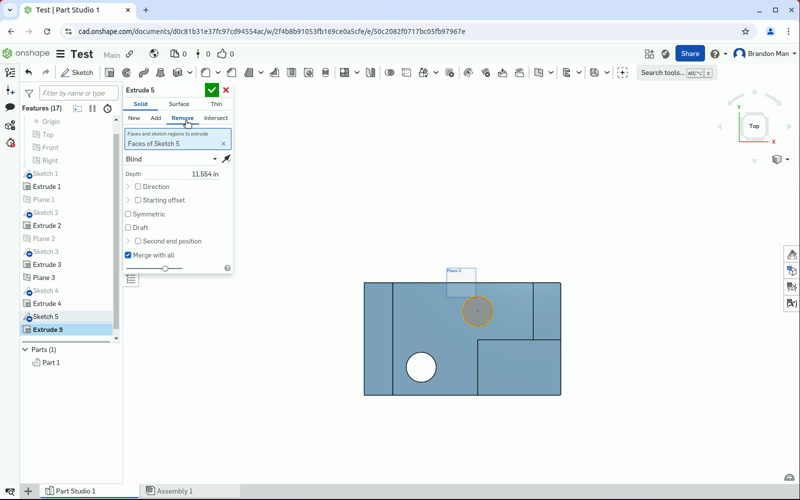
key(enter)
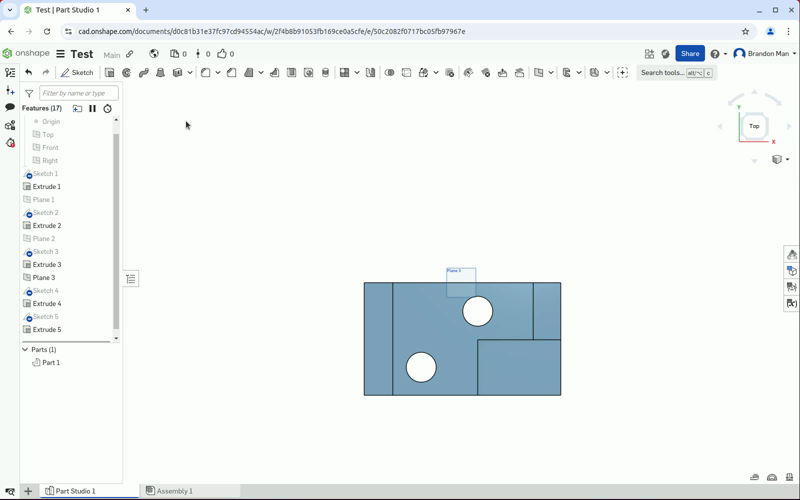
key(shift+h)
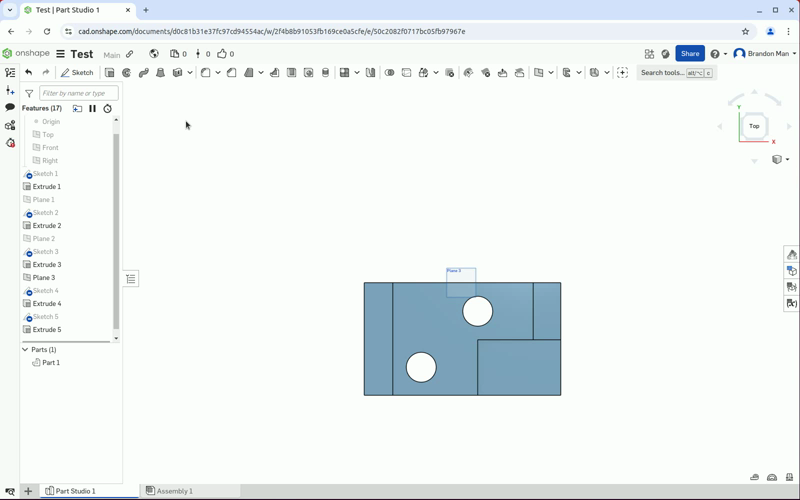
key(shift+h)
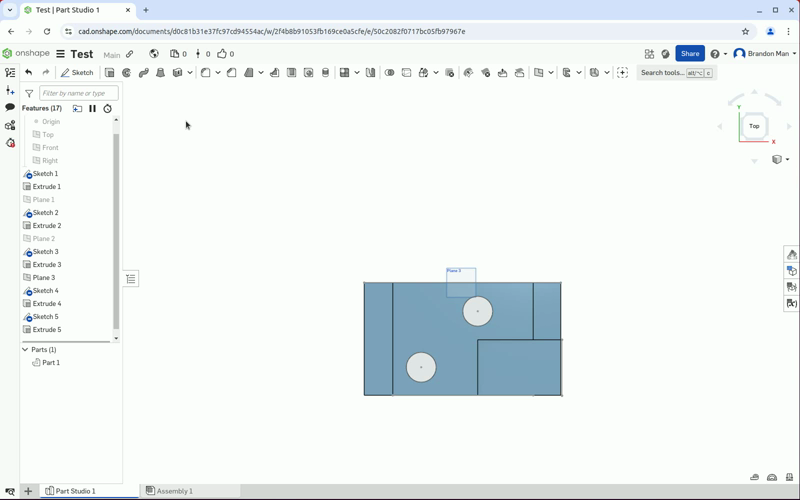
key(shift+7)
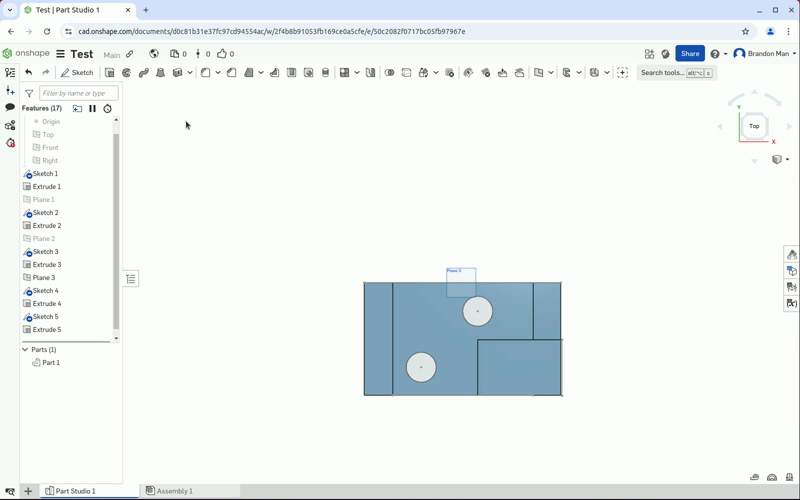
key(up, 3)
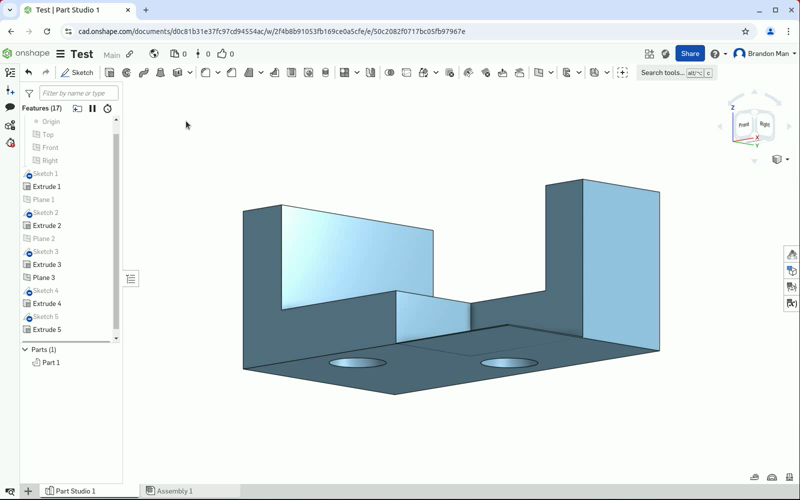
key(left, 3)
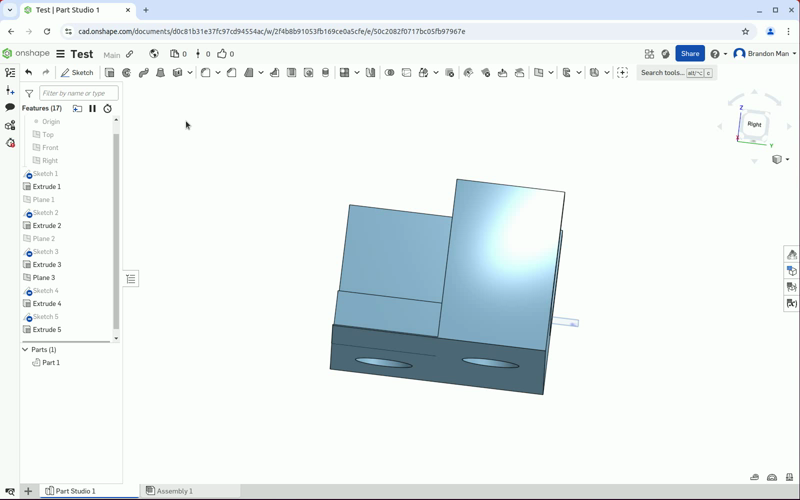
key(right, 3)
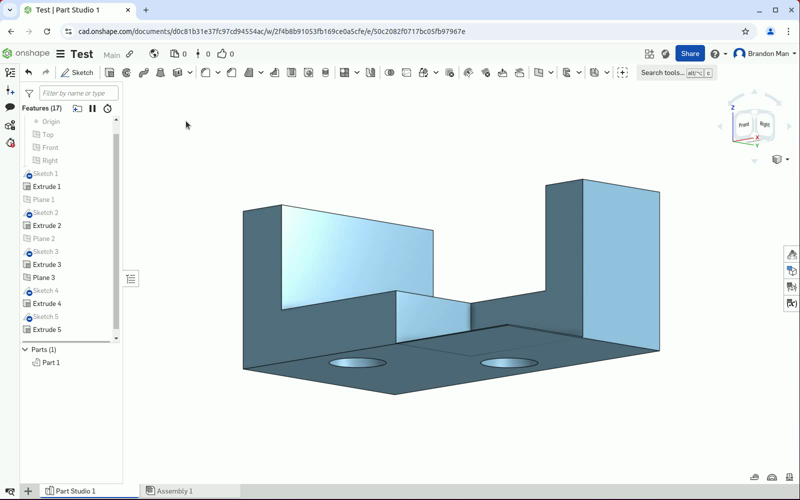
key(down, 3)
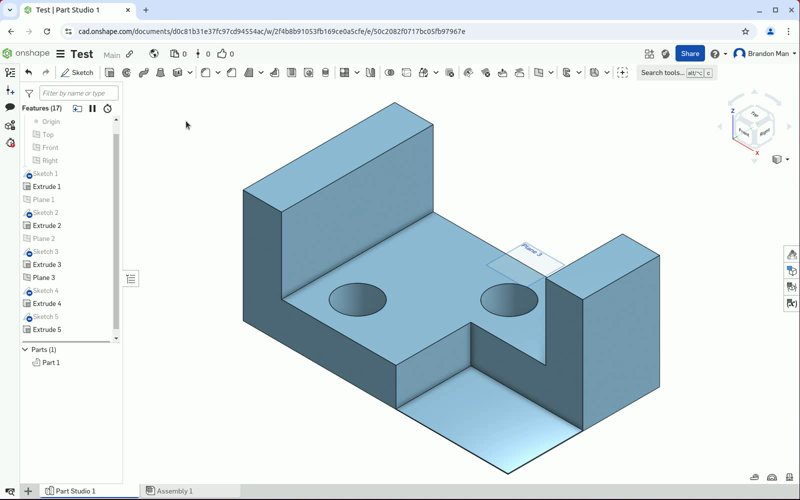
mouse_move(69, 176)
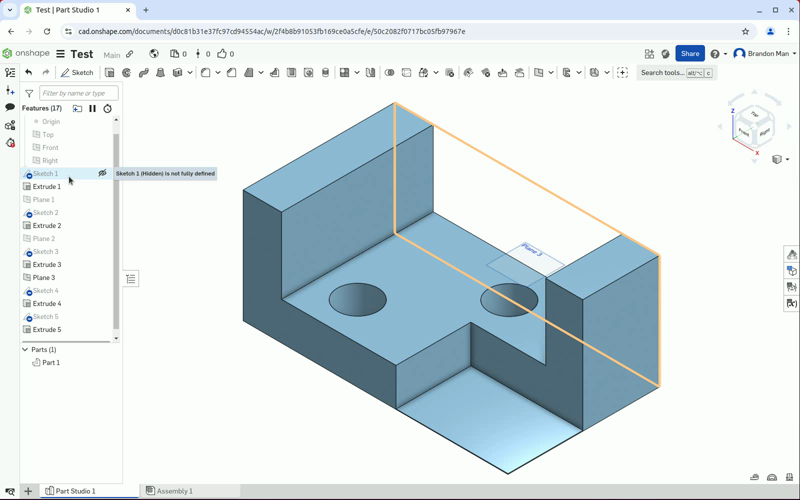
click(69, 176)